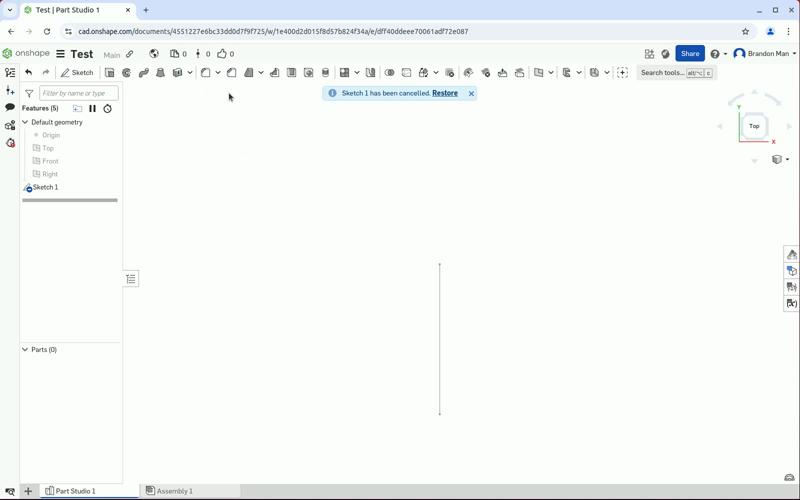
key(shift+h)
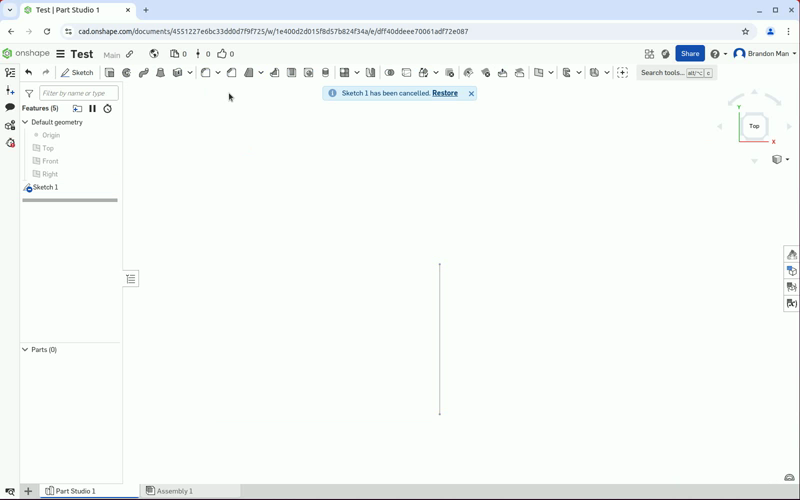
key(shift+s)
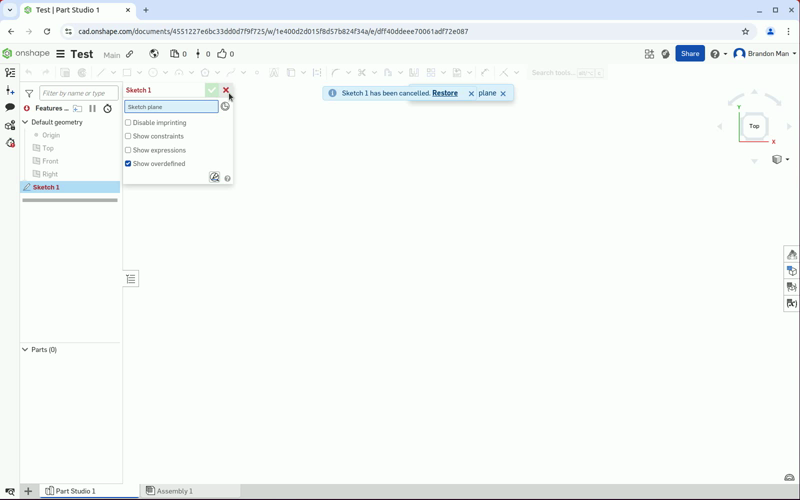
mouse_move(73, 150)
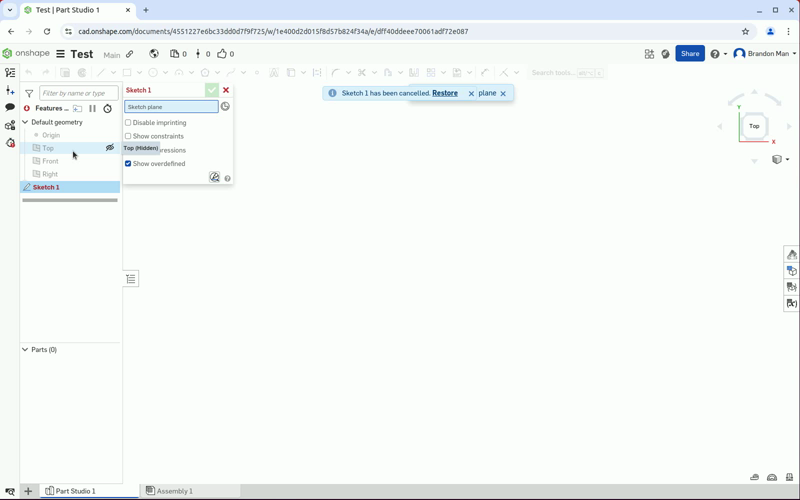
click(73, 150)
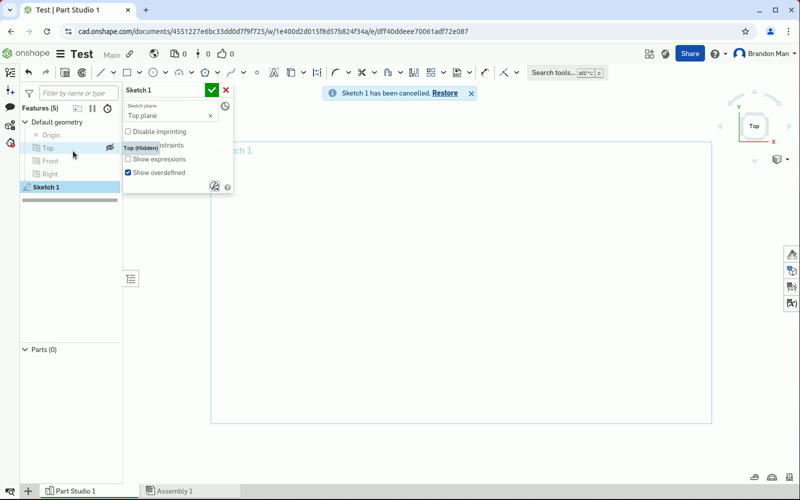
mouse_move(73, 352)
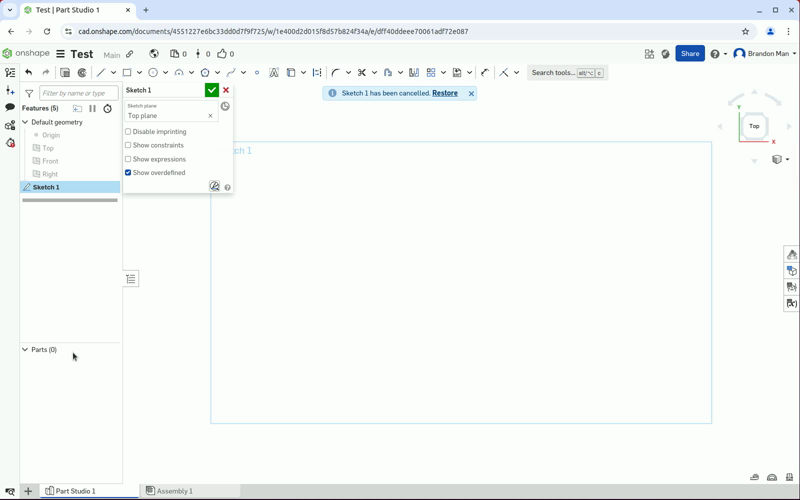
key(y)
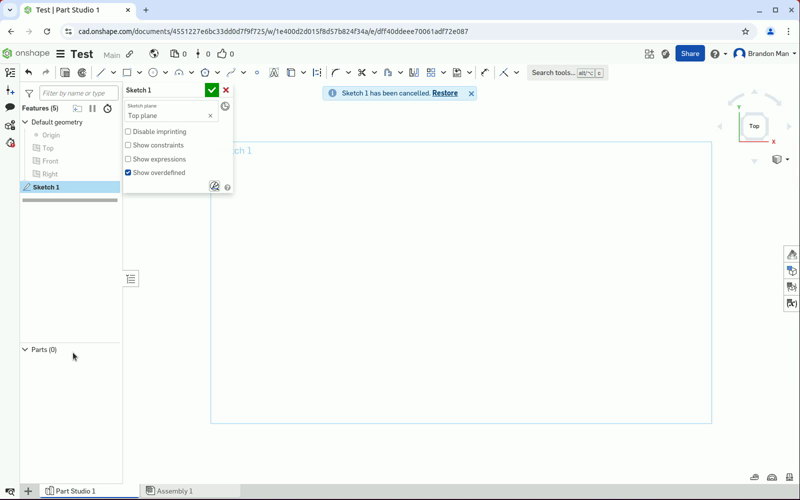
key(l)
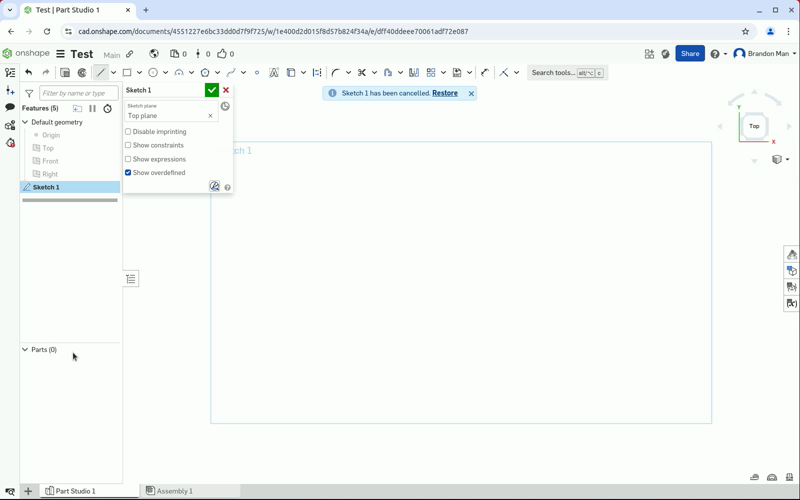
key_down(shift)
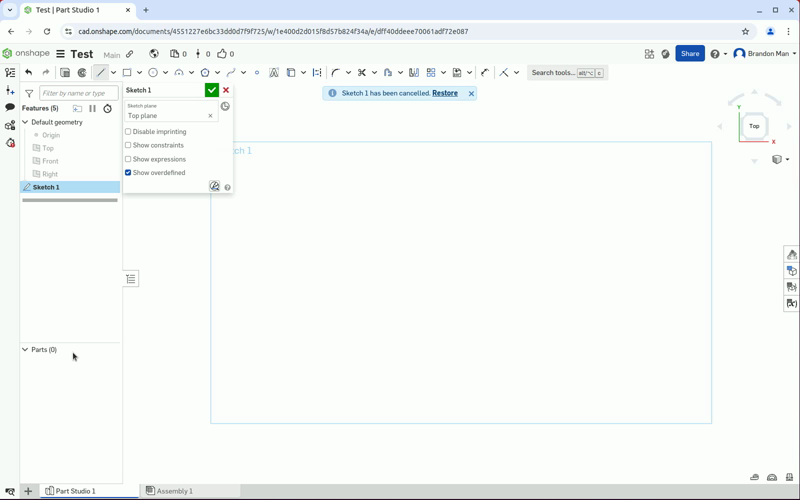
mouse_move(446, 306)
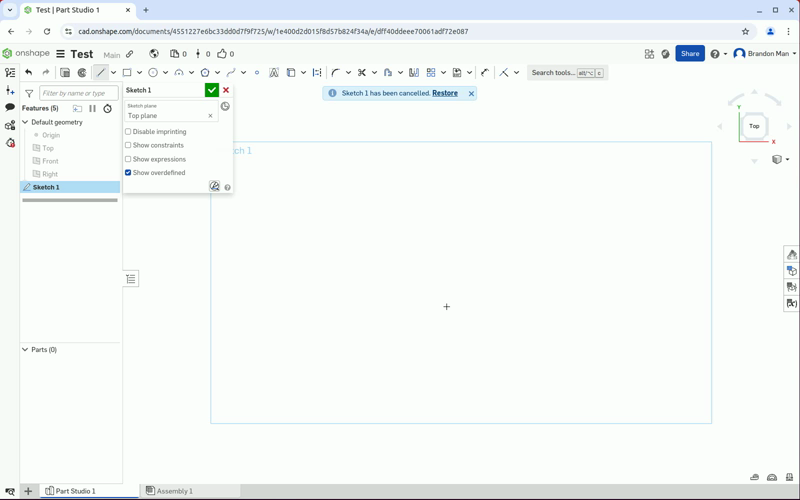
click(446, 306)
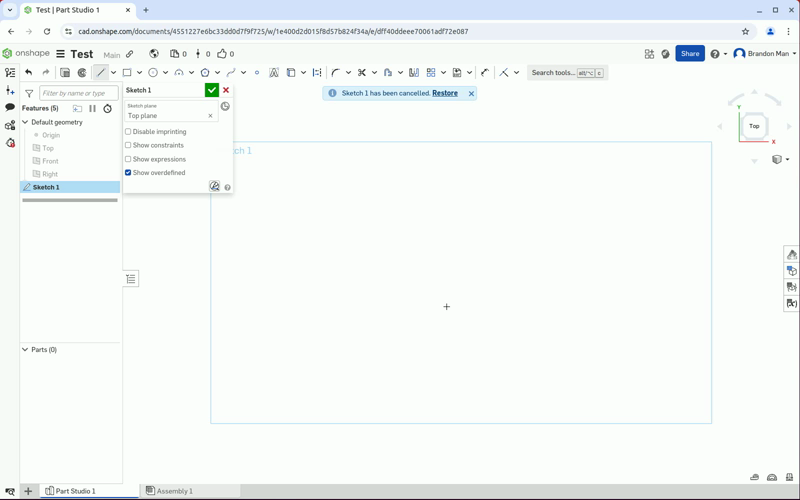
key_up(shift)
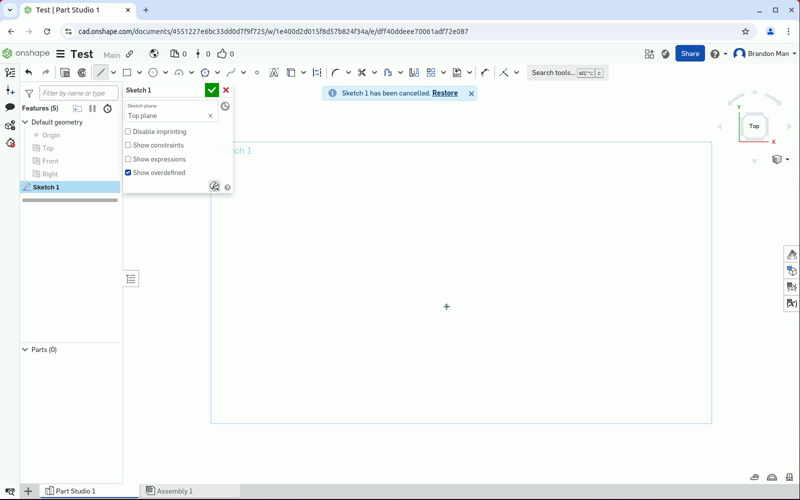
key_down(shift)
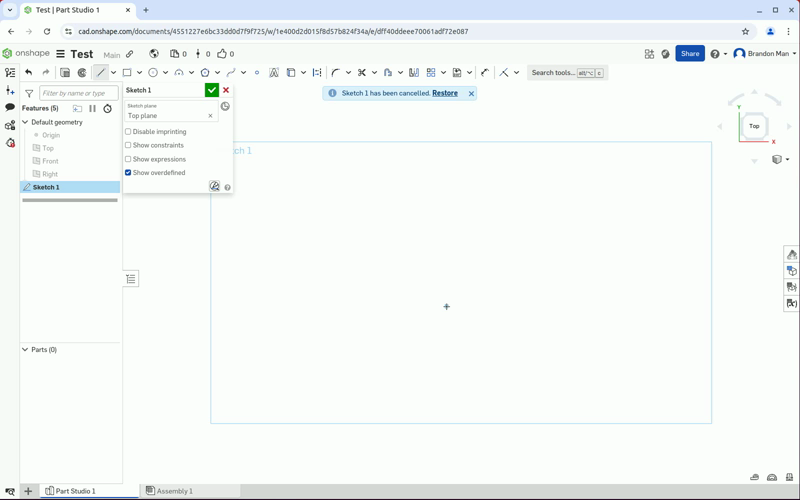
mouse_move(562, 294)
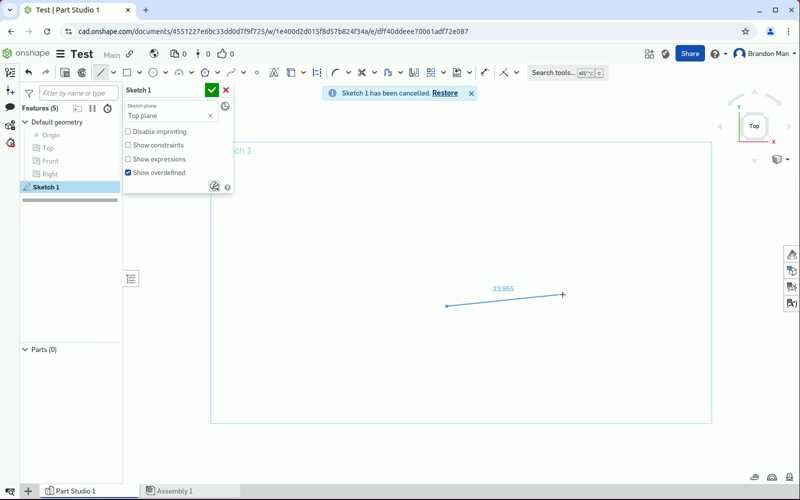
click(562, 294)
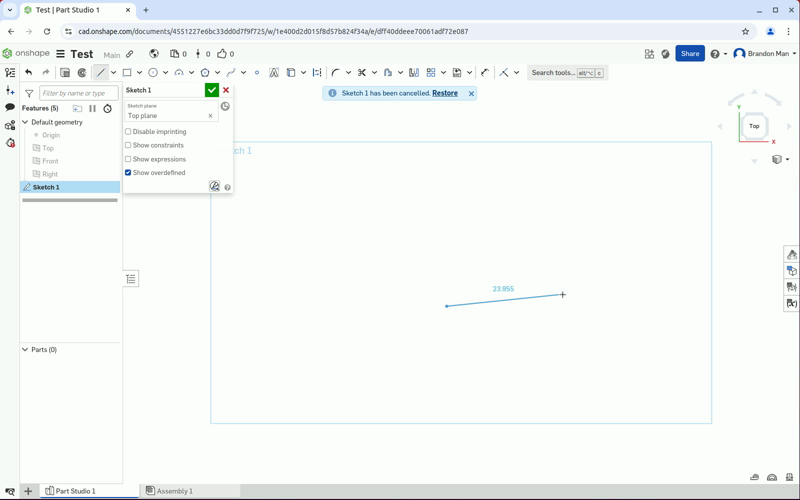
key_up(shift)
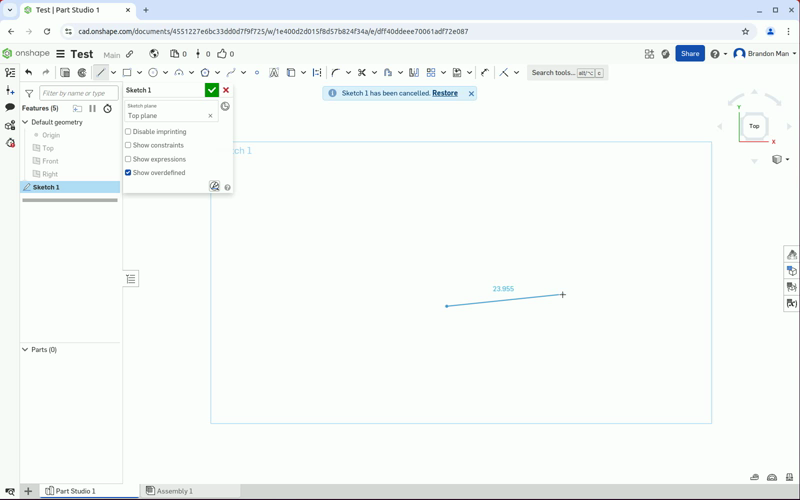
key(esc)
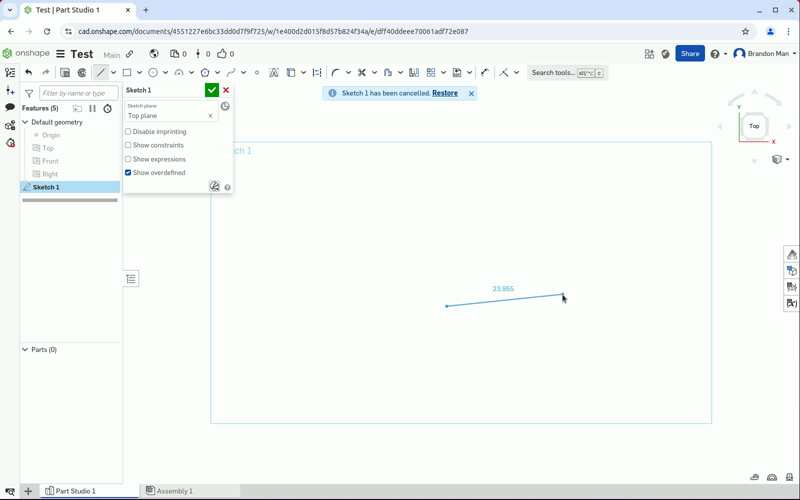
key(a)
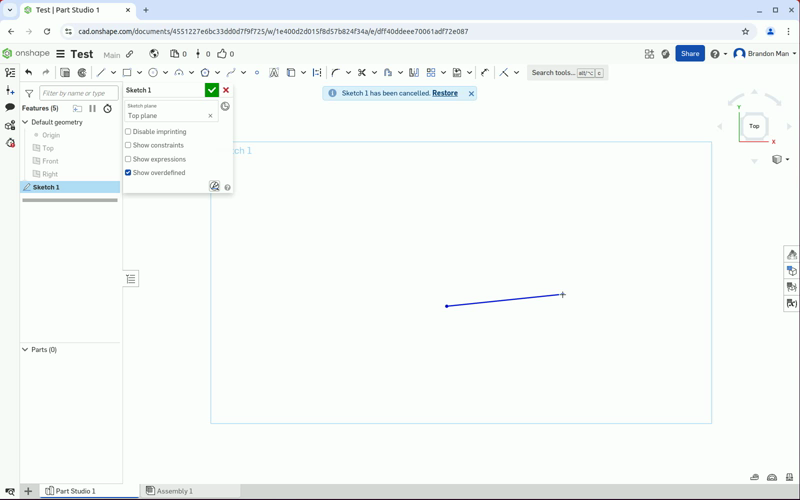
mouse_move(562, 294)
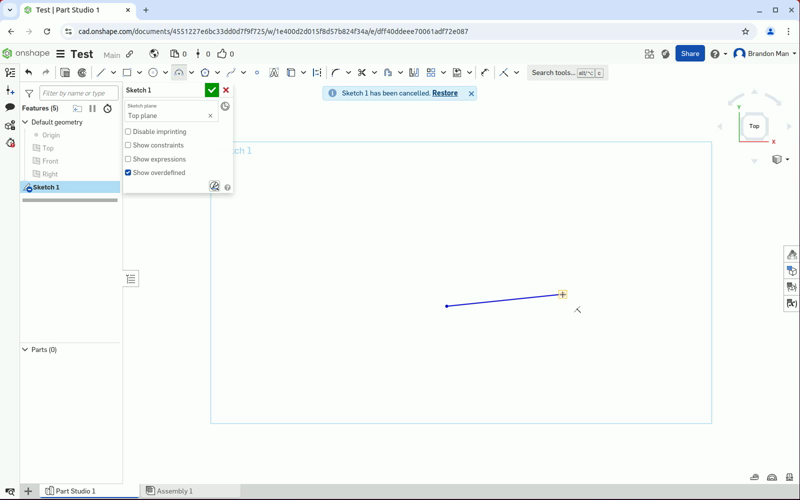
click(562, 294)
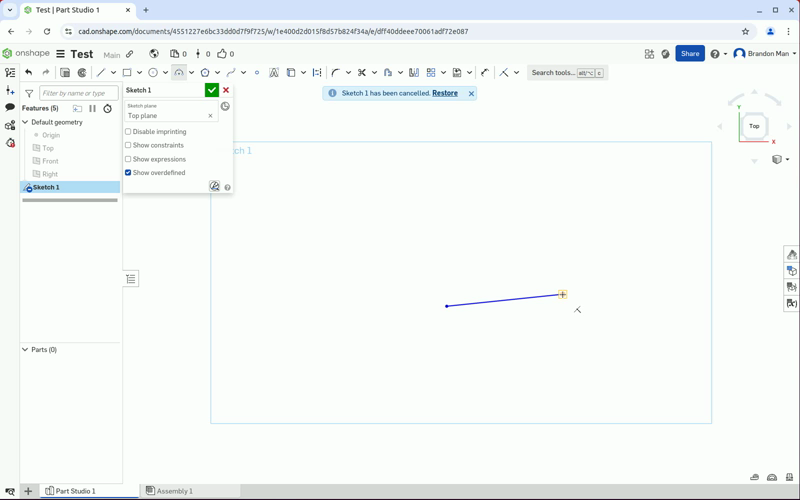
key_down(shift)
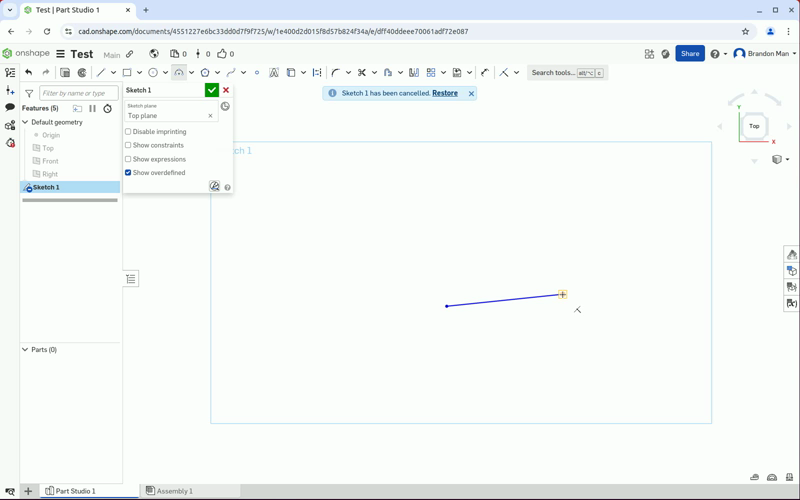
mouse_move(562, 270)
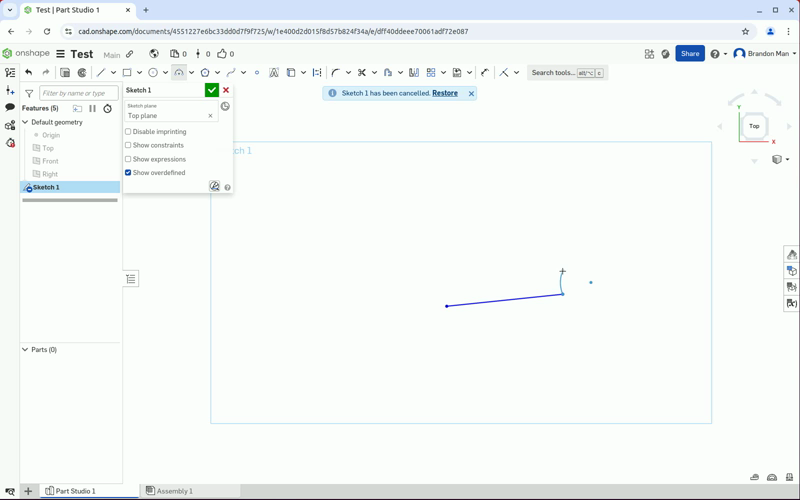
click(562, 270)
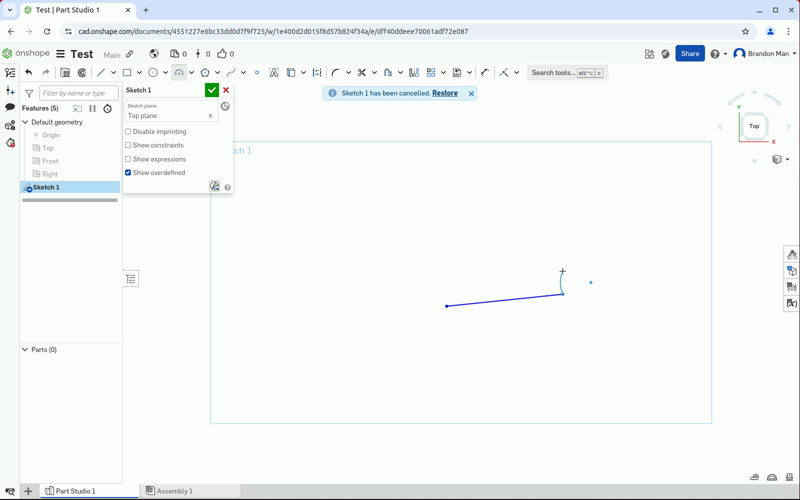
mouse_move(549, 282)
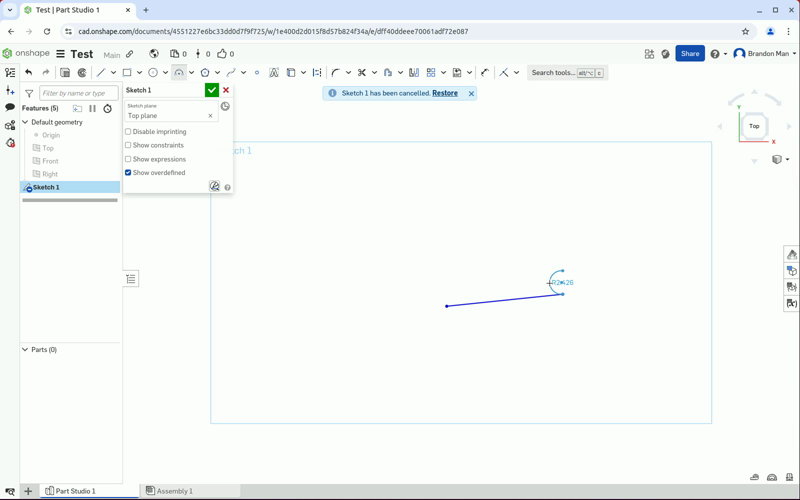
click(549, 282)
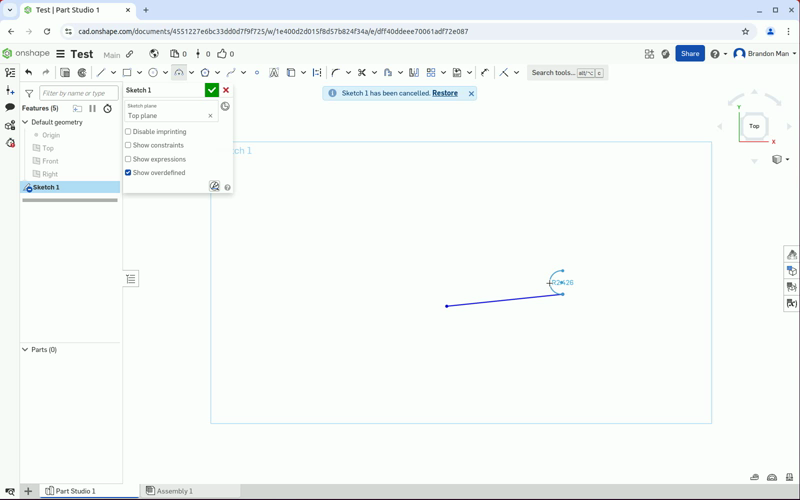
key_up(shift)
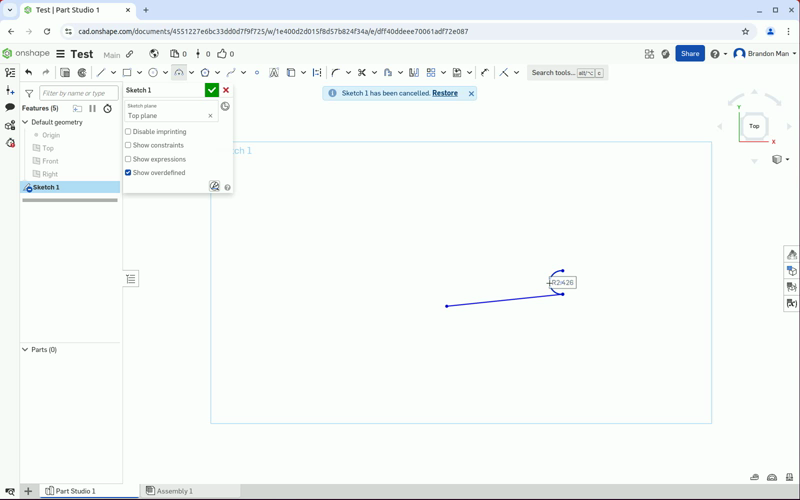
key(esc)
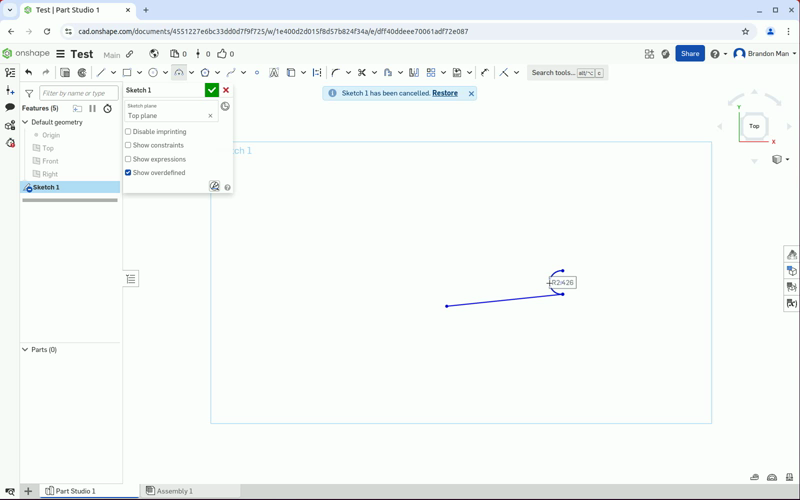
key(l)
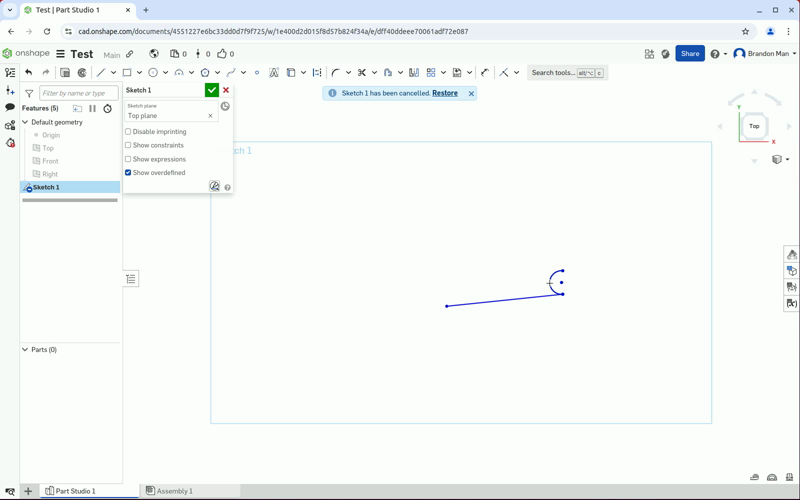
mouse_move(562, 270)
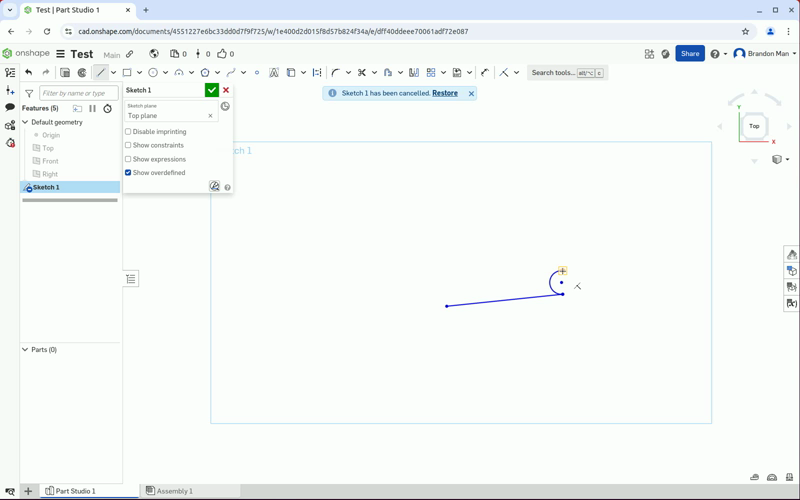
click(562, 270)
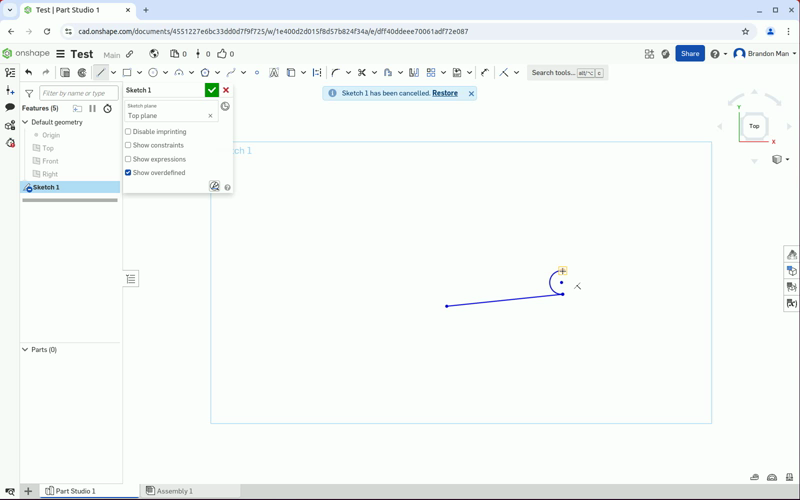
key_down(shift)
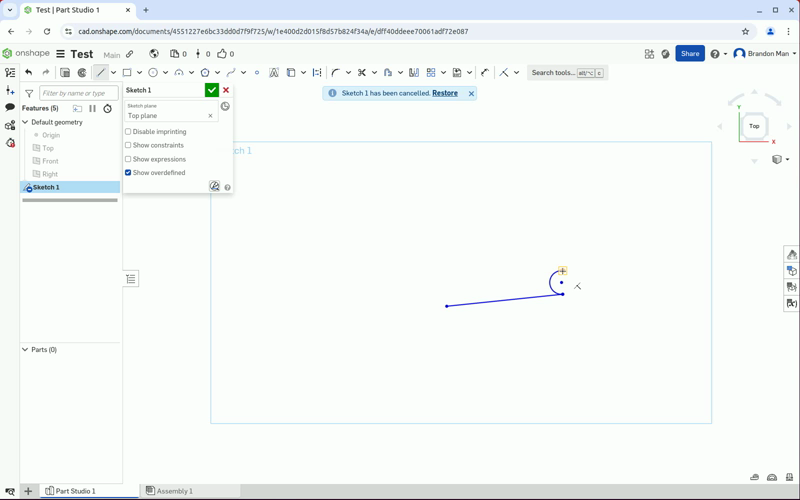
mouse_move(446, 259)
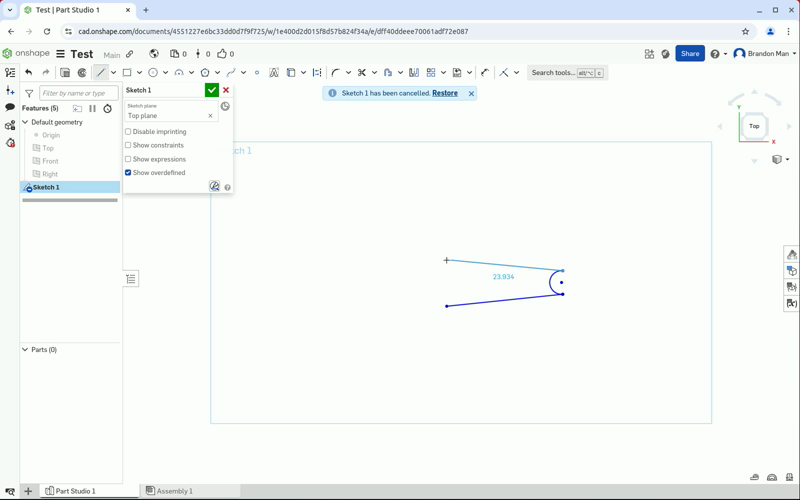
click(446, 259)
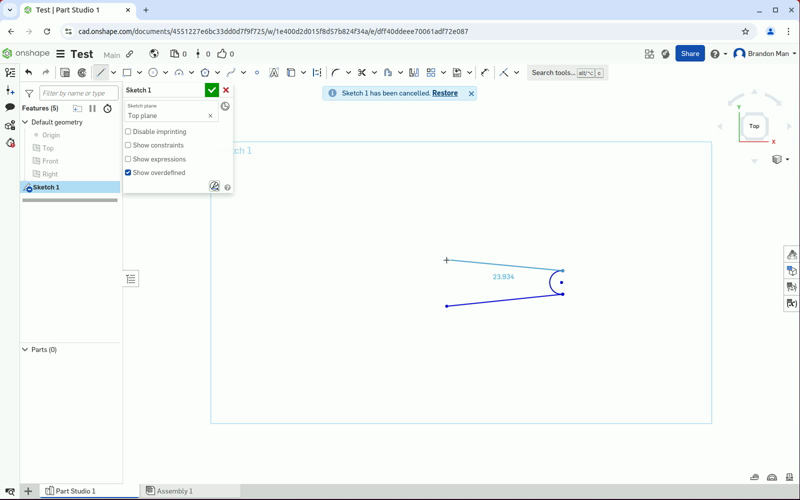
key_up(shift)
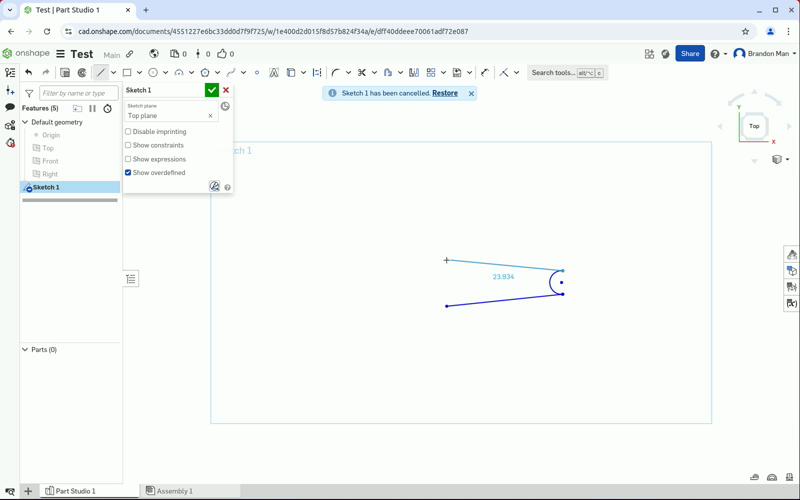
key(esc)
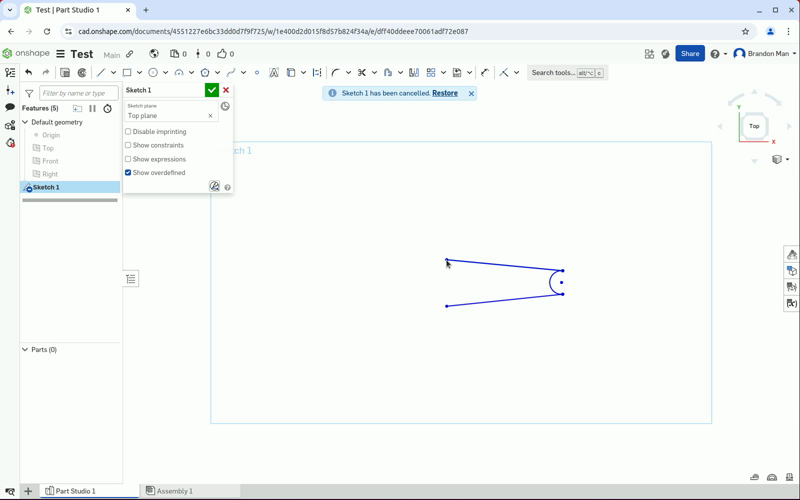
key(a)
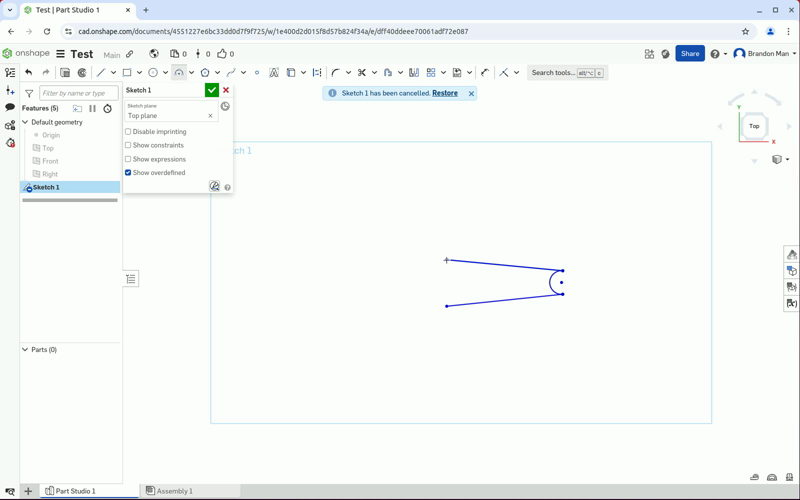
mouse_move(446, 259)
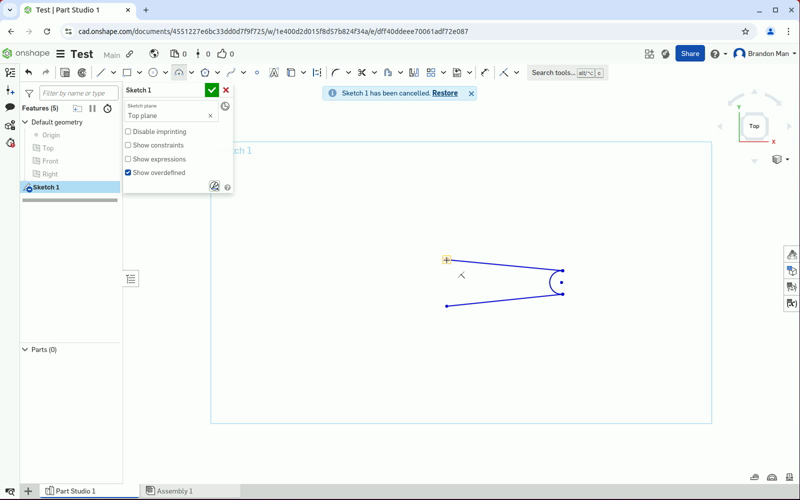
click(446, 259)
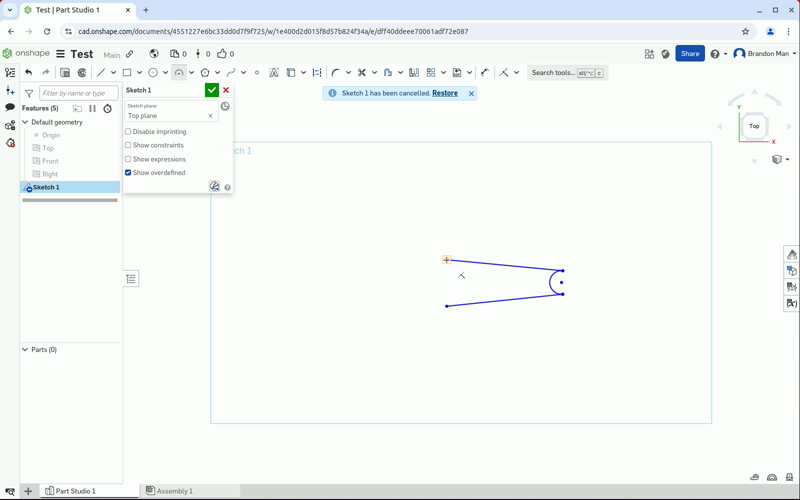
mouse_move(446, 306)
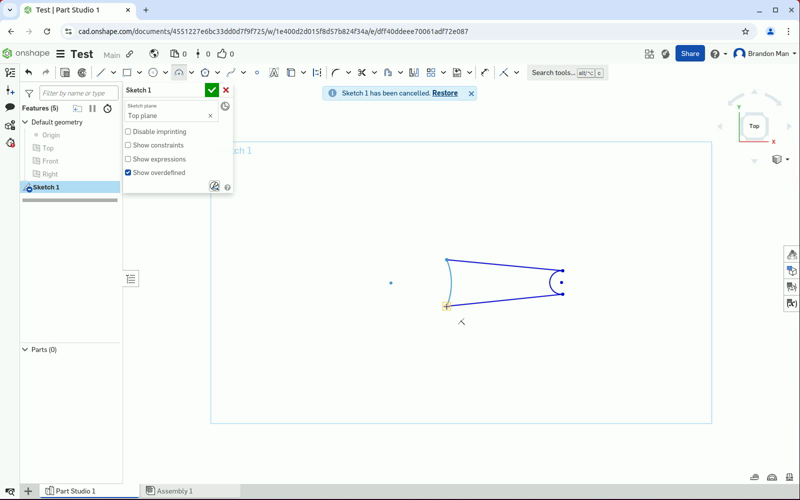
click(446, 306)
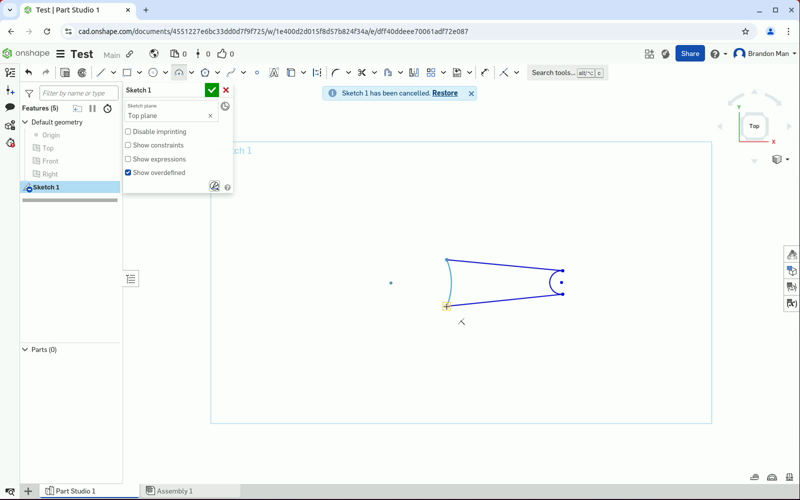
key_down(shift)
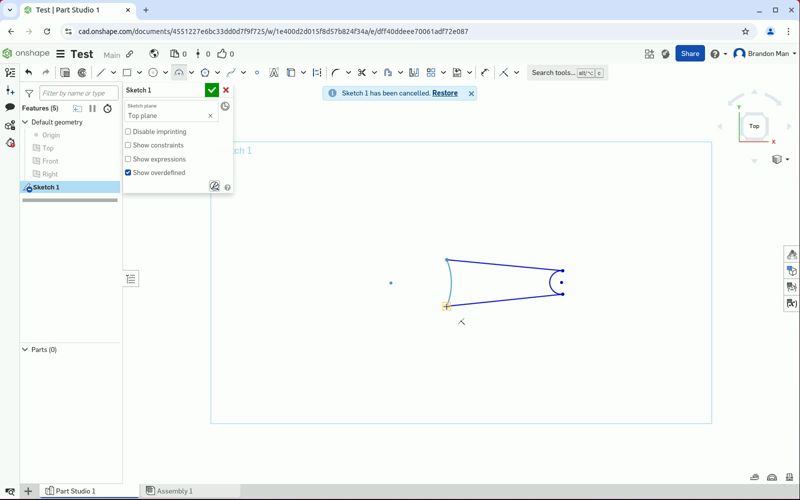
mouse_move(467, 283)
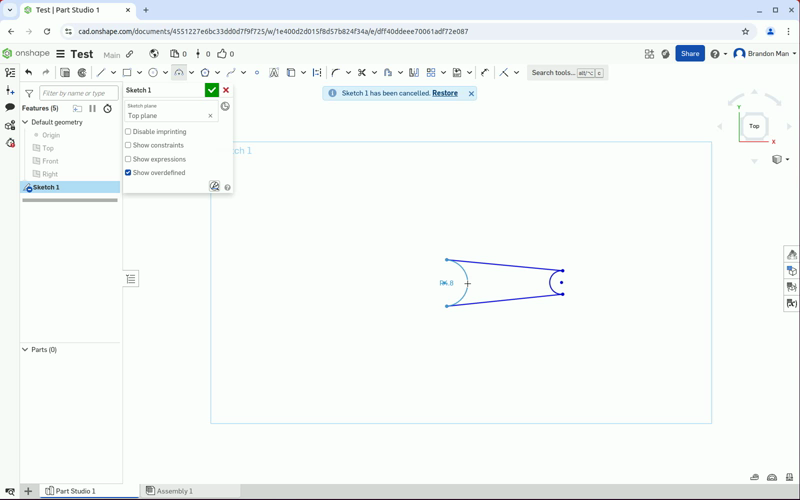
click(467, 283)
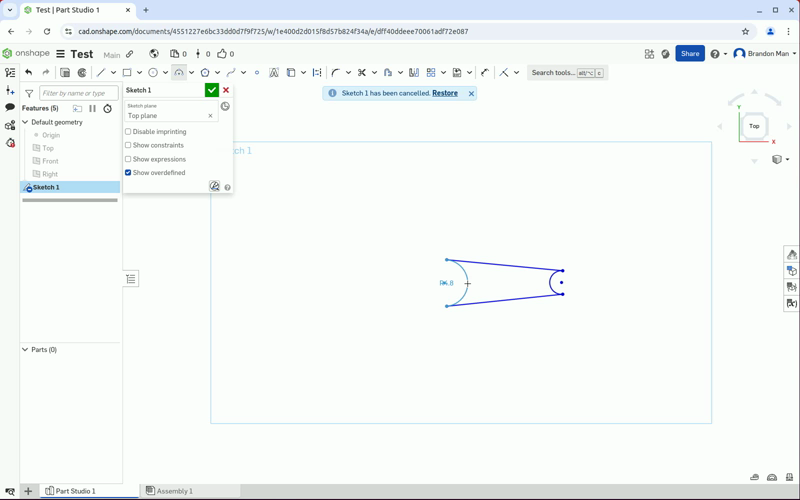
key_up(shift)
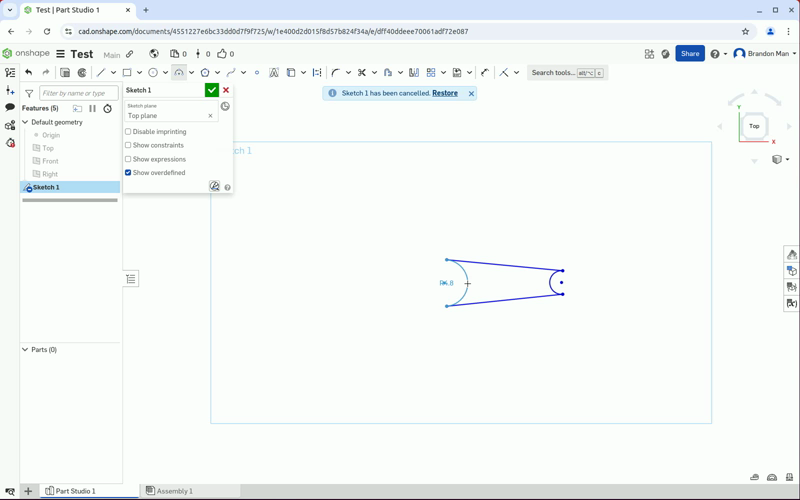
key(esc)
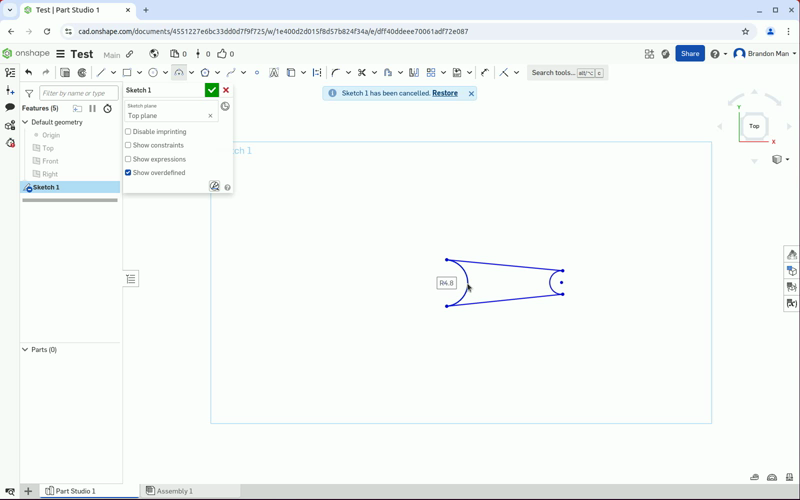
key(l)
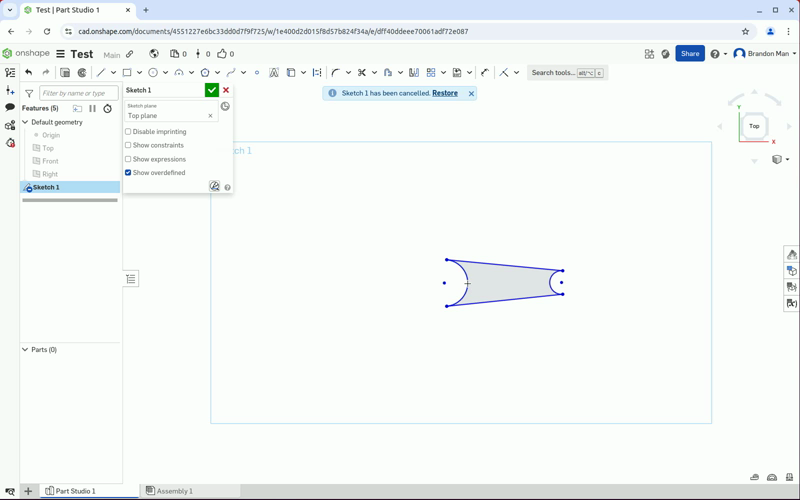
key_down(shift)
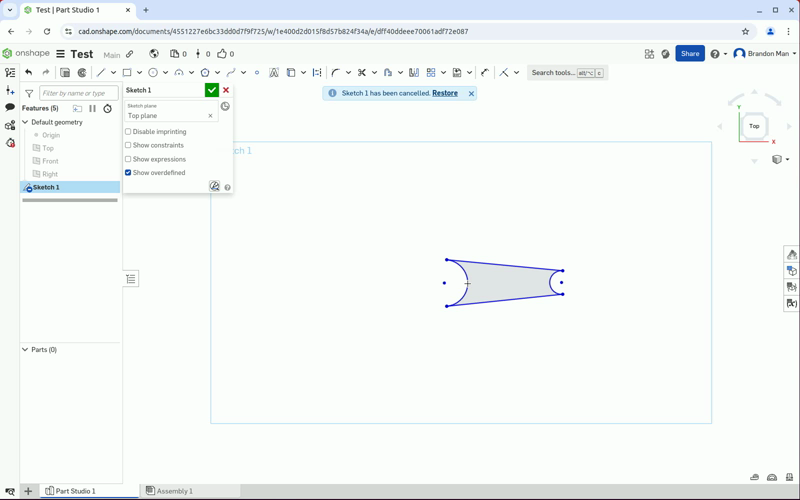
mouse_move(479, 289)
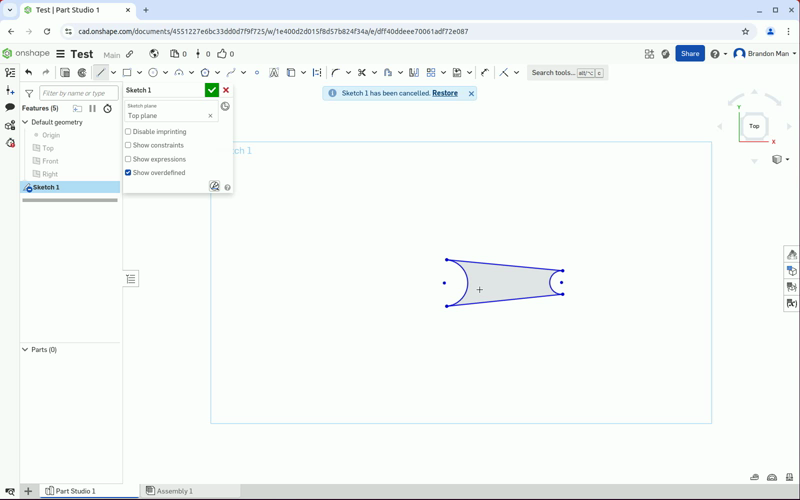
click(479, 289)
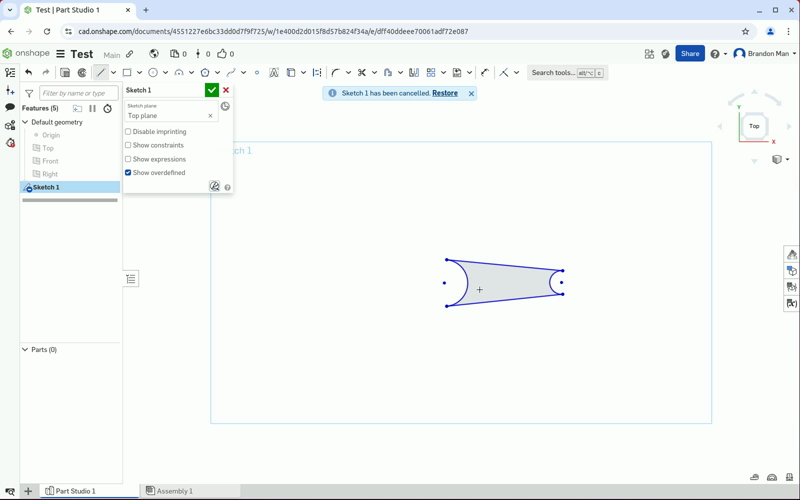
key_up(shift)
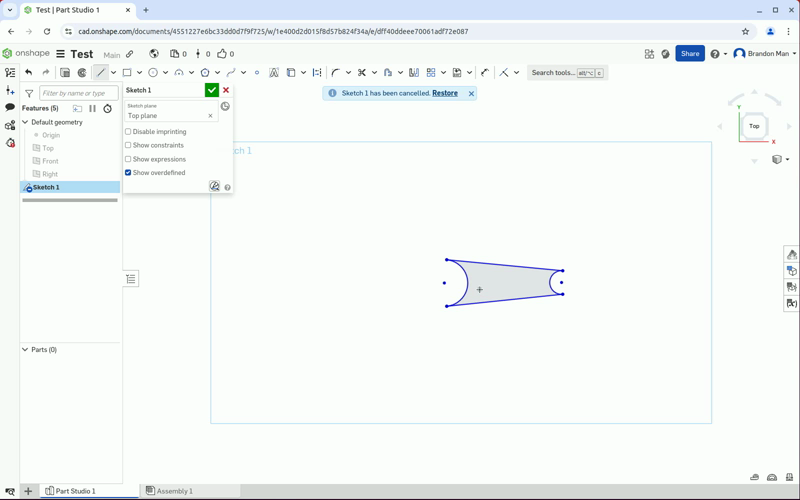
key_down(shift)
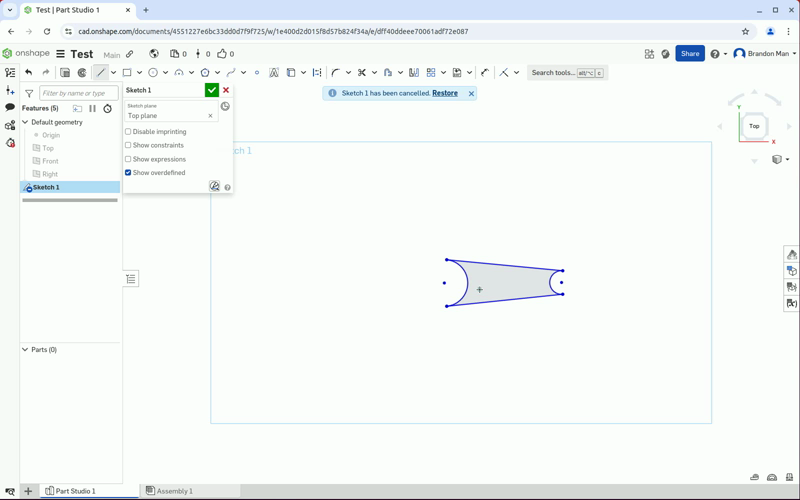
mouse_move(509, 289)
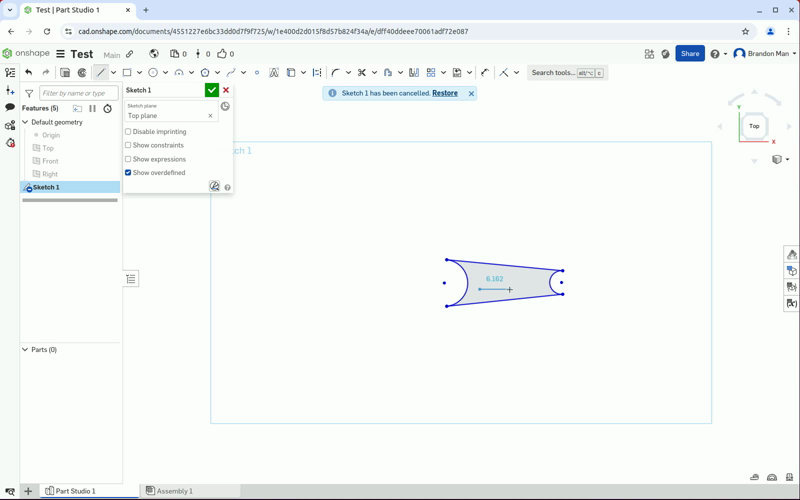
mouse_move(525, 289)
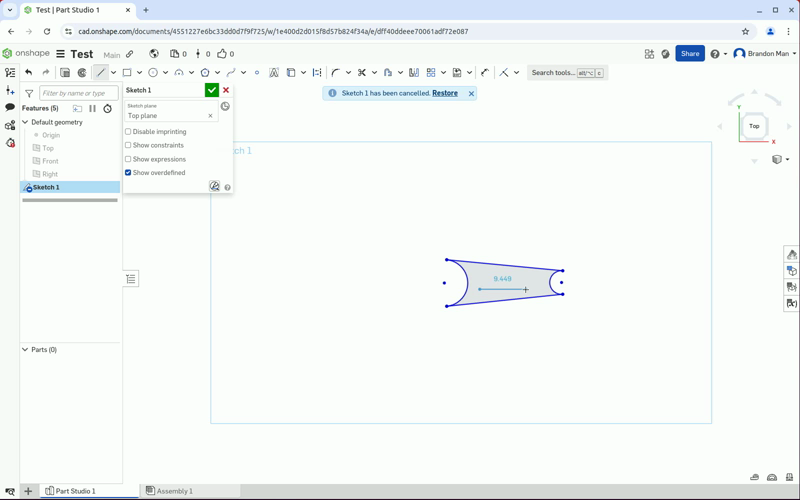
click(525, 289)
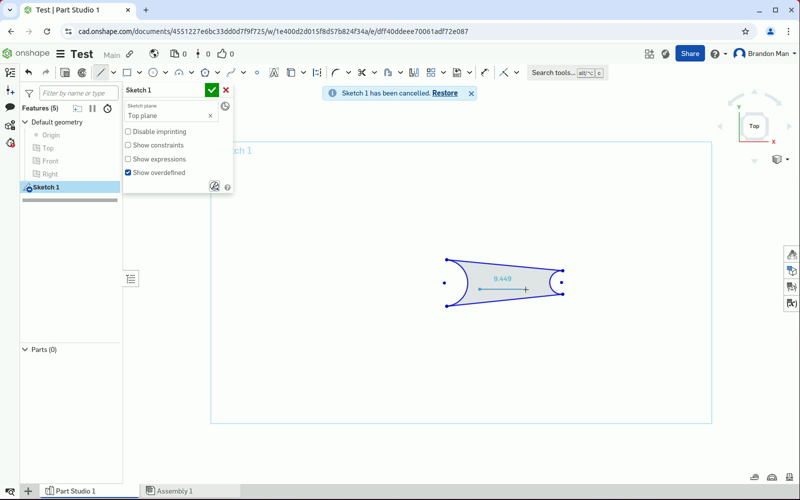
key_up(shift)
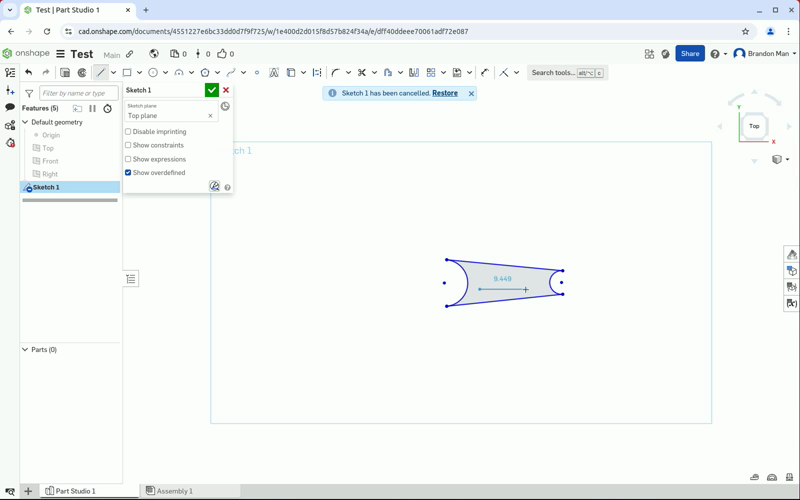
key(esc)
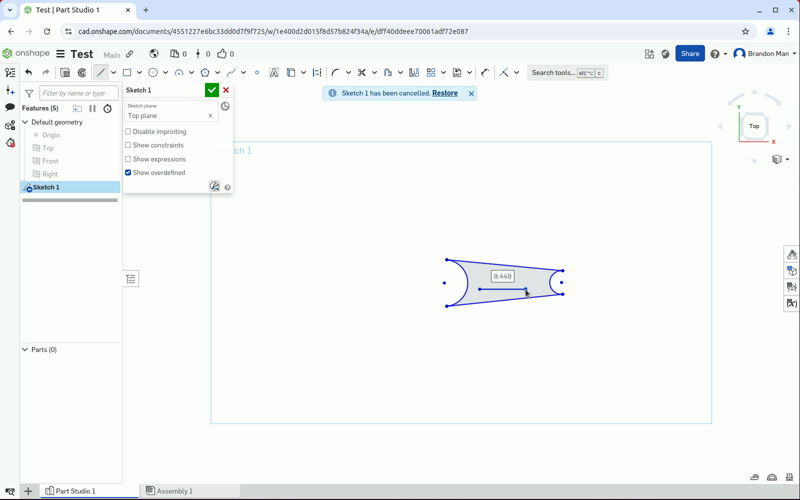
key(a)
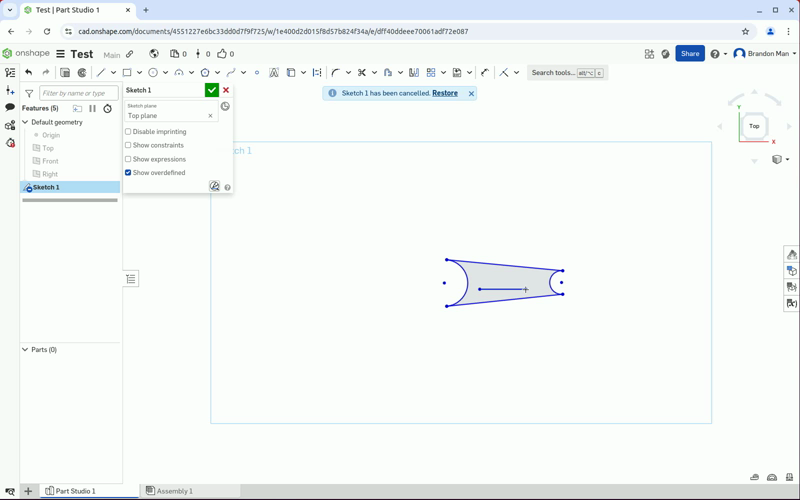
mouse_move(525, 289)
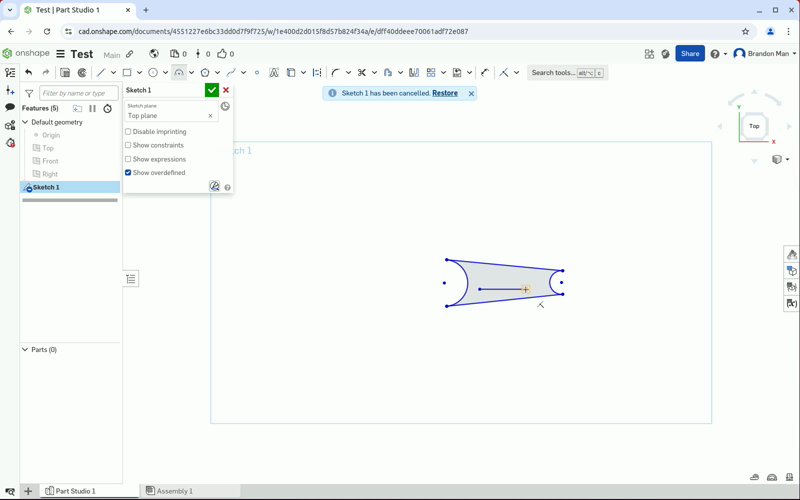
click(525, 289)
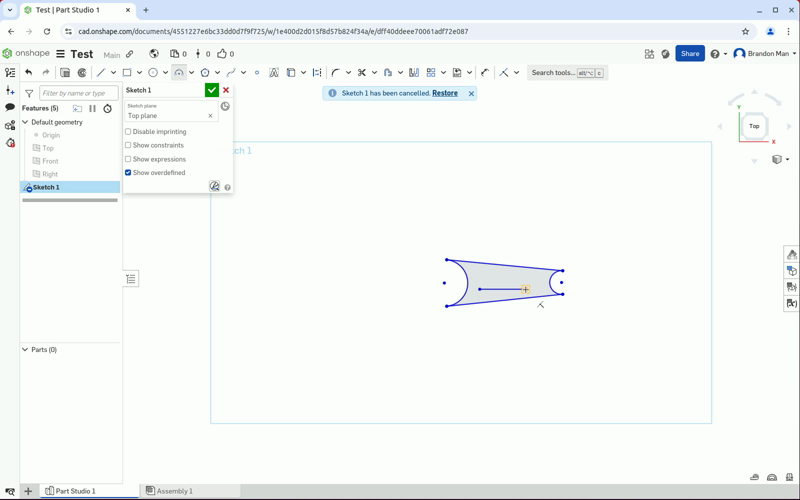
key_down(shift)
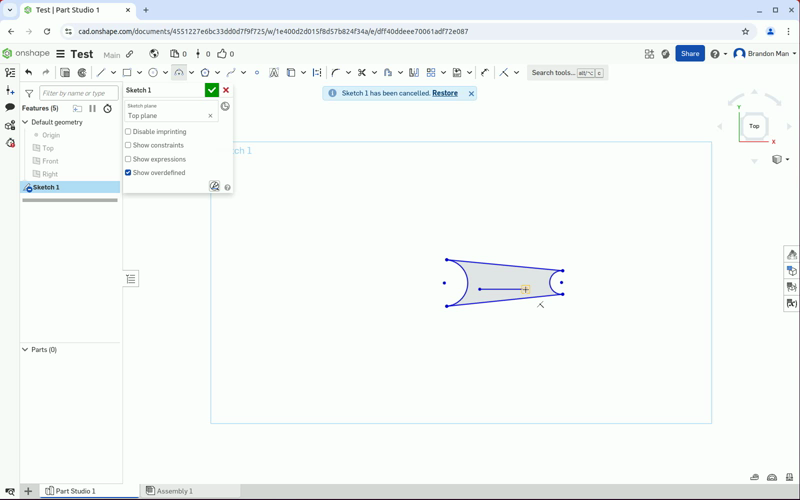
mouse_move(525, 276)
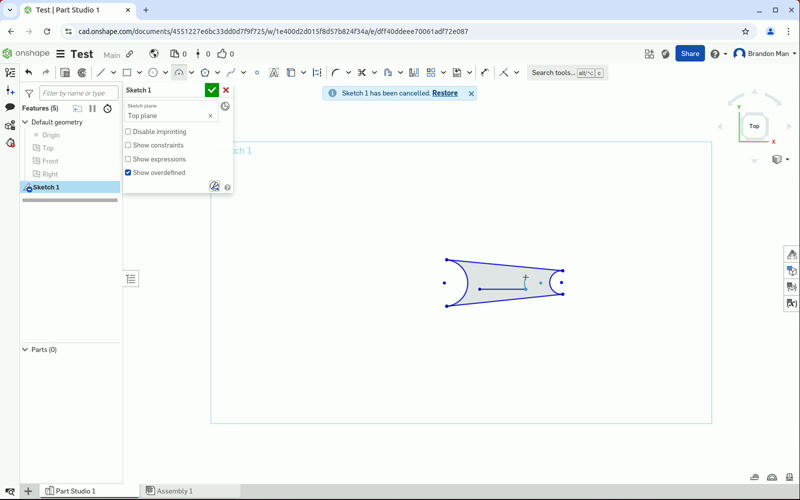
click(525, 276)
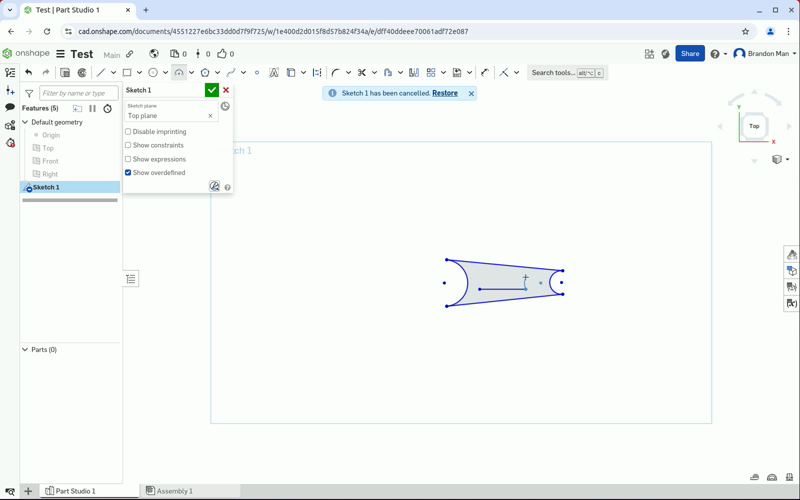
mouse_move(532, 283)
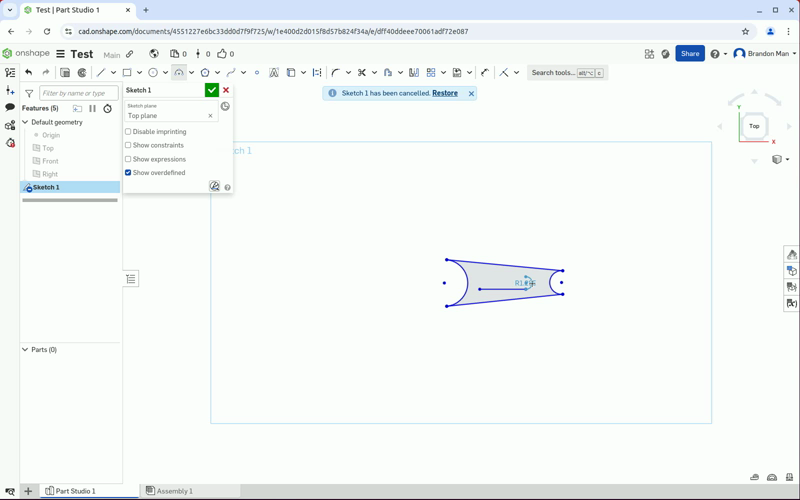
click(532, 283)
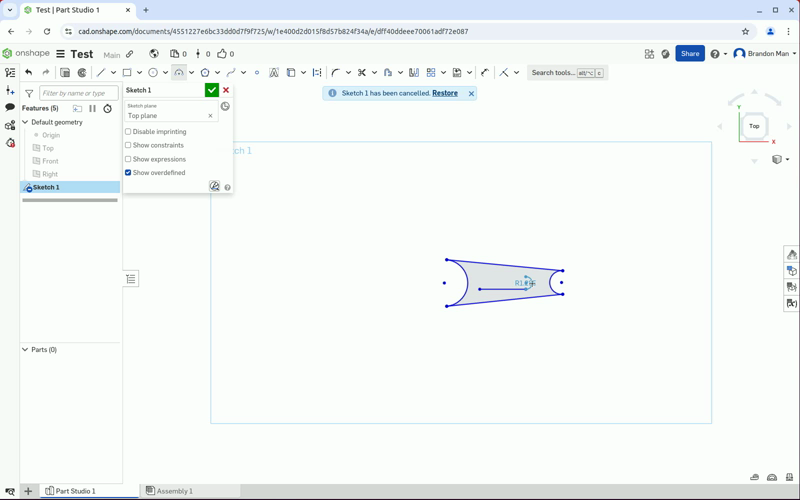
key_up(shift)
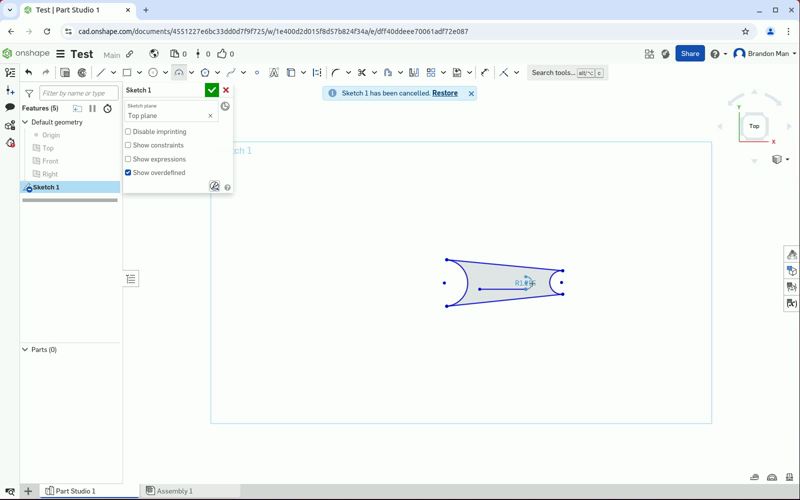
key(esc)
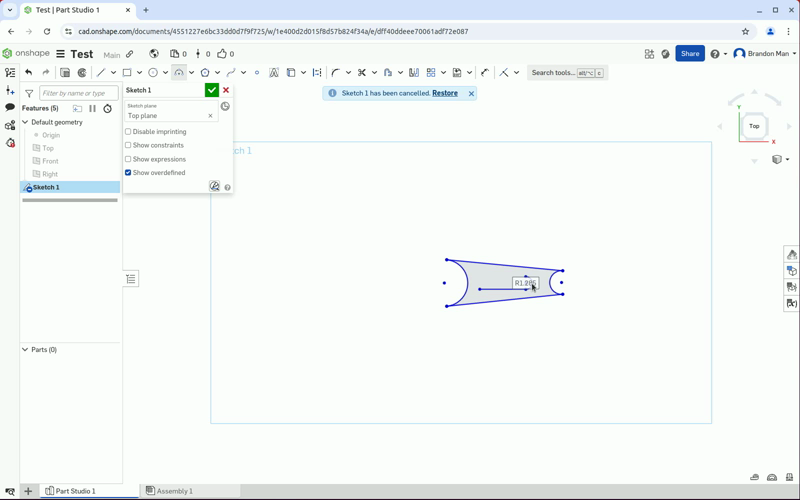
key(l)
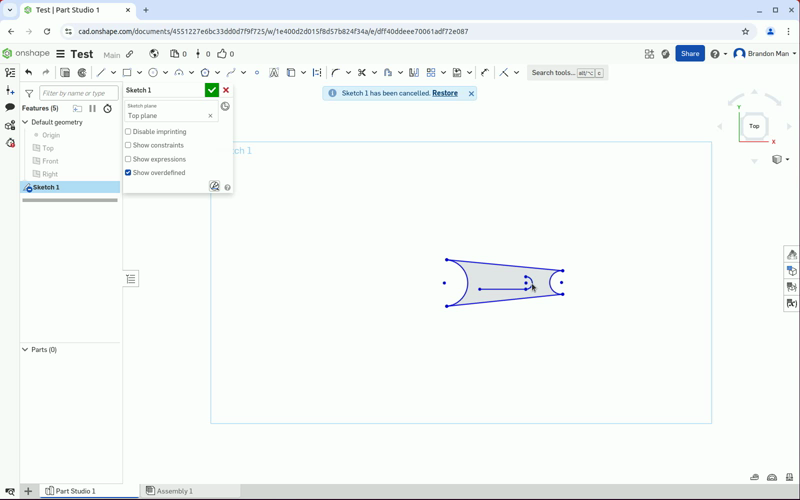
mouse_move(525, 276)
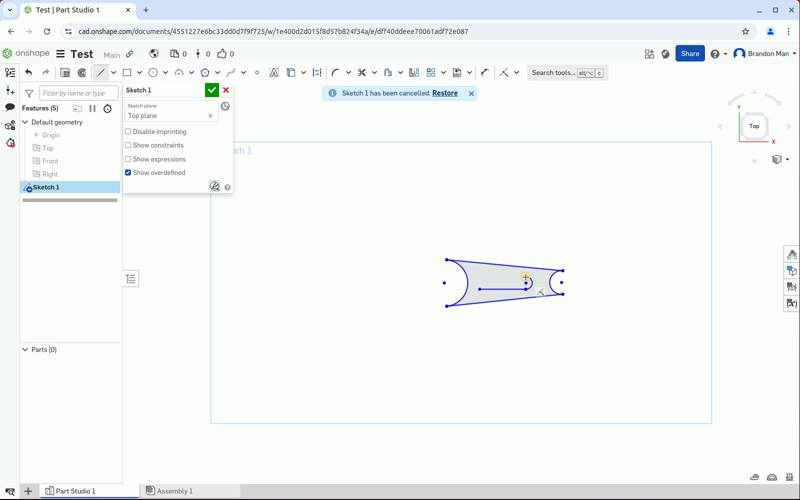
click(525, 276)
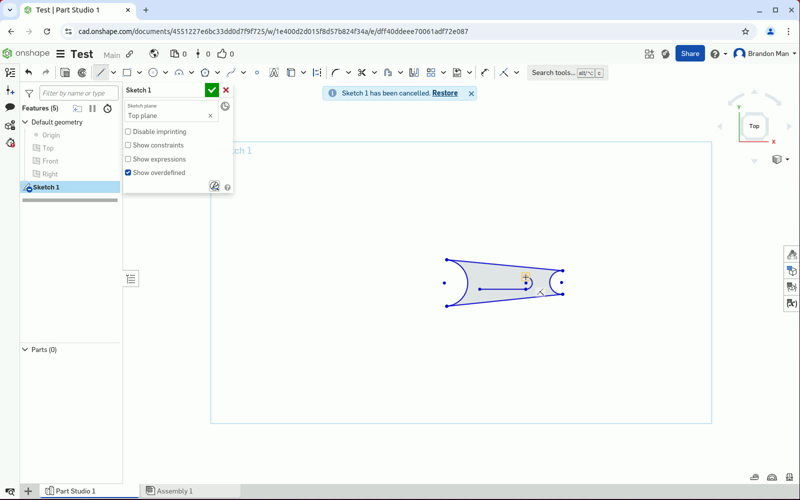
key_down(shift)
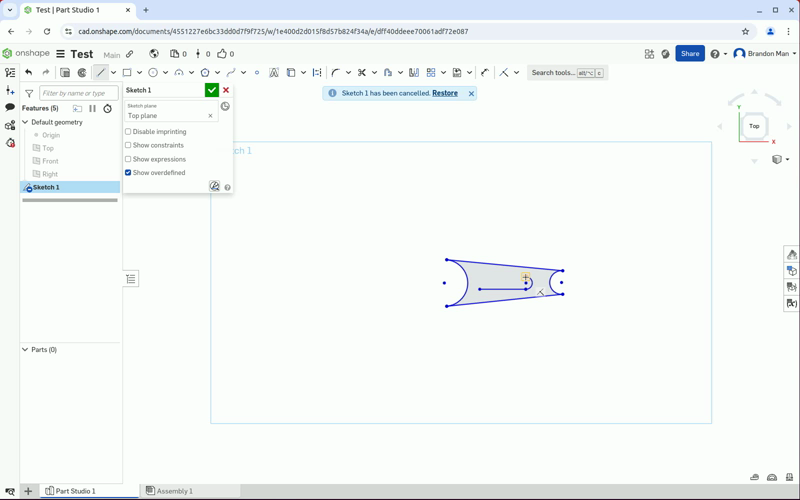
mouse_move(555, 276)
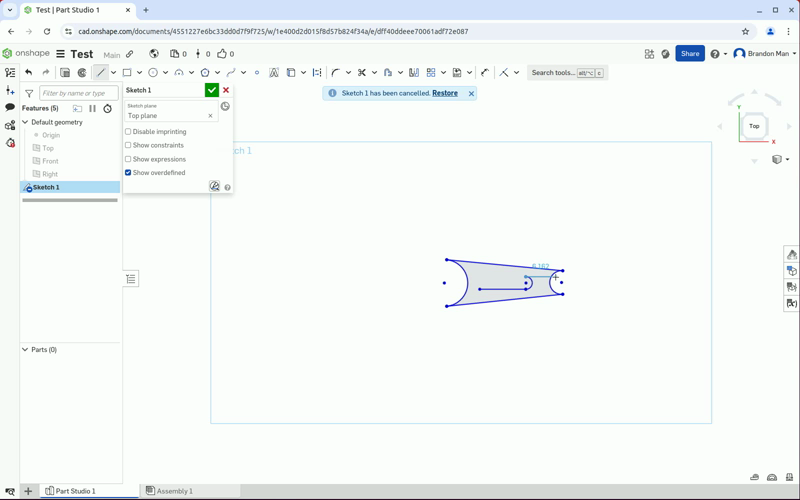
mouse_move(479, 276)
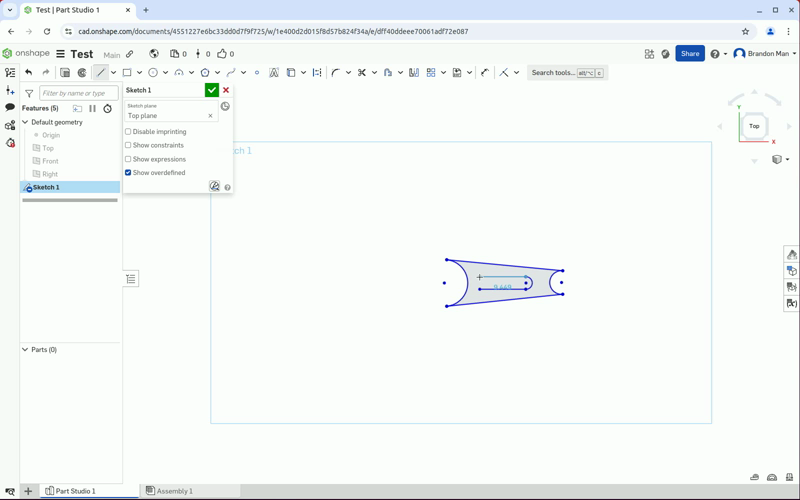
click(479, 276)
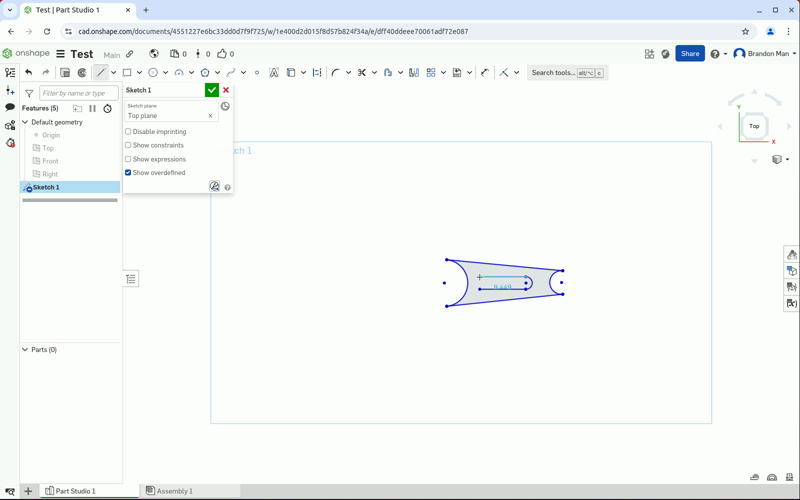
key_up(shift)
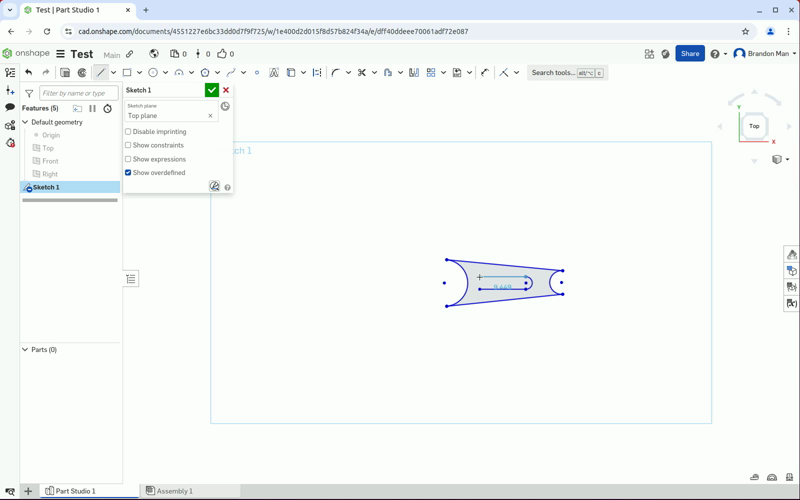
key(esc)
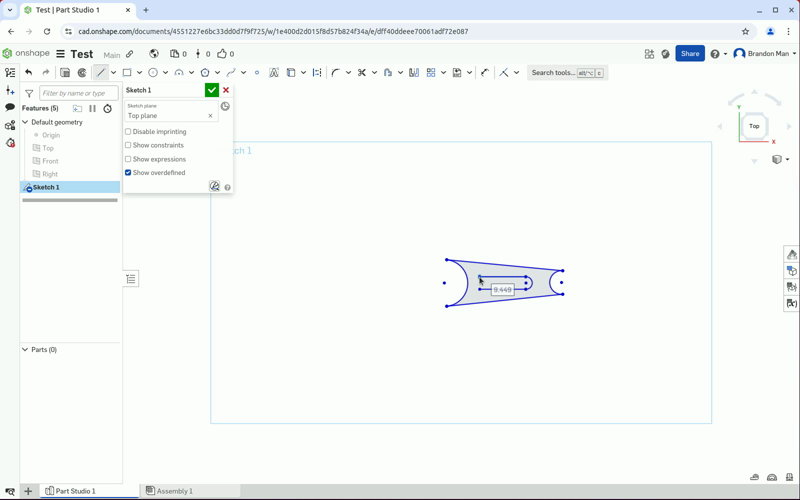
key(a)
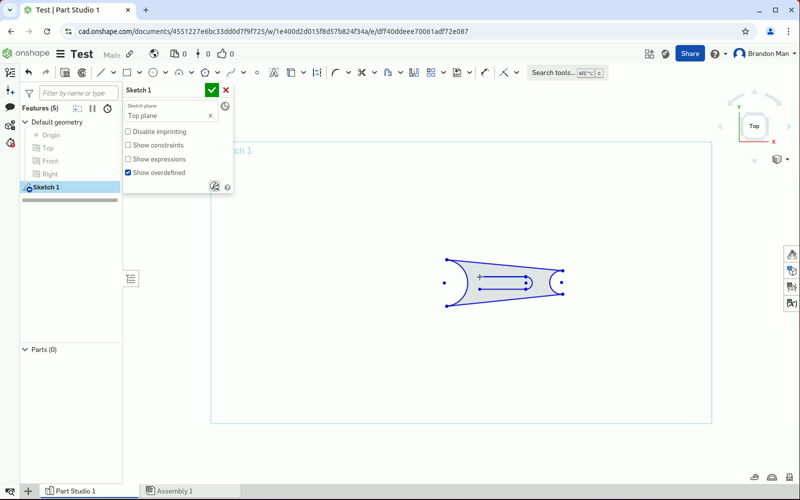
mouse_move(479, 276)
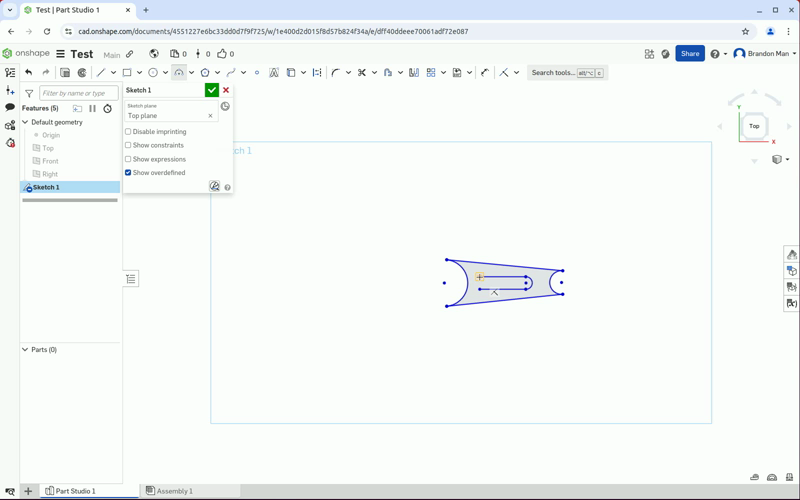
click(479, 276)
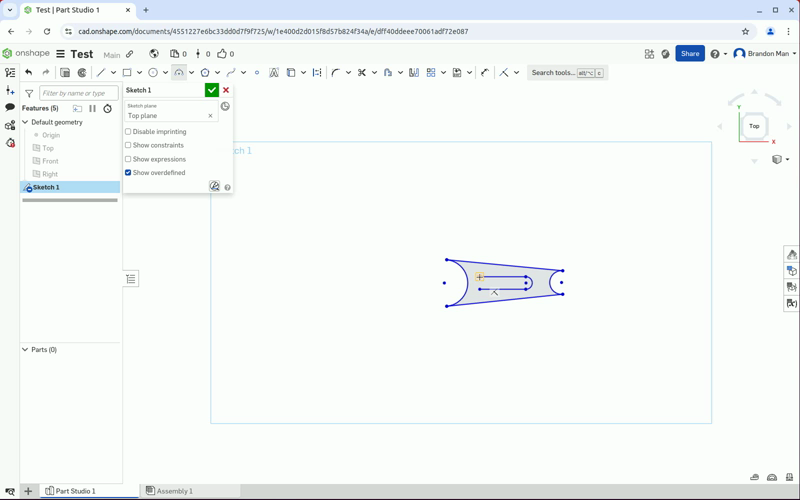
mouse_move(479, 289)
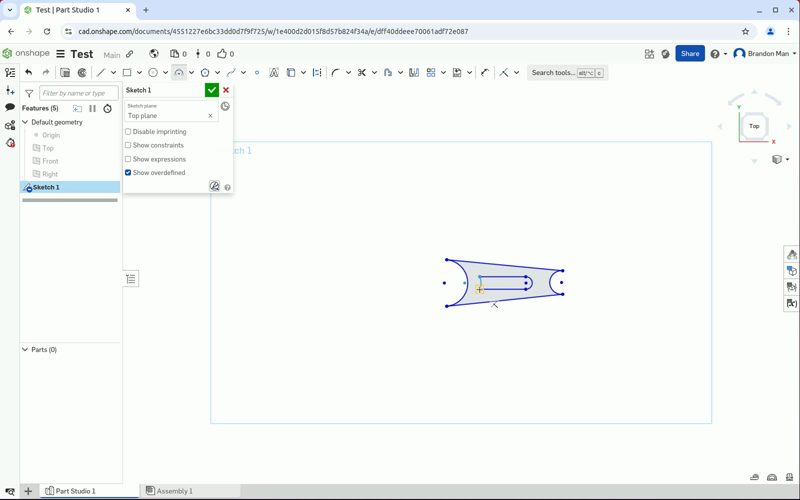
click(479, 289)
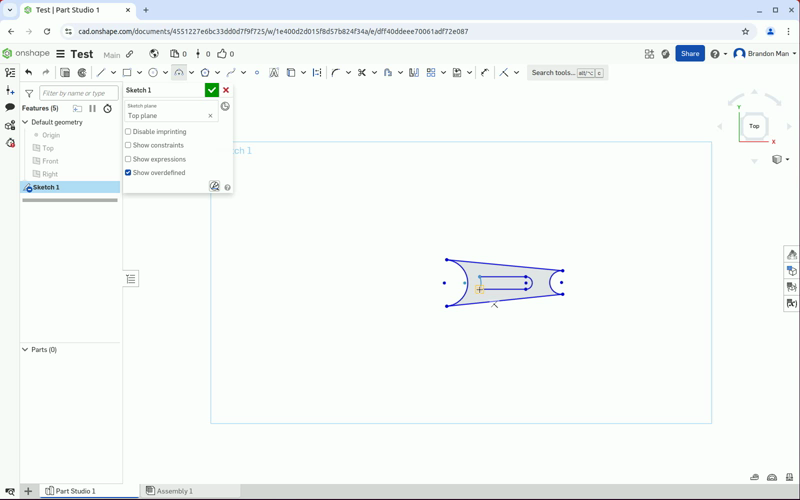
key_down(shift)
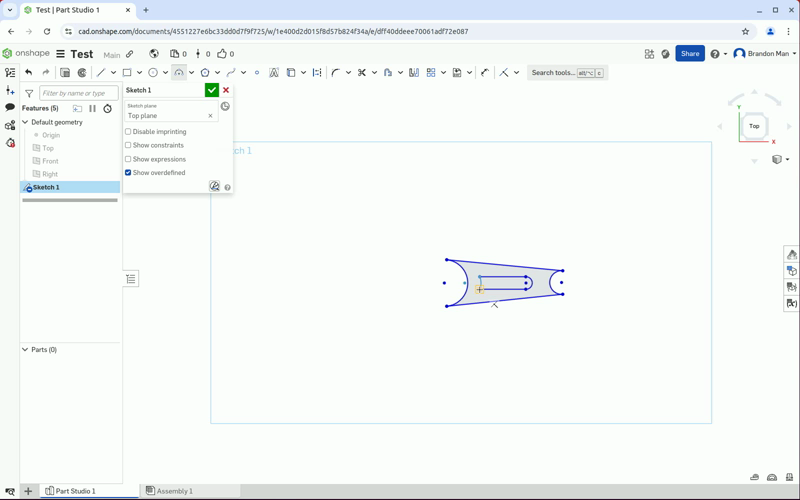
mouse_move(473, 283)
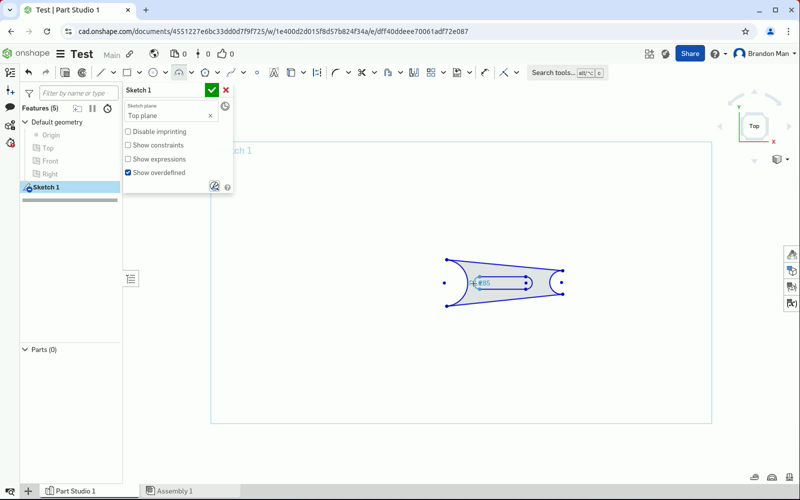
click(473, 283)
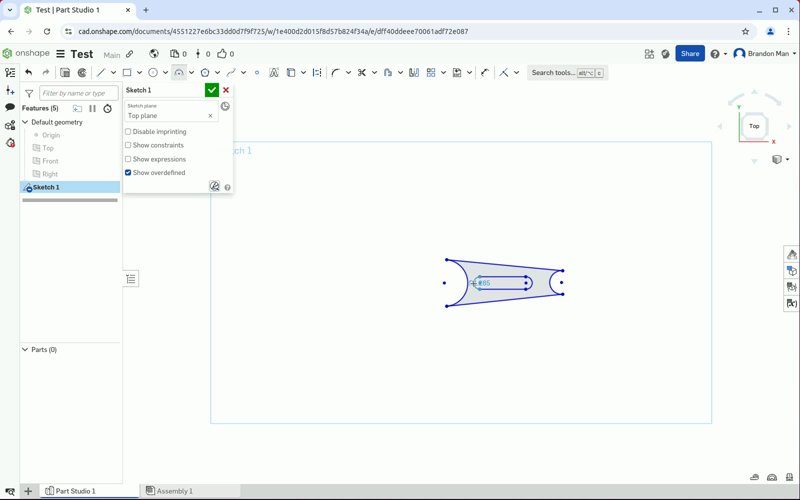
key_up(shift)
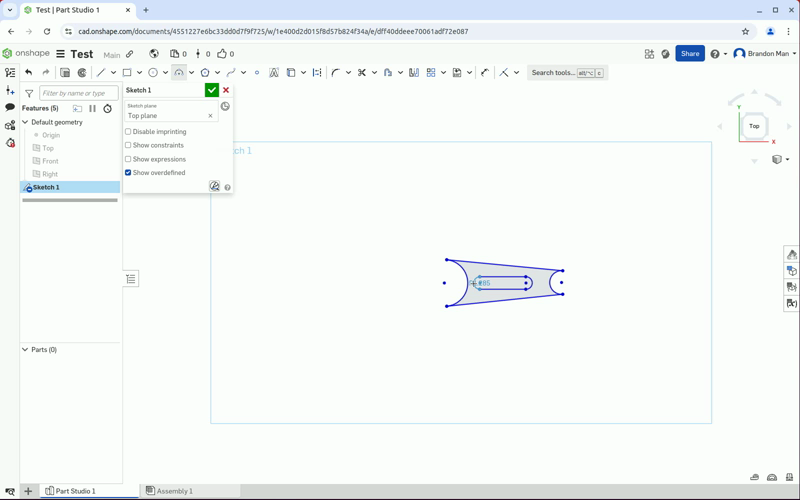
key(esc)
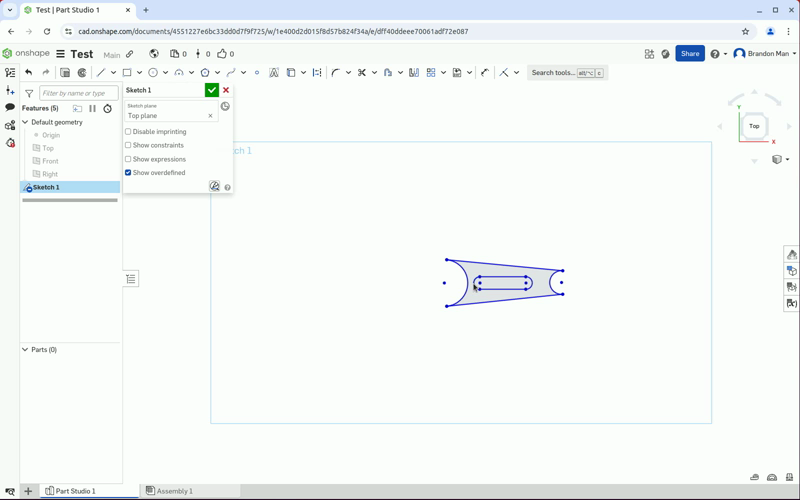
mouse_move(479, 293)
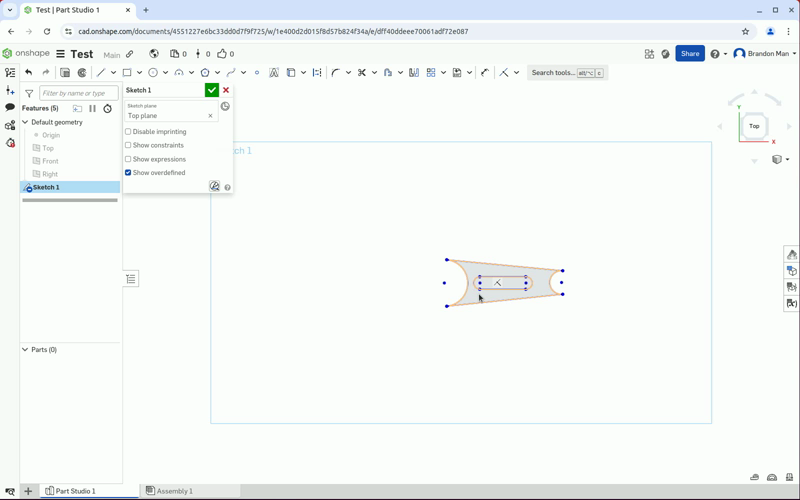
click(479, 293)
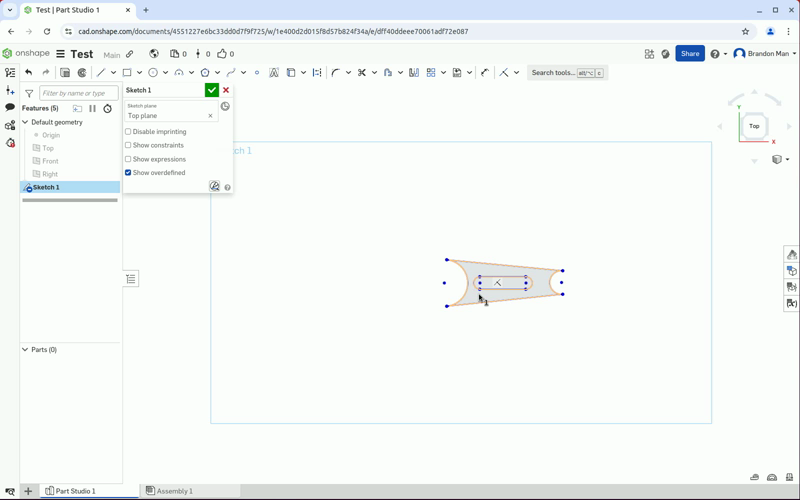
mouse_move(73, 352)
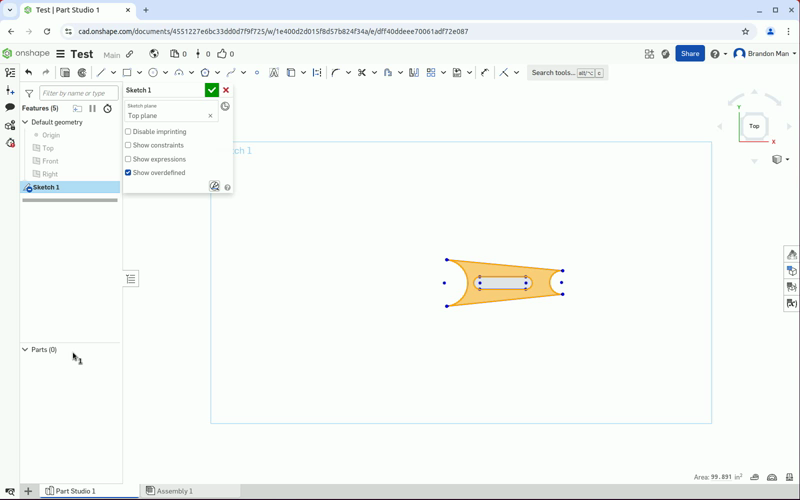
key(shift+y)
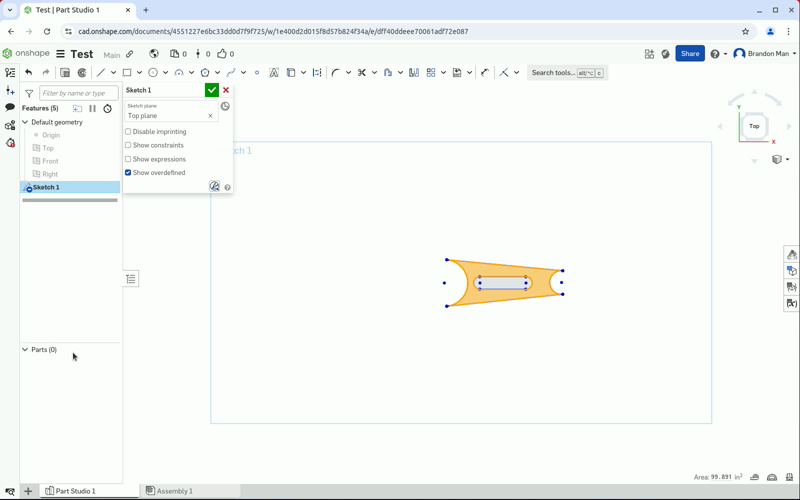
key(shift+e)
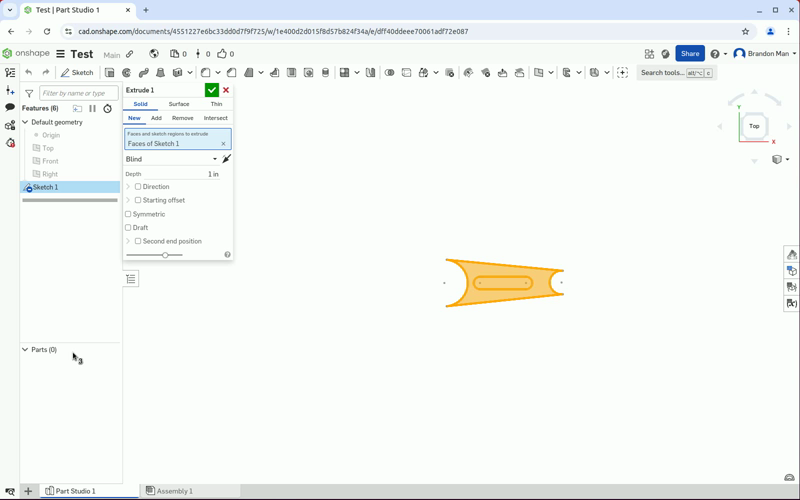
mouse_move(143, 106)
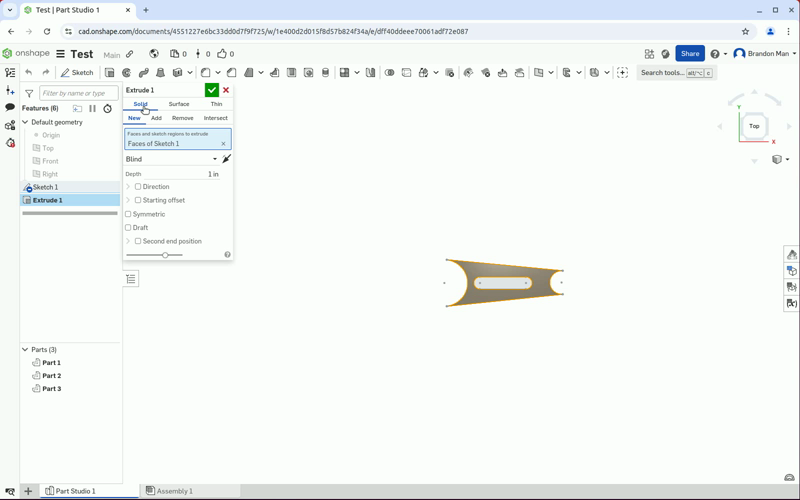
click(143, 106)
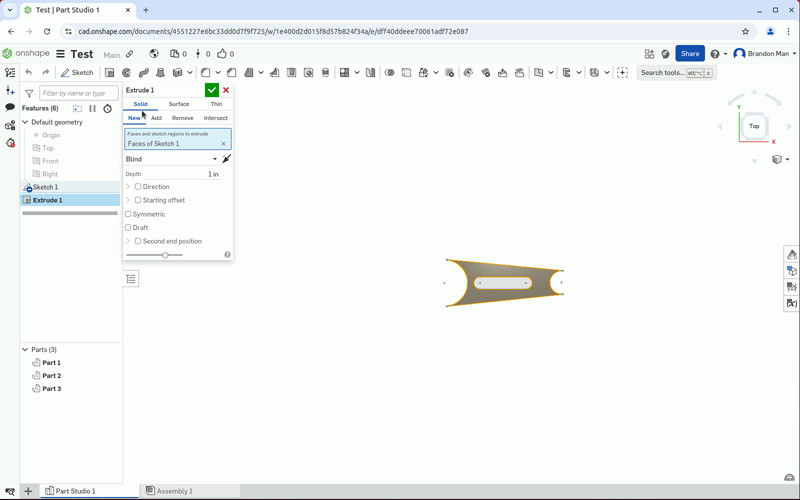
mouse_move(137, 120)
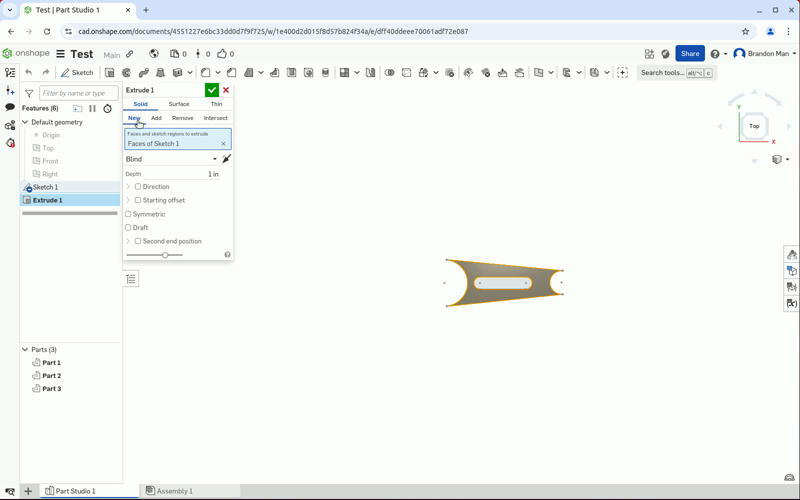
click(137, 120)
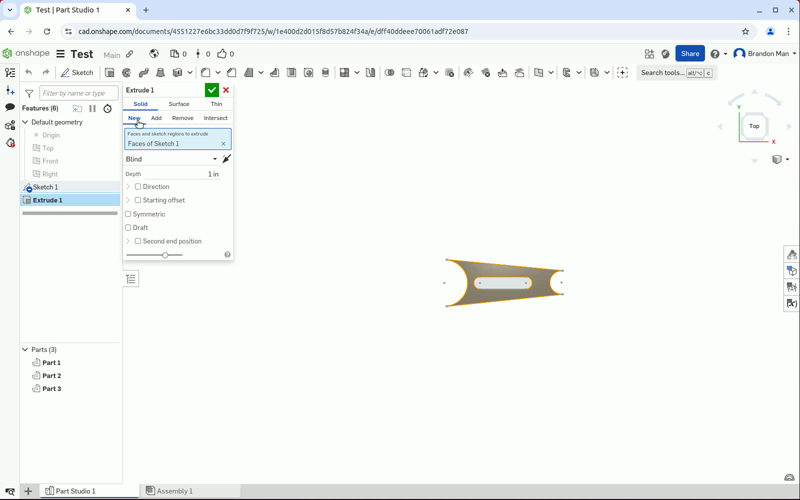
key(tab, 4)
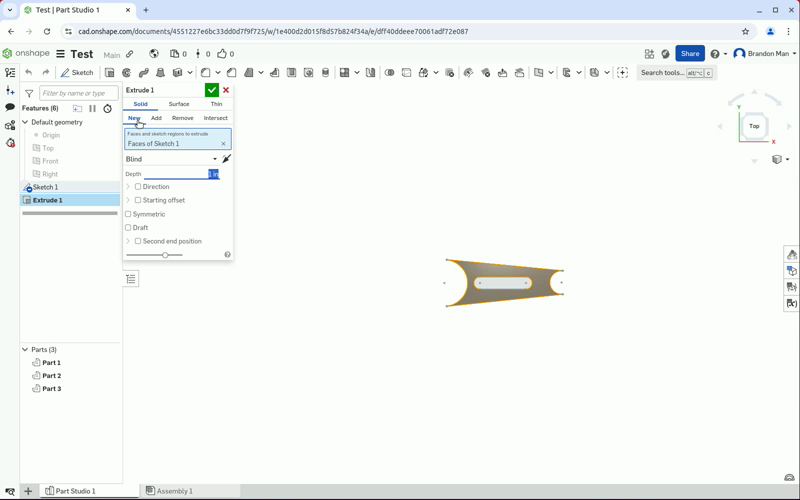
text(4.814)
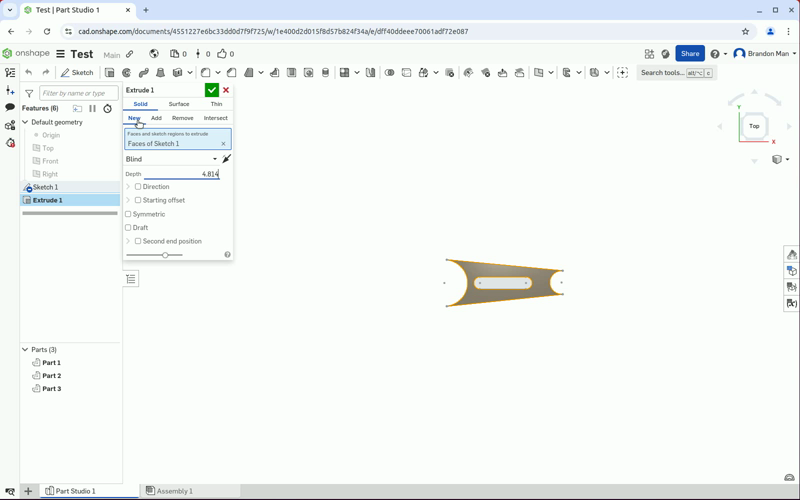
key(enter)
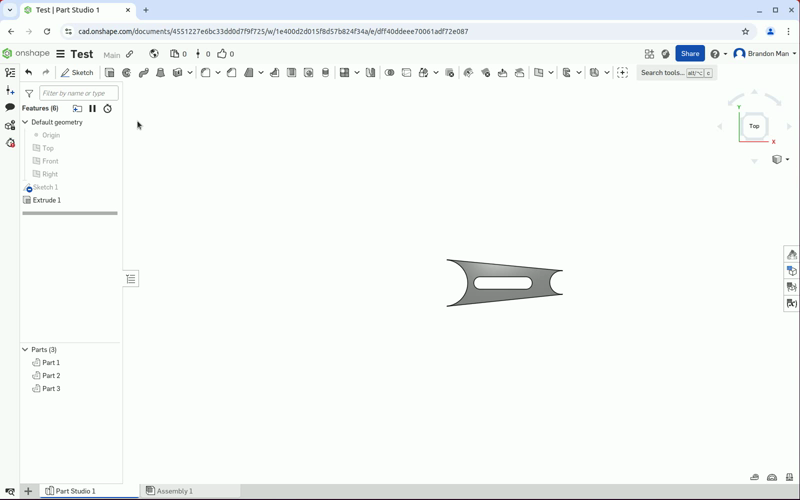
key(shift+h)
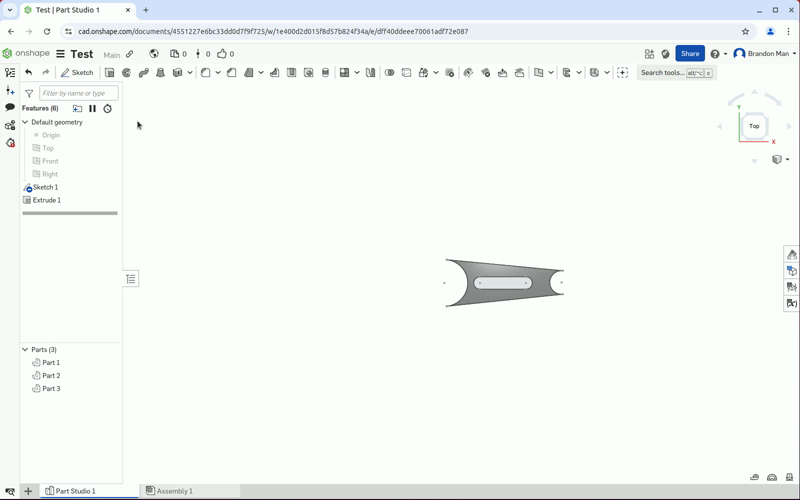
key(shift+h)
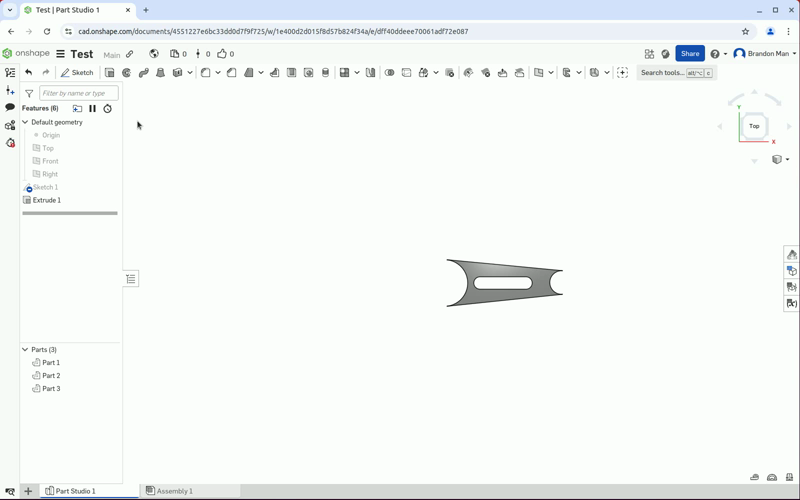
mouse_move(73, 189)
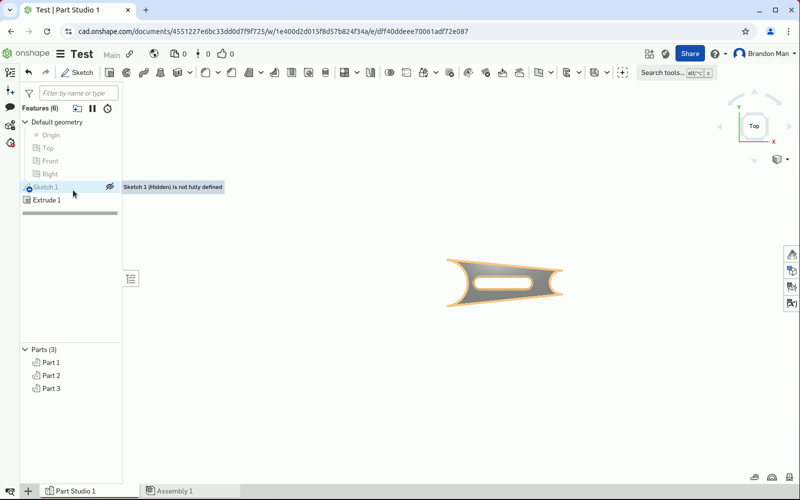
click(73, 189)
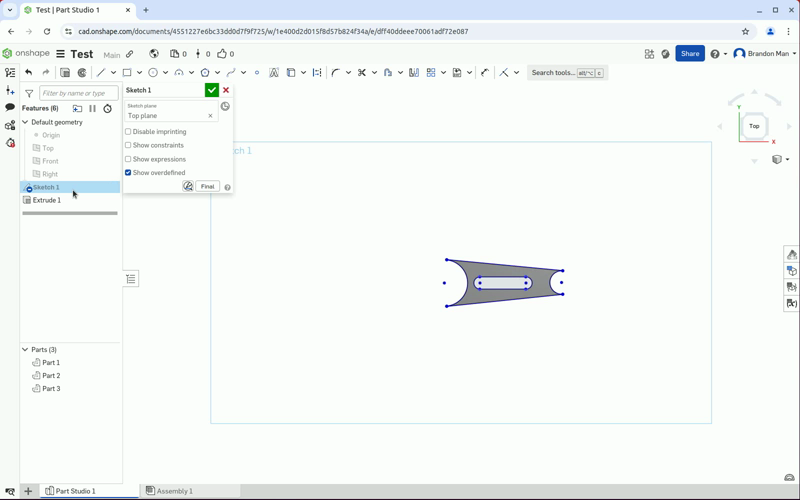
mouse_move(229, 92)
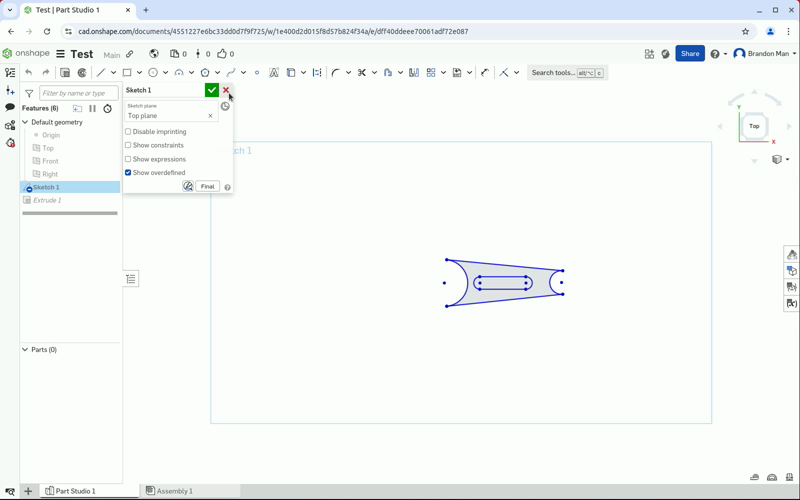
click(229, 92)
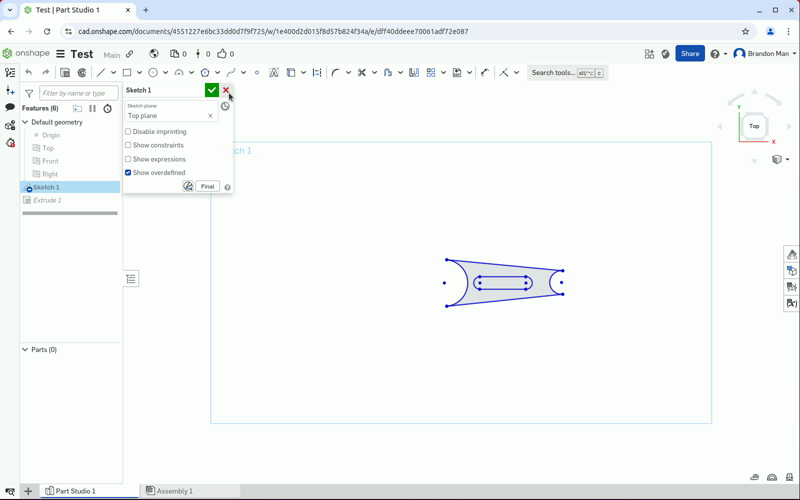
key(shift+s)
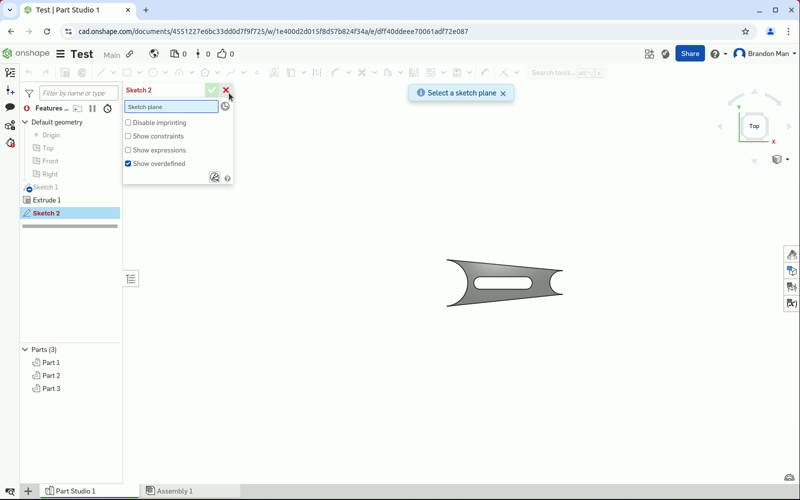
mouse_move(73, 150)
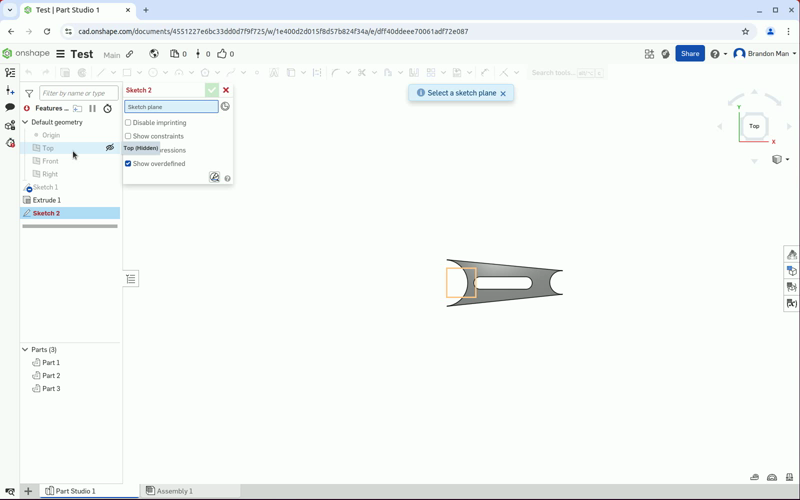
click(73, 150)
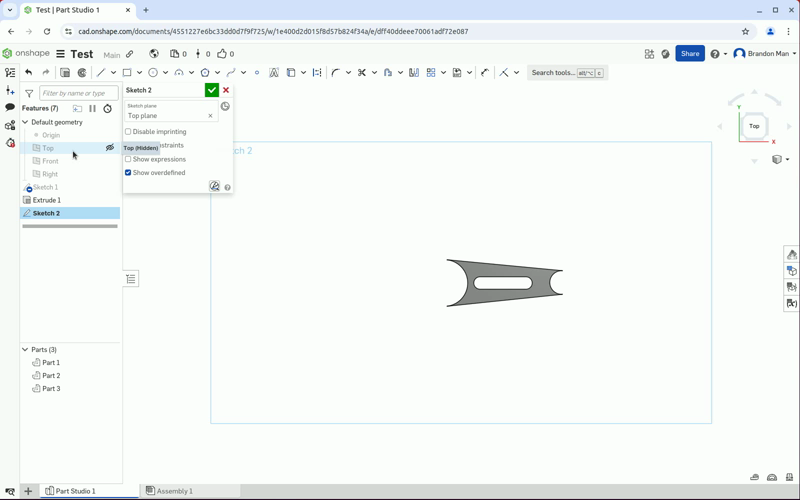
mouse_move(73, 352)
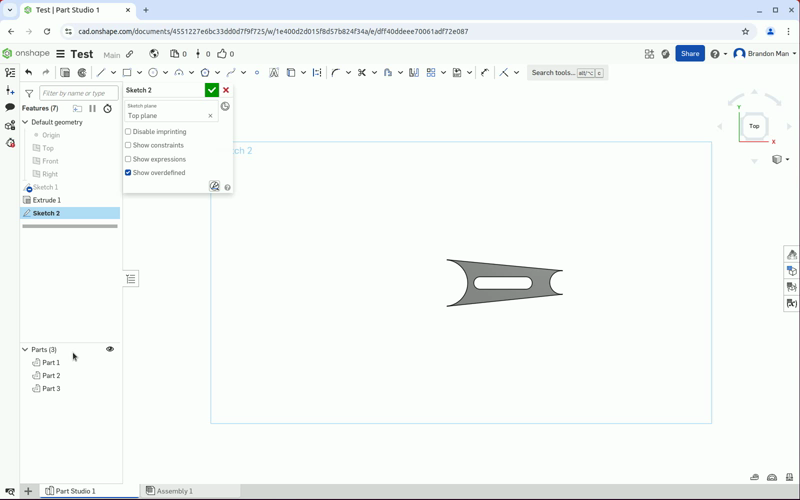
key(y)
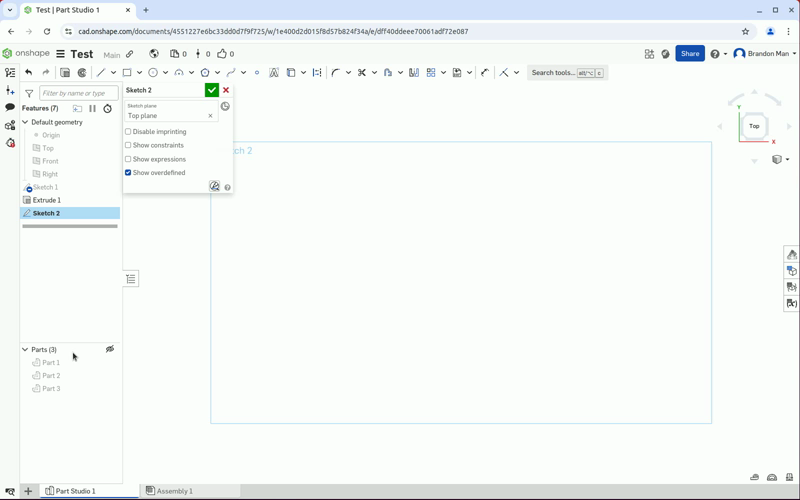
key(c)
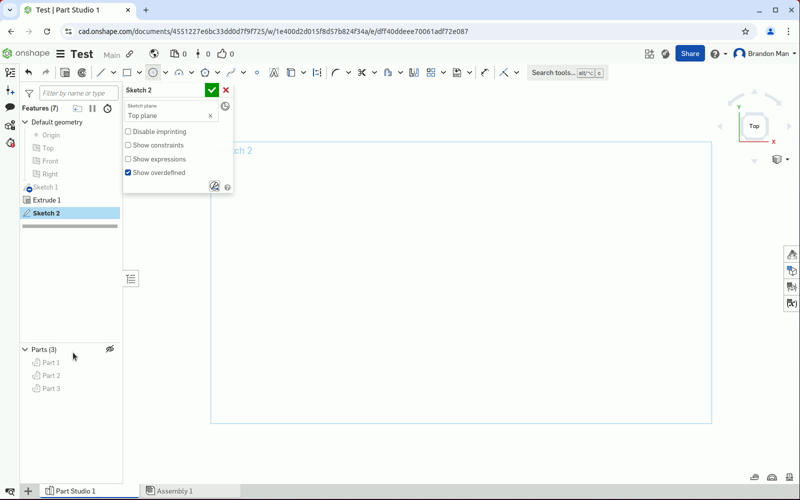
key_down(shift)
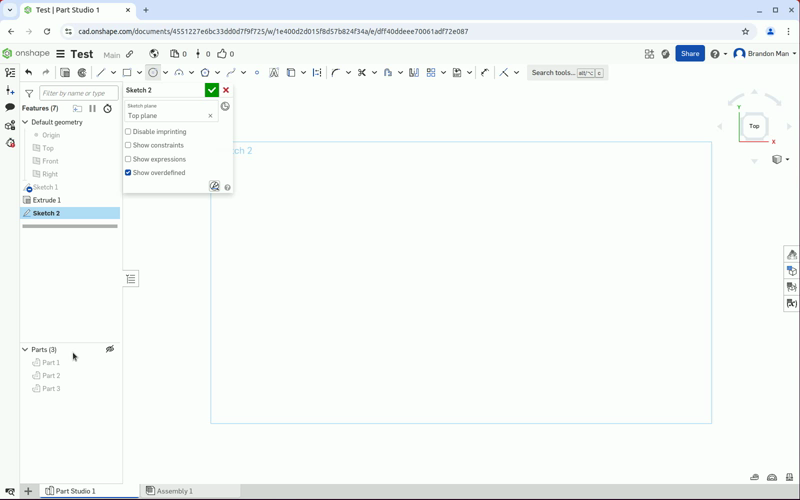
mouse_move(444, 282)
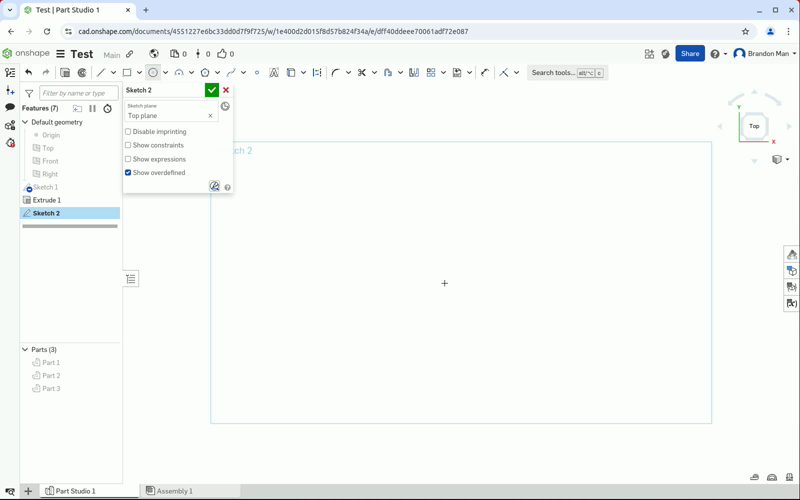
click(444, 282)
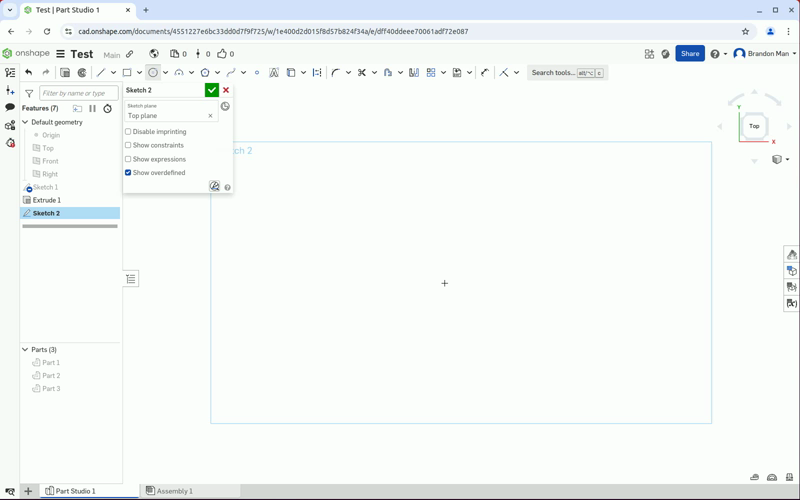
key_up(shift)
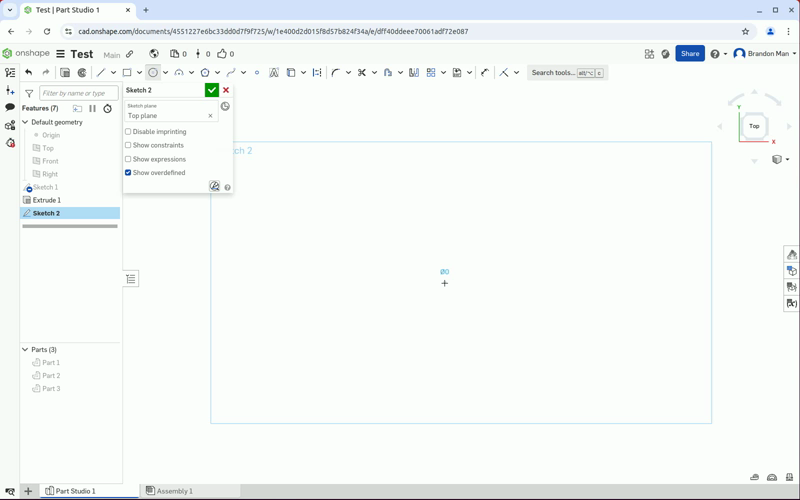
mouse_move(468, 282)
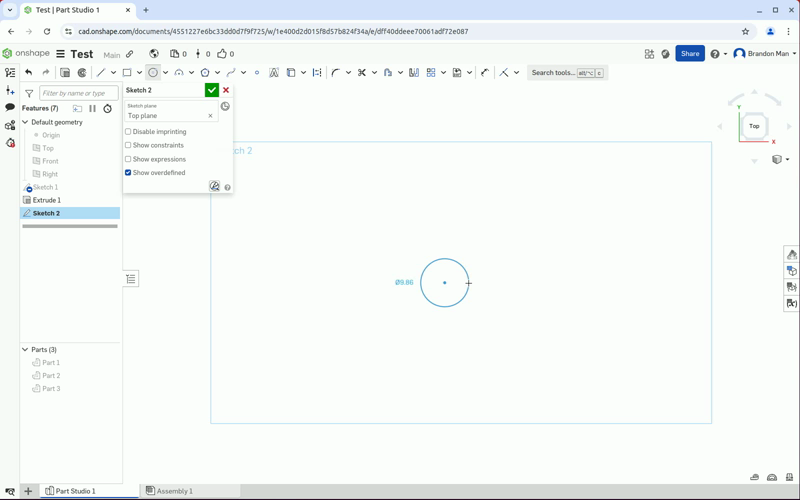
click(468, 282)
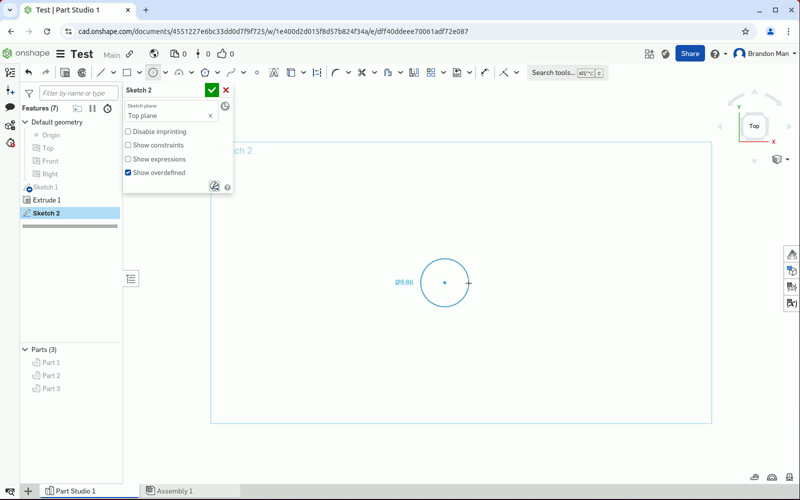
key(esc)
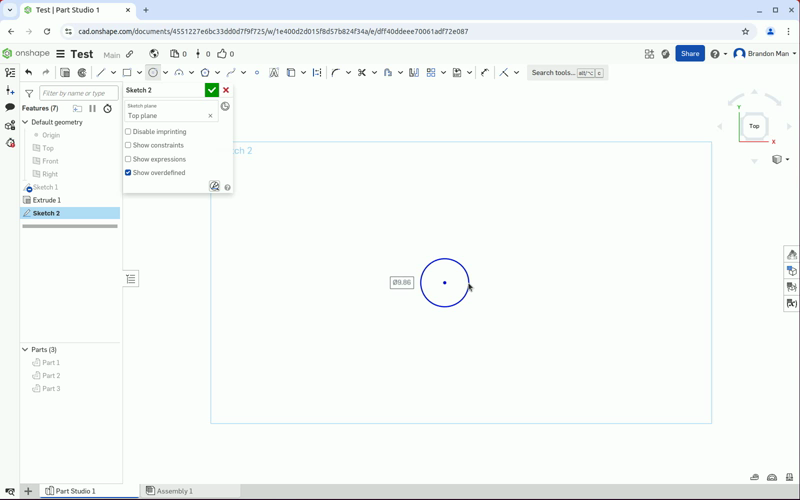
key(c)
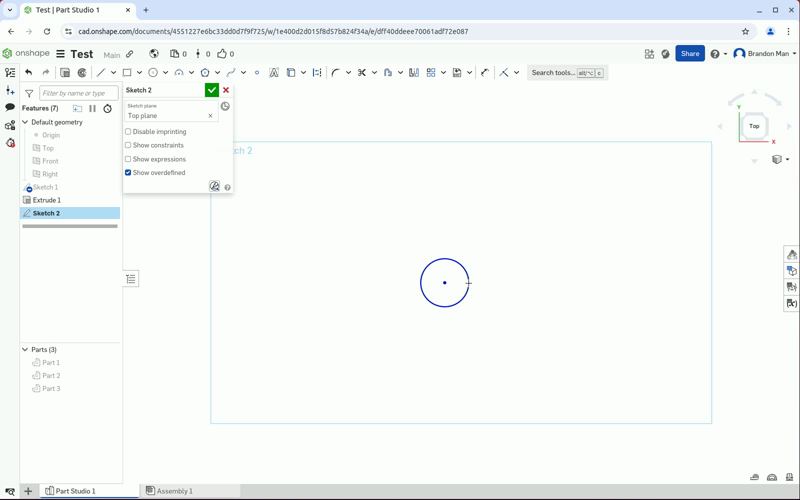
key_down(shift)
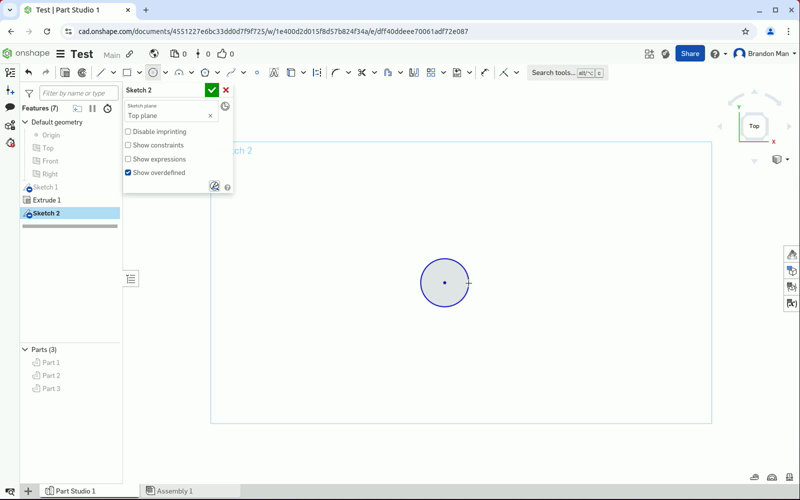
mouse_move(444, 282)
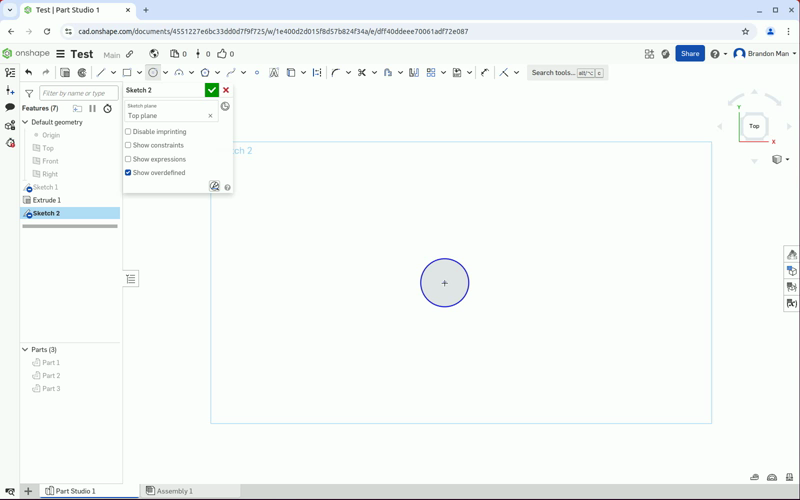
click(444, 282)
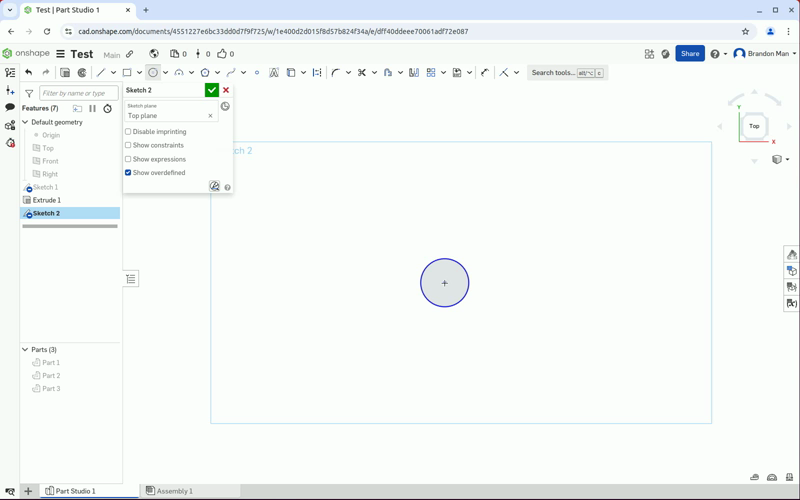
key_up(shift)
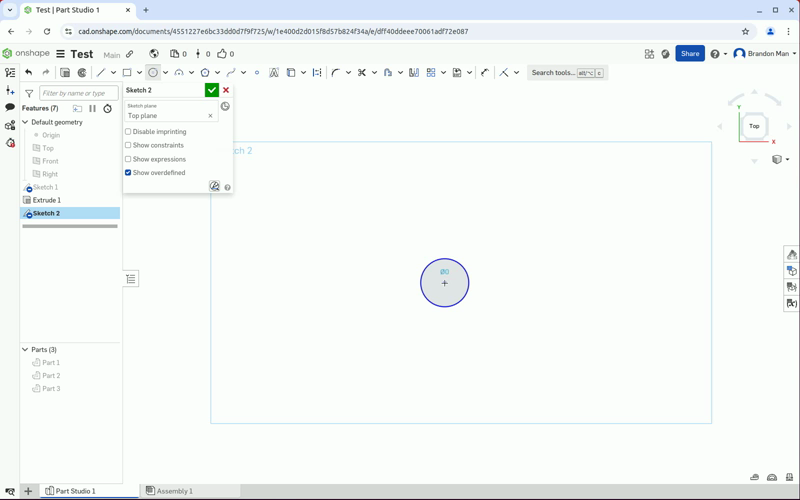
mouse_move(462, 282)
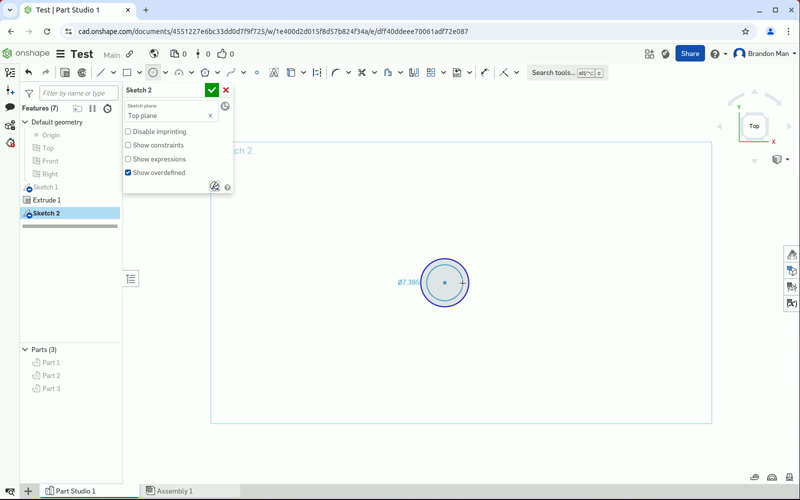
click(462, 282)
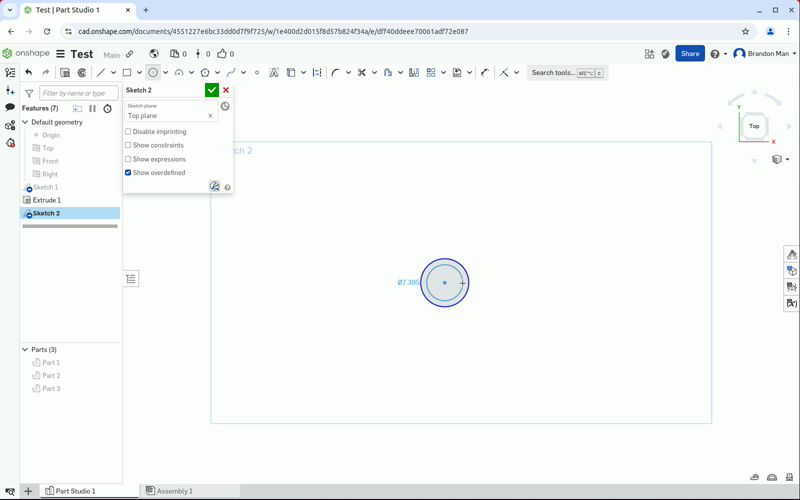
key(esc)
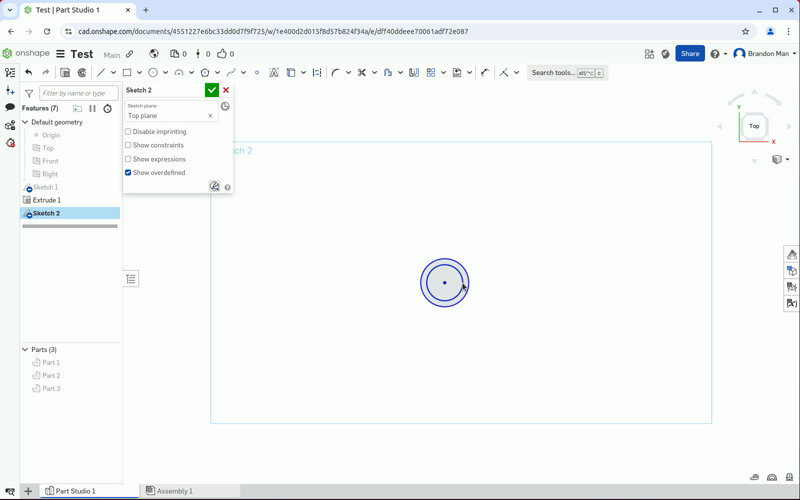
mouse_move(466, 288)
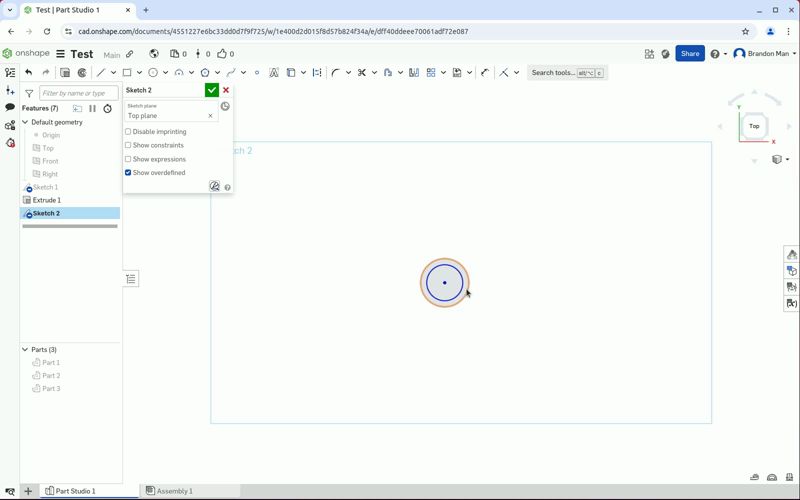
scroll(6)
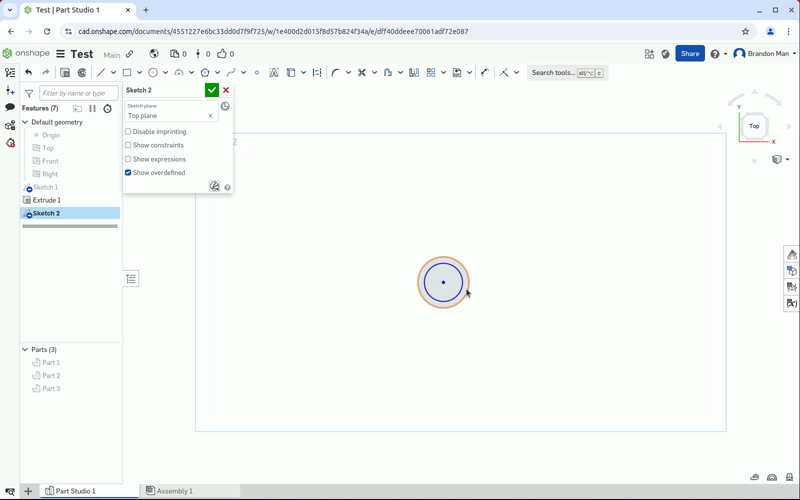
scroll(6)
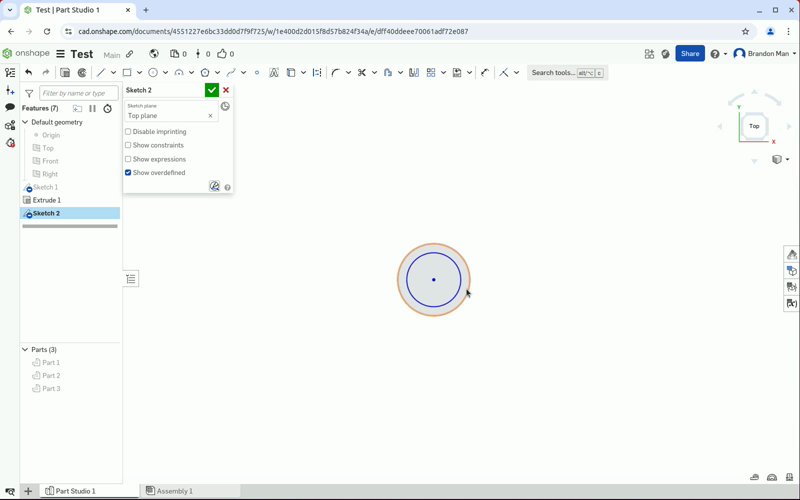
scroll(6)
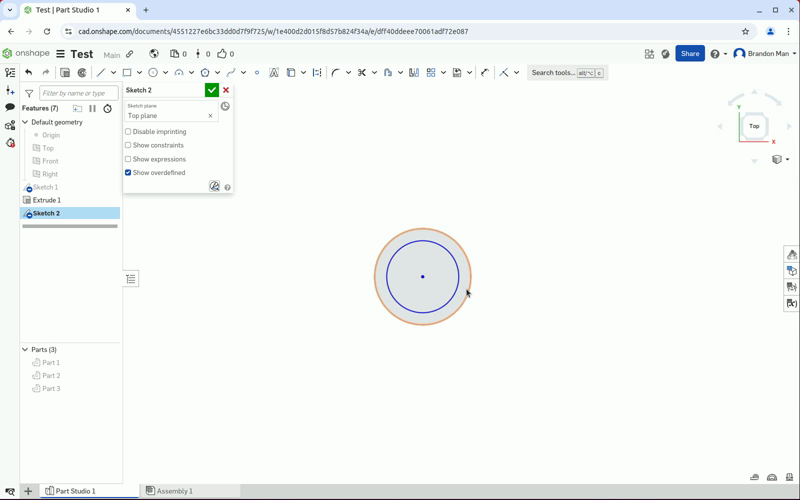
scroll(6)
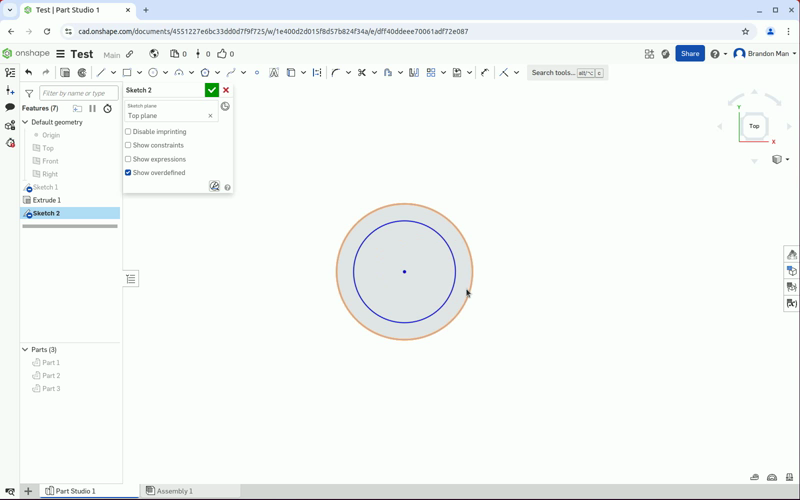
scroll(6)
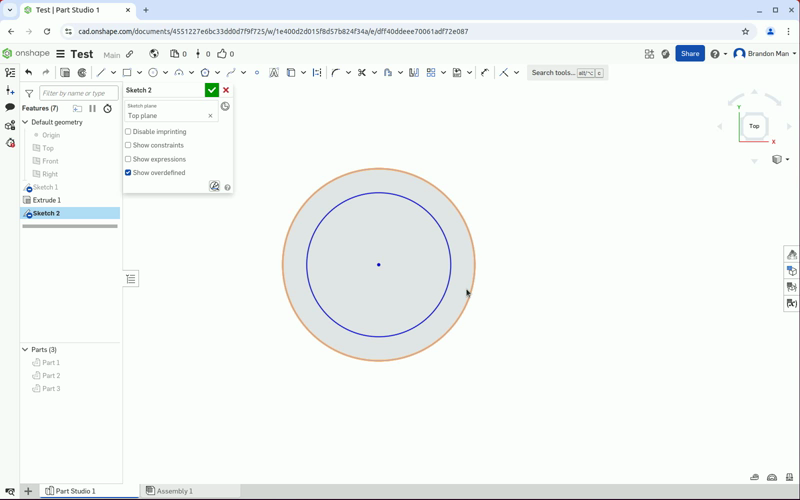
scroll(6)
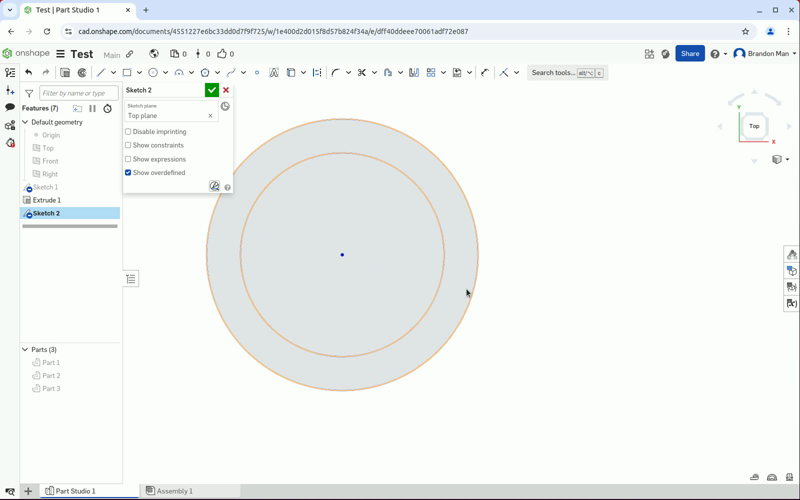
scroll(6)
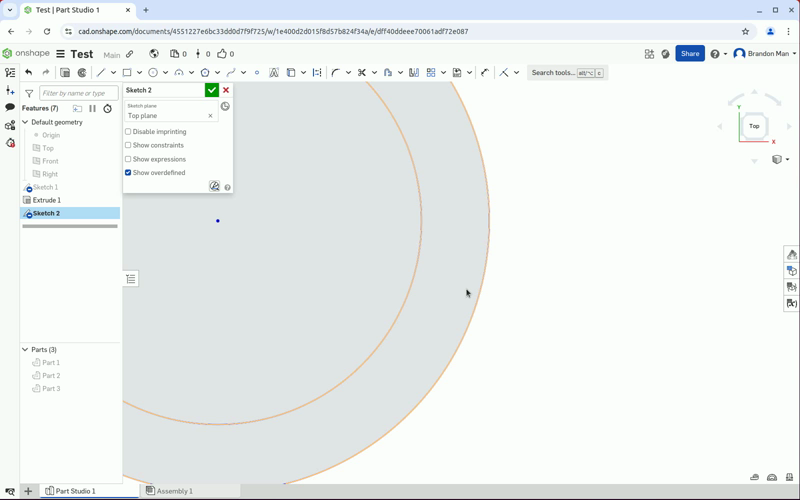
click(466, 288)
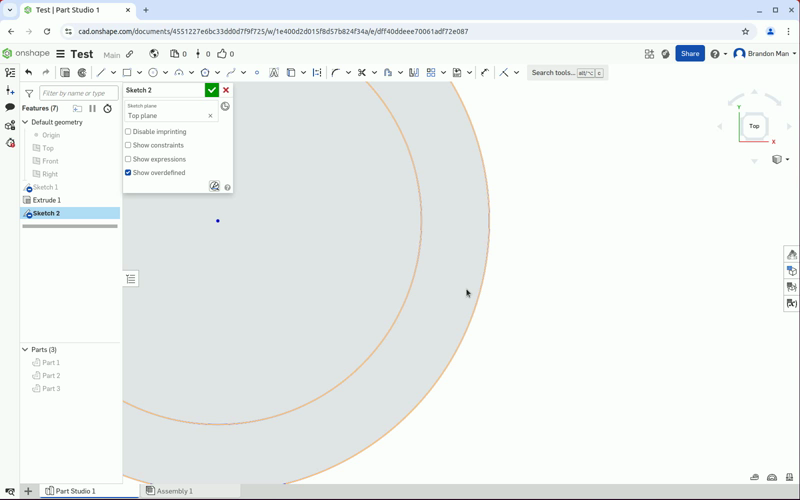
scroll(-6)
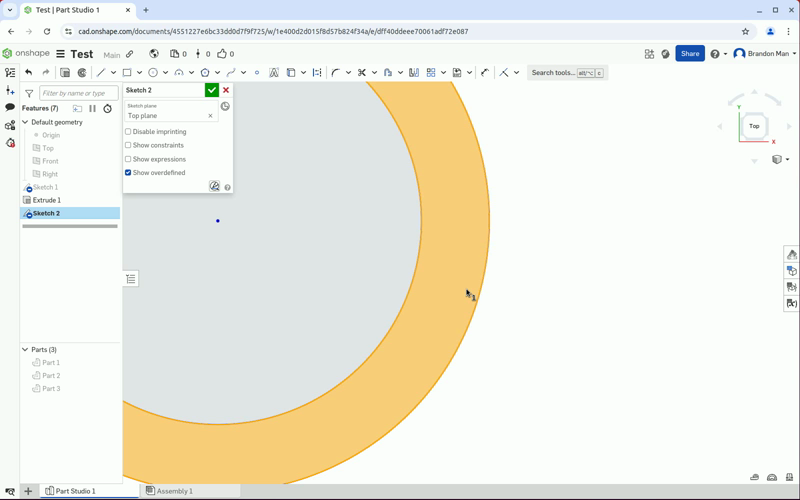
scroll(-6)
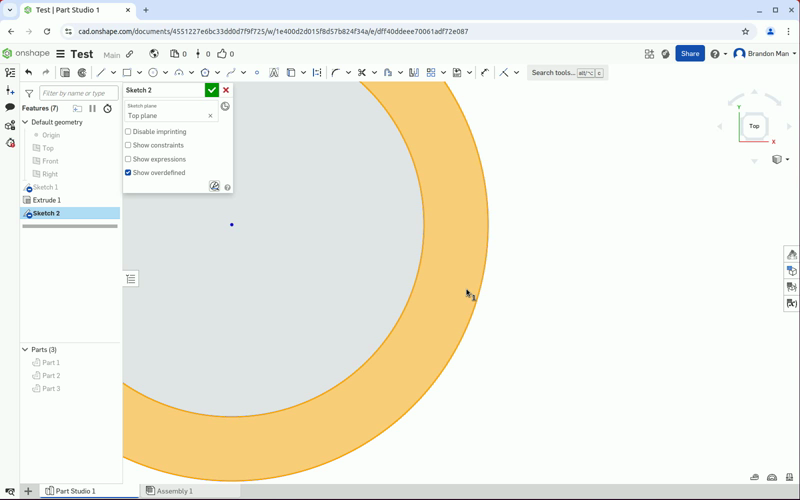
scroll(-6)
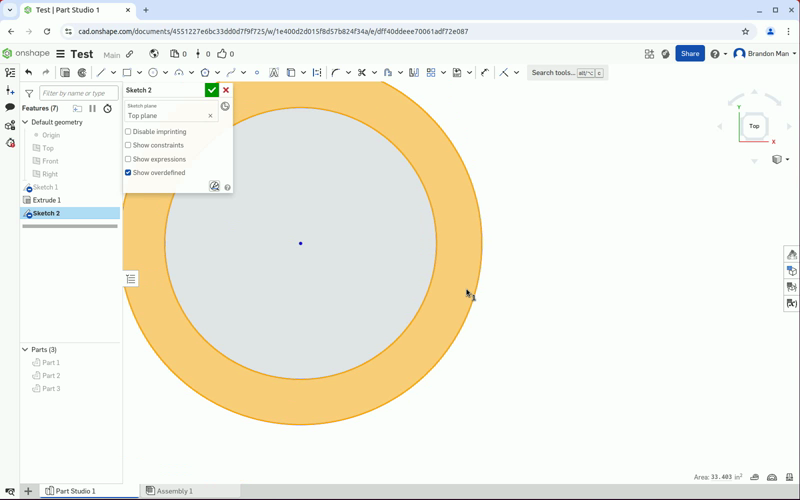
scroll(-6)
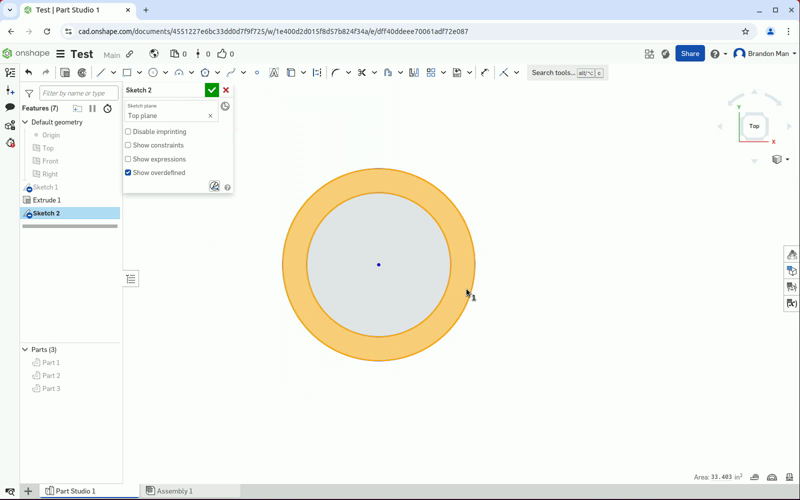
scroll(-6)
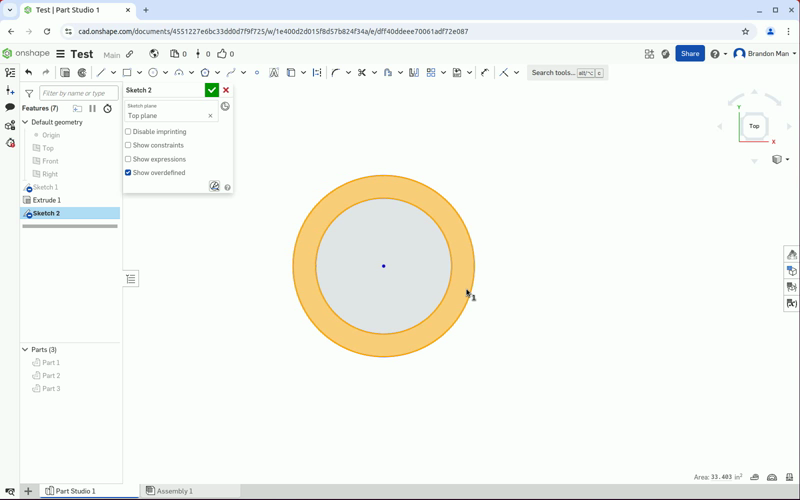
scroll(-6)
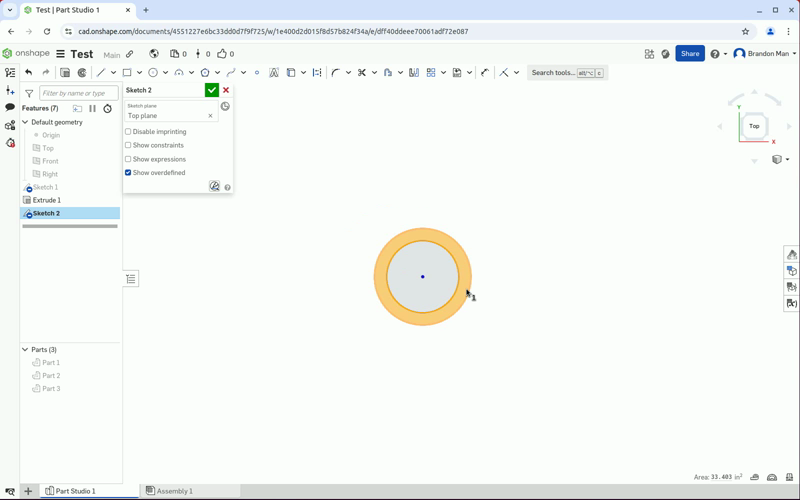
scroll(-6)
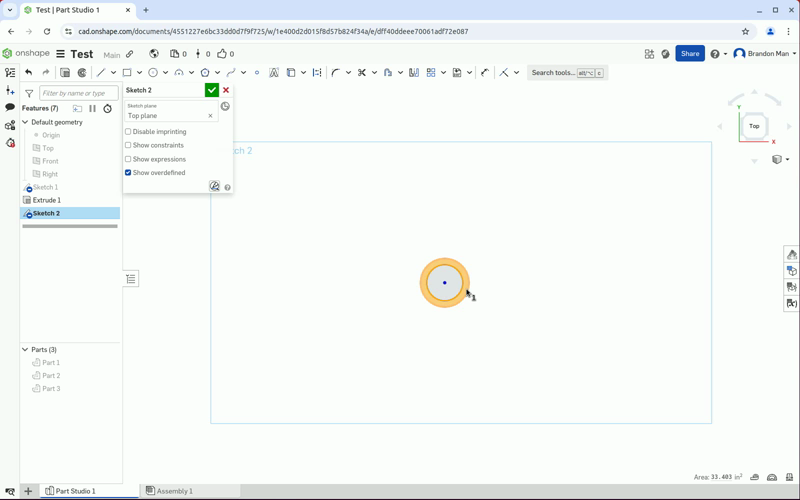
mouse_move(73, 352)
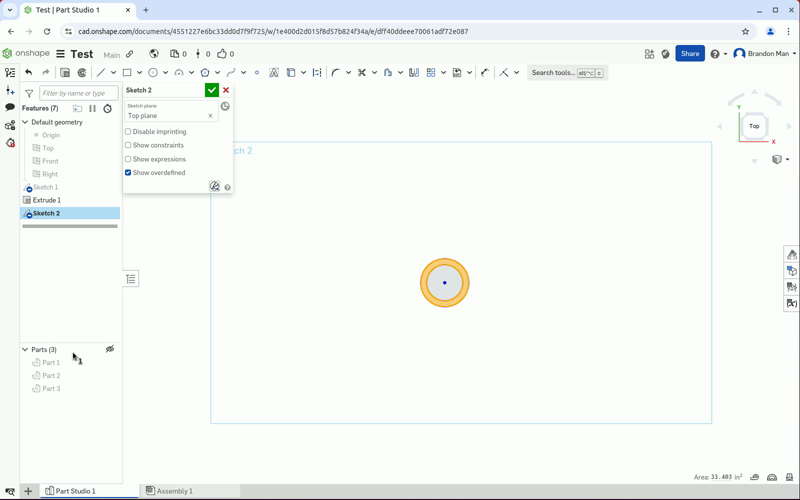
key(shift+y)
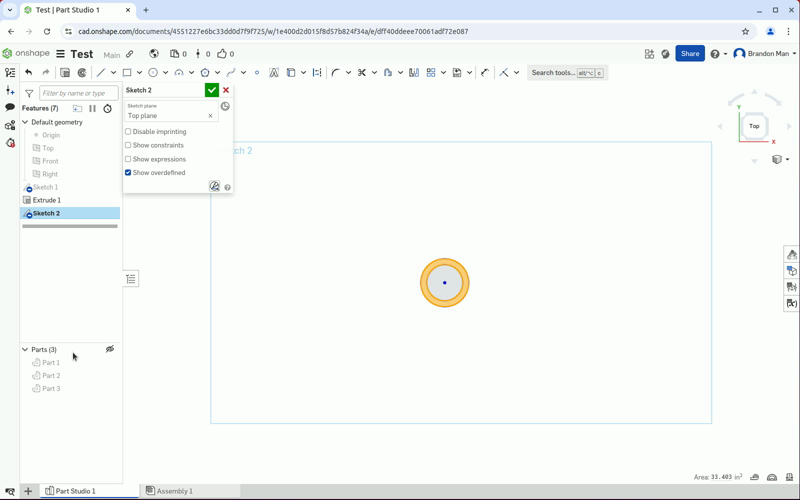
key(shift+e)
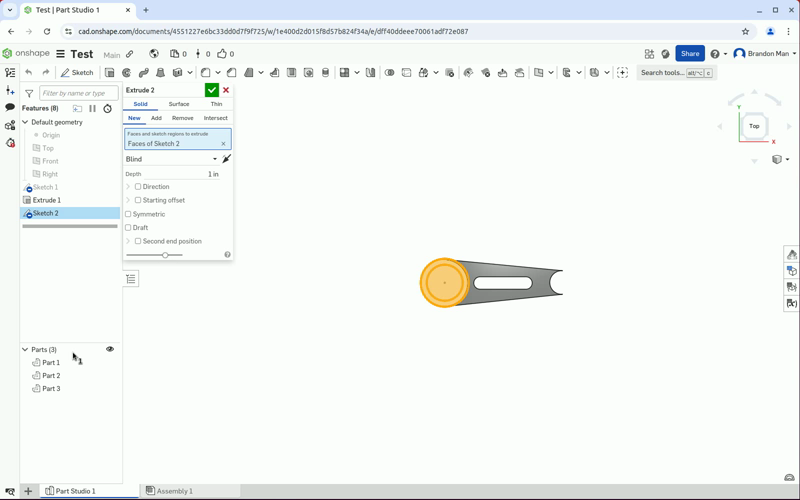
mouse_move(143, 106)
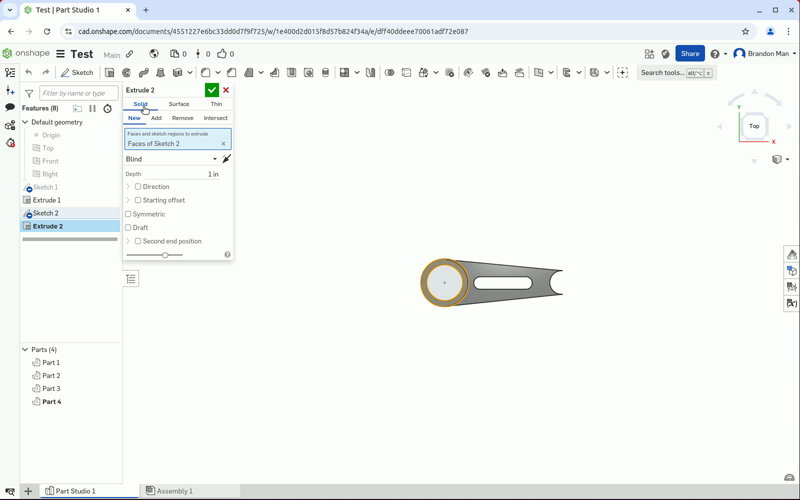
click(143, 106)
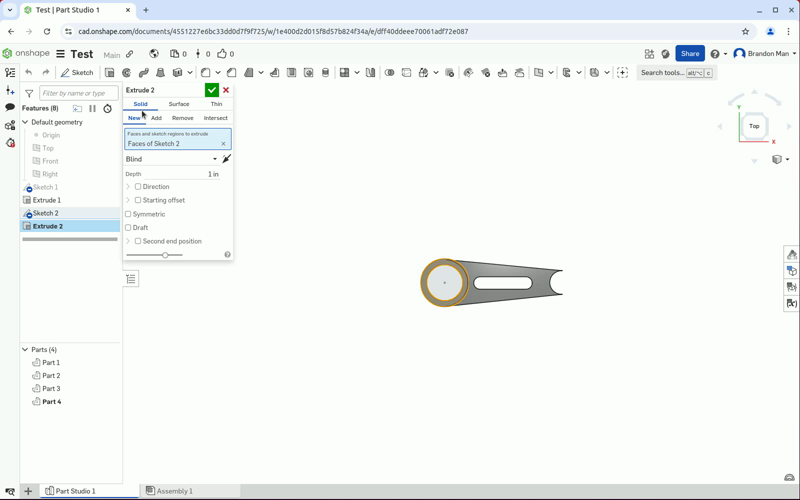
mouse_move(137, 120)
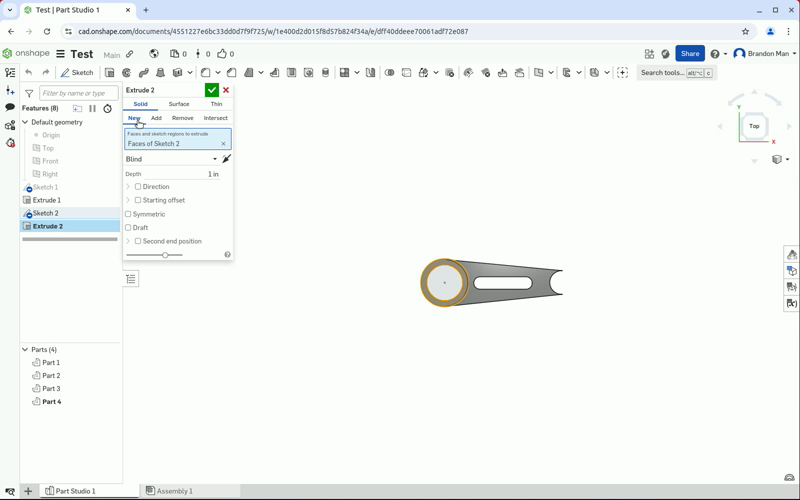
click(137, 120)
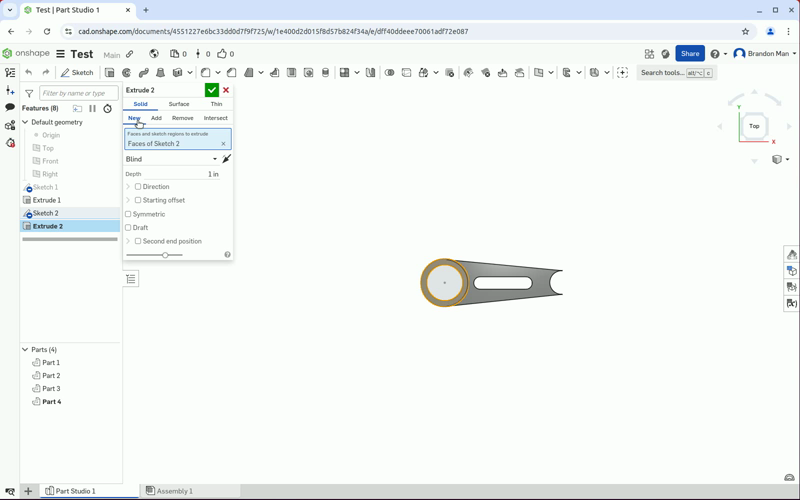
key(tab, 4)
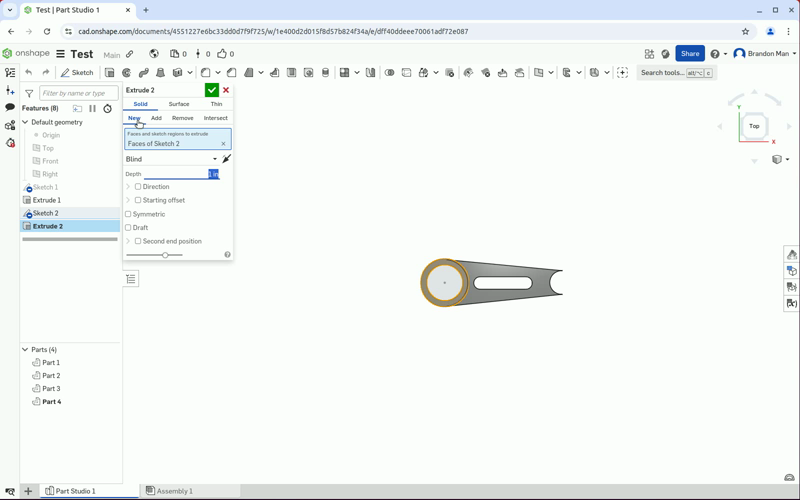
text(7.221)
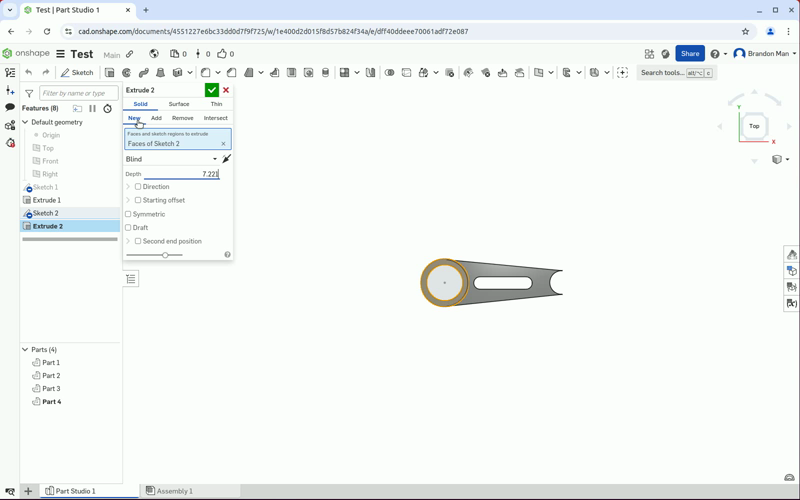
key(enter)
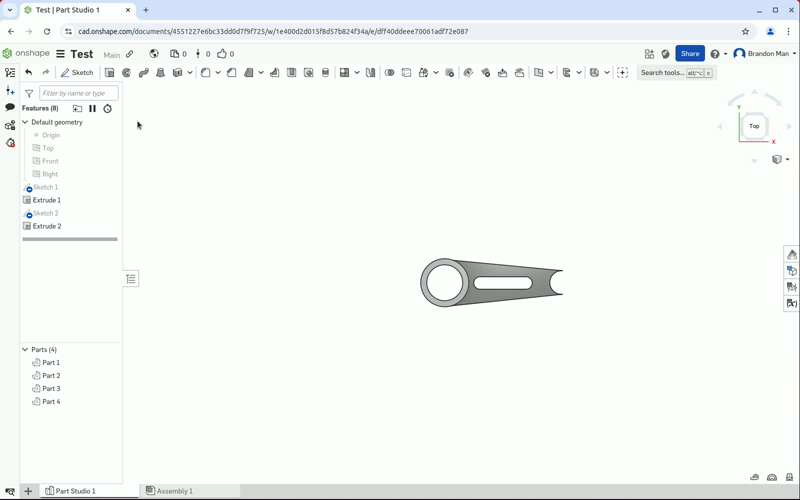
key(shift+h)
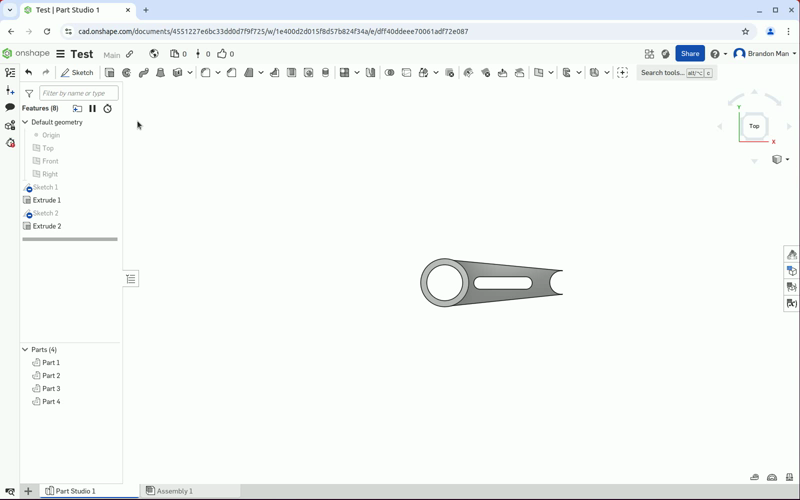
key(shift+h)
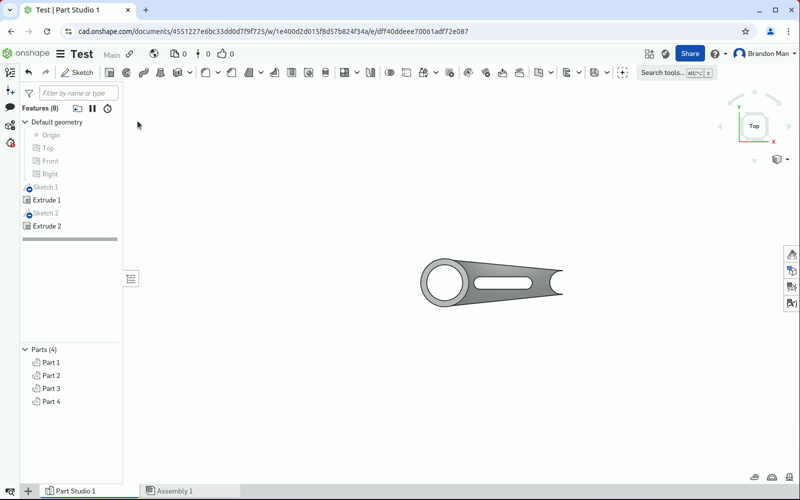
mouse_move(73, 189)
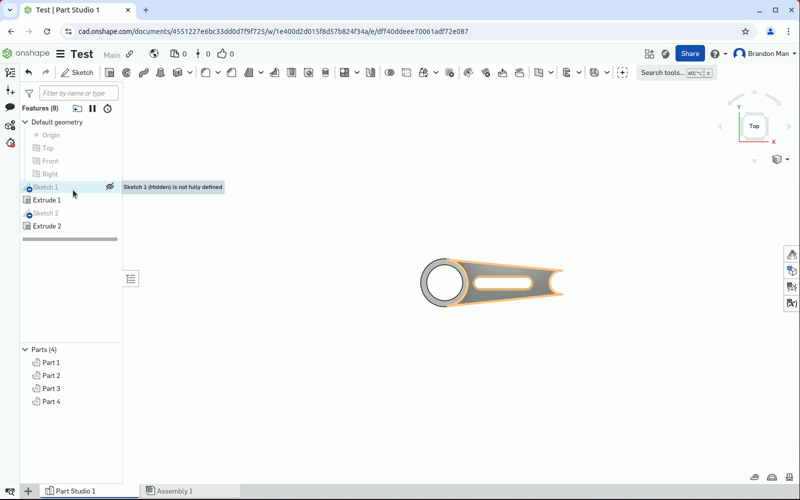
click(73, 189)
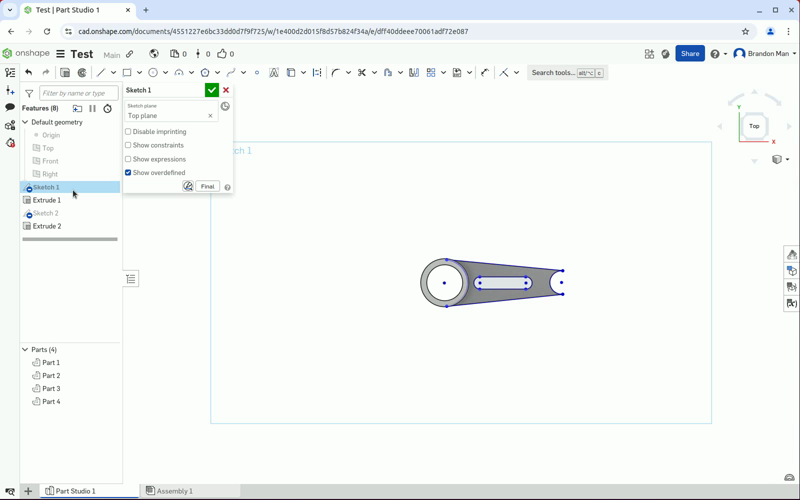
mouse_move(229, 92)
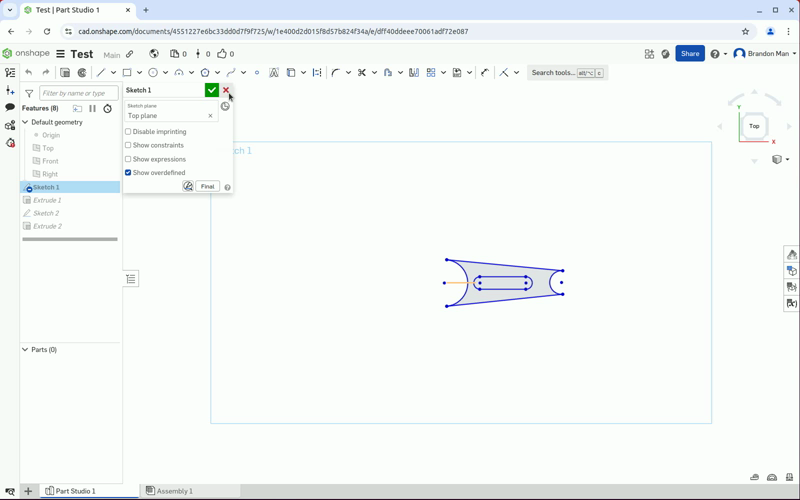
click(229, 92)
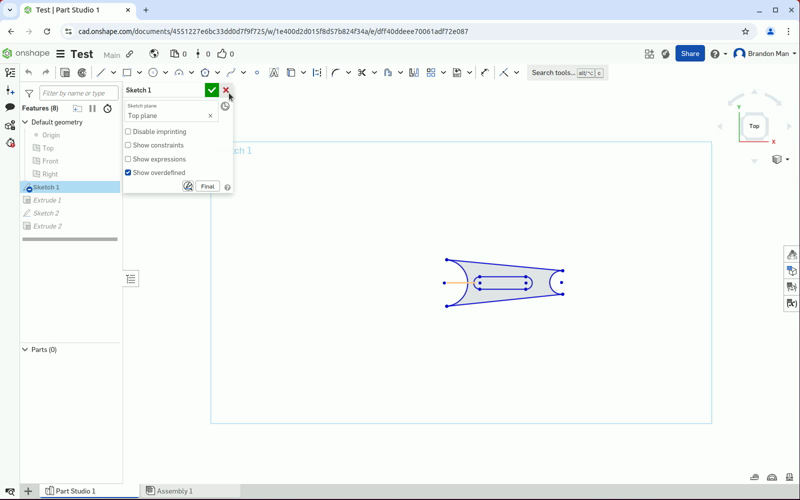
key(shift+s)
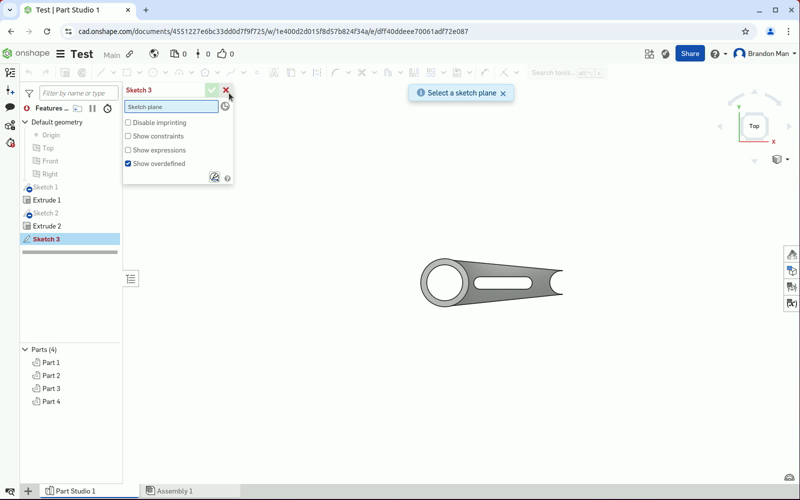
mouse_move(73, 150)
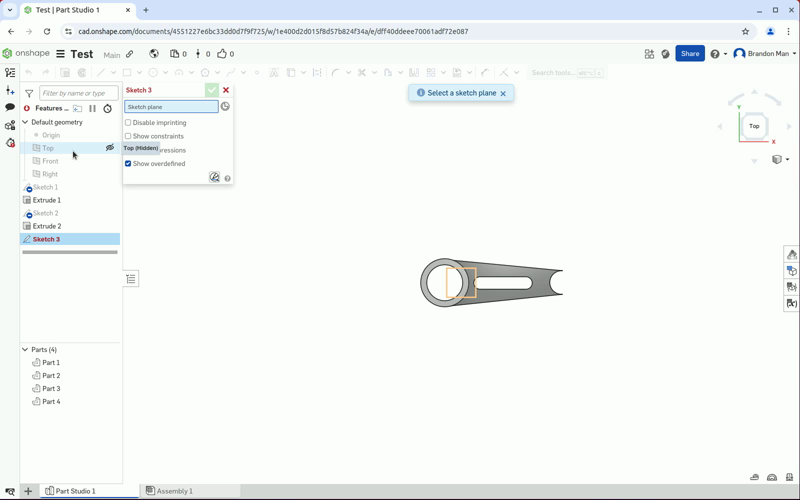
click(73, 150)
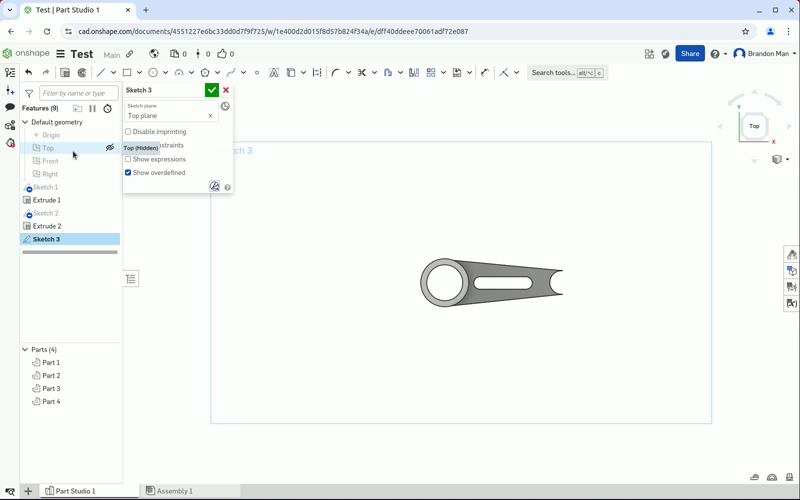
mouse_move(73, 352)
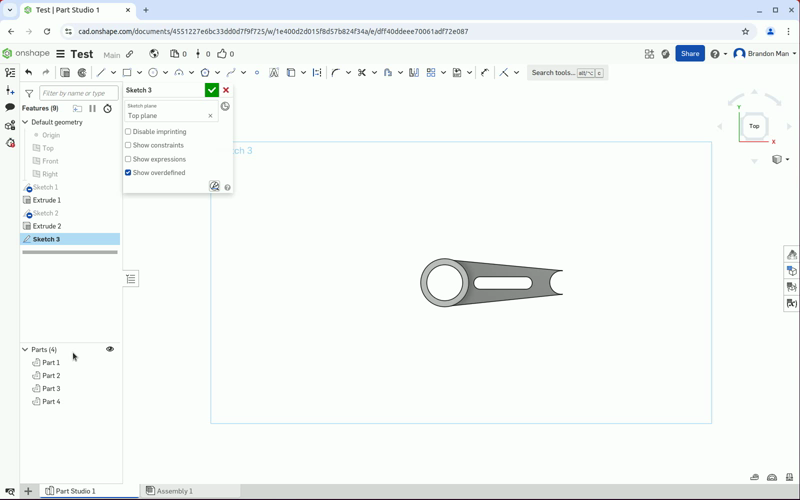
key(y)
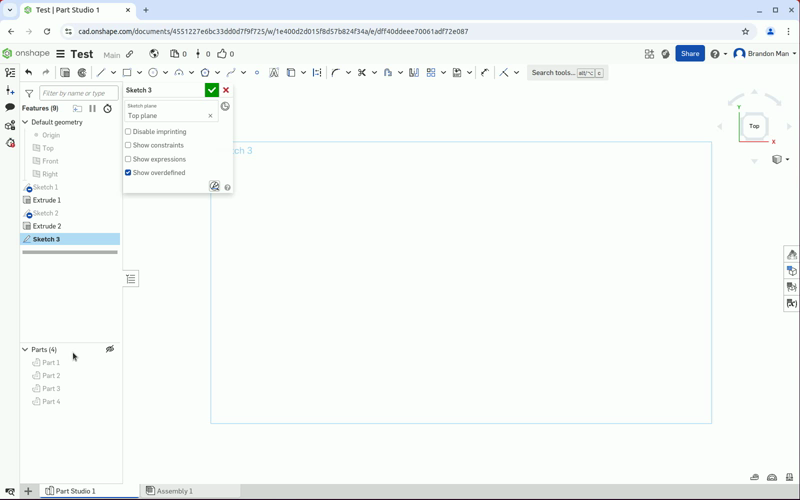
key(c)
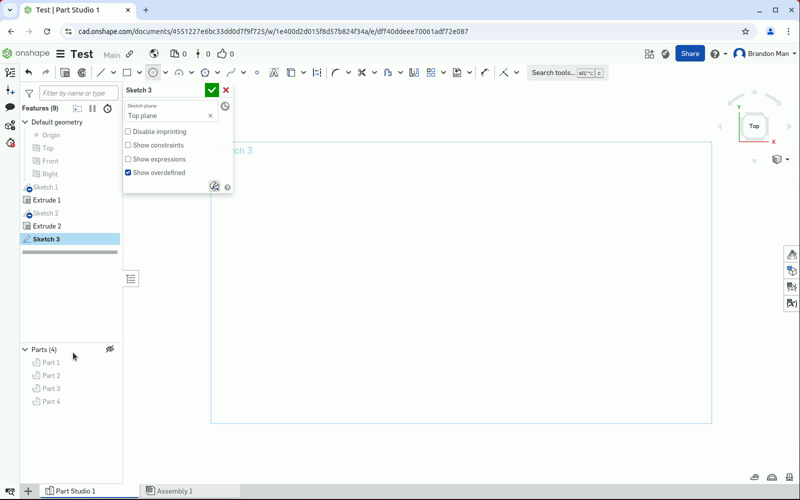
key_down(shift)
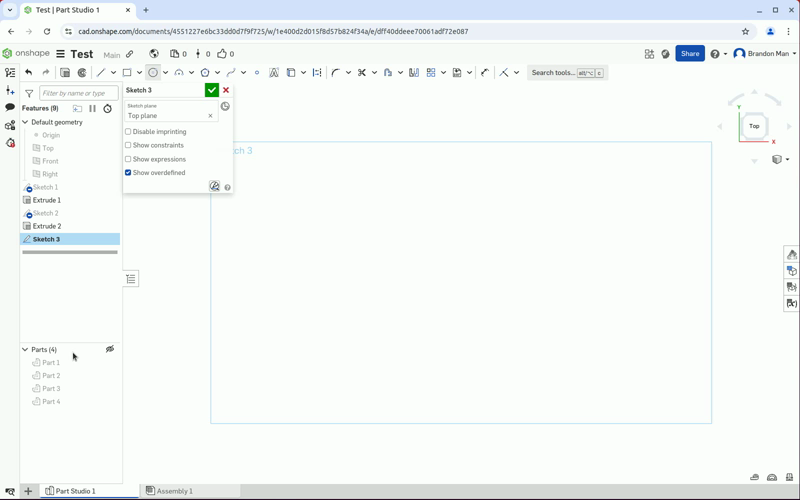
mouse_move(562, 282)
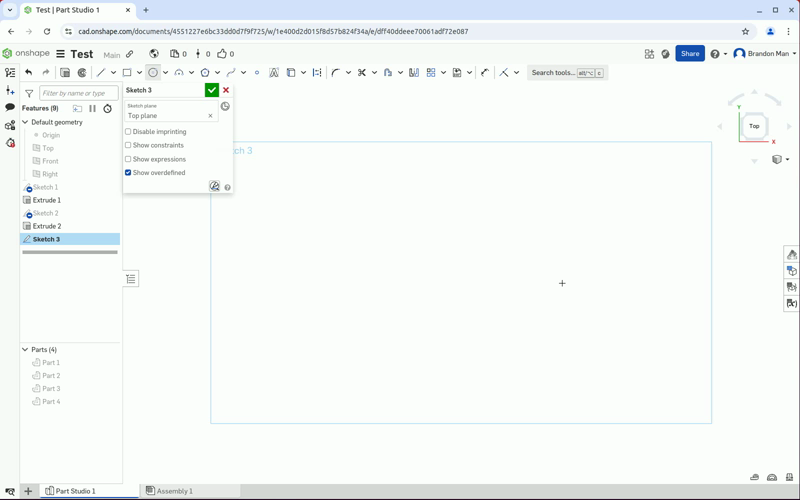
click(562, 282)
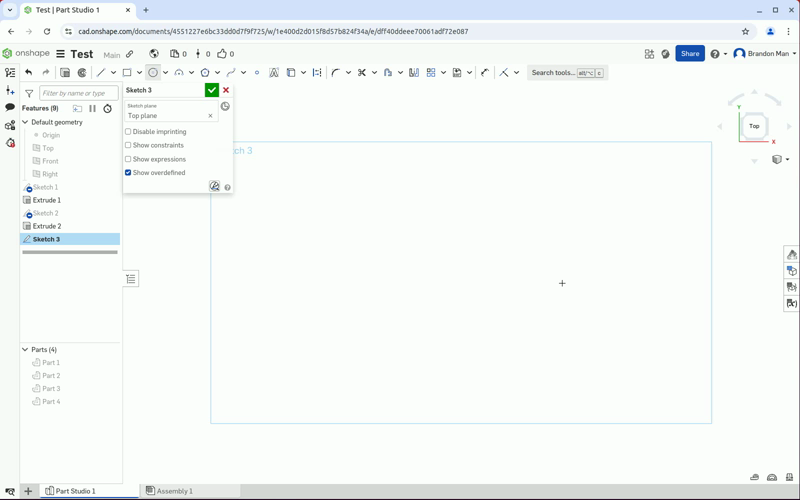
key_up(shift)
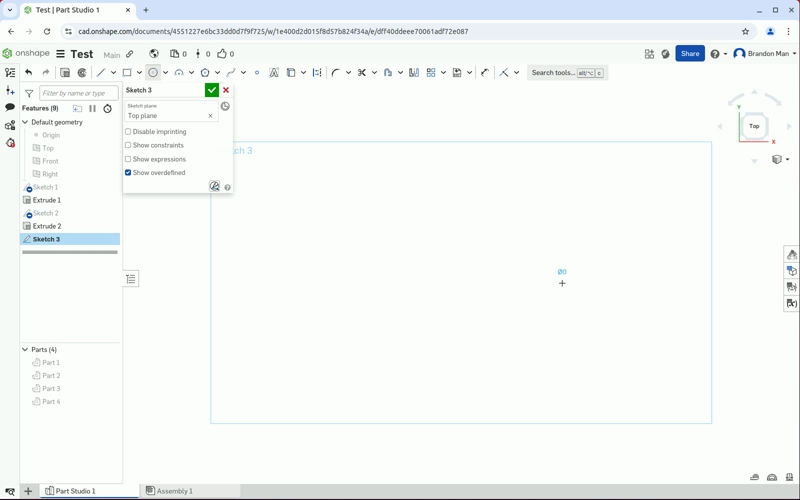
mouse_move(574, 282)
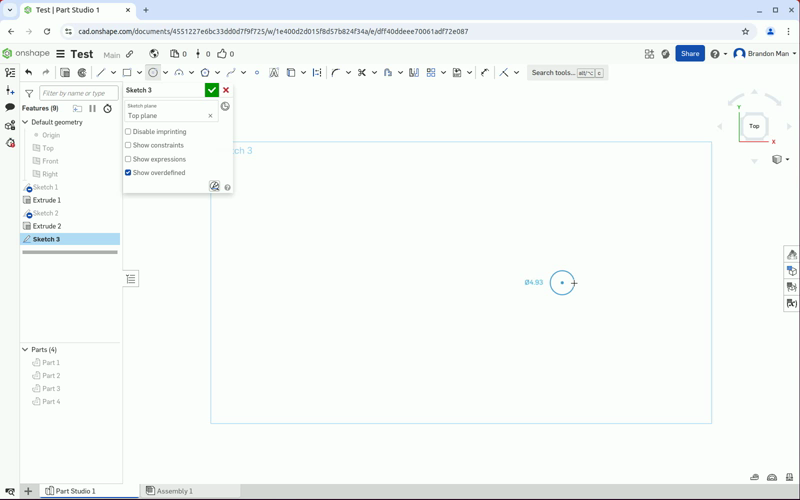
click(574, 282)
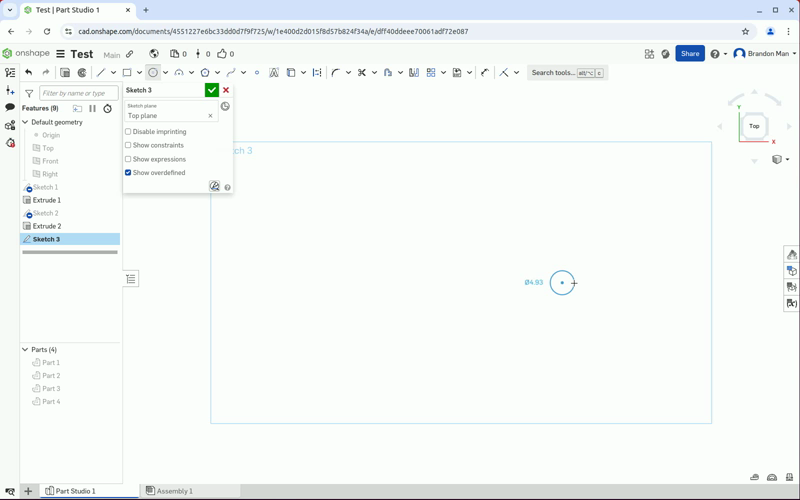
key(esc)
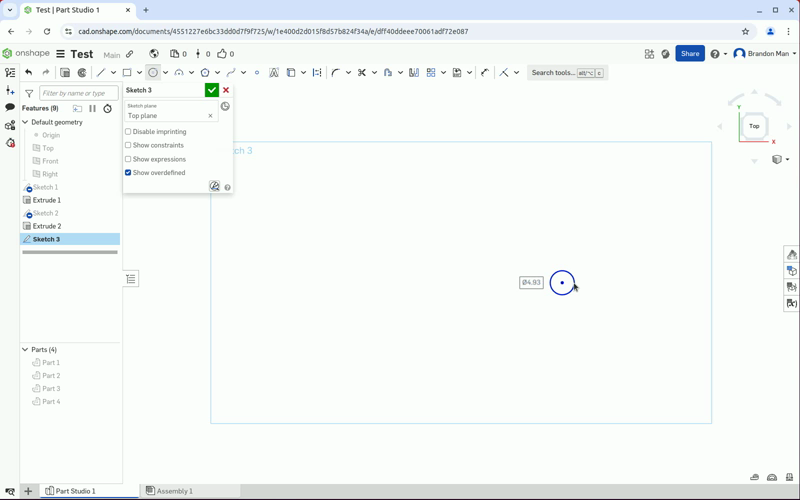
key(c)
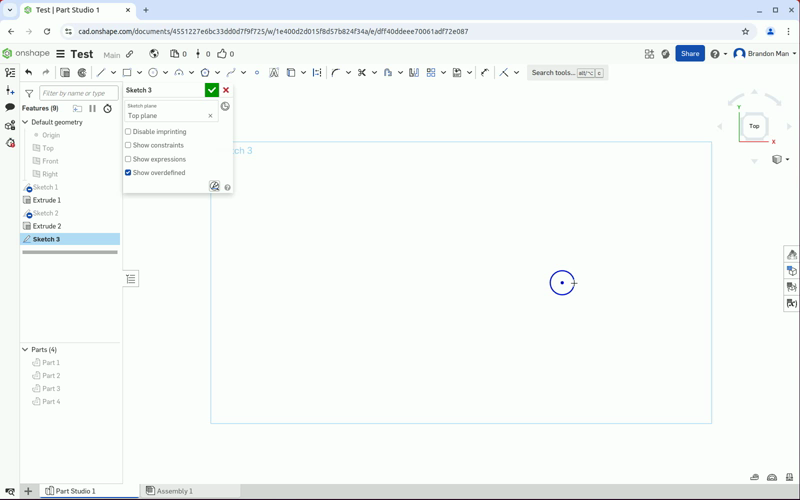
key_down(shift)
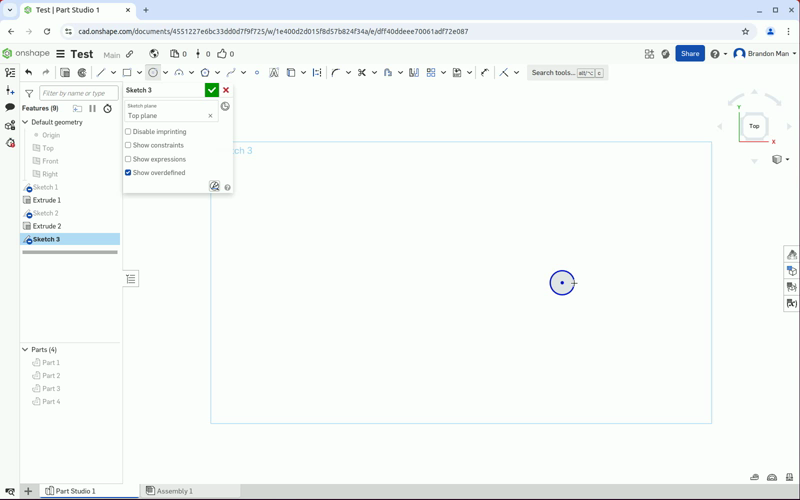
mouse_move(562, 282)
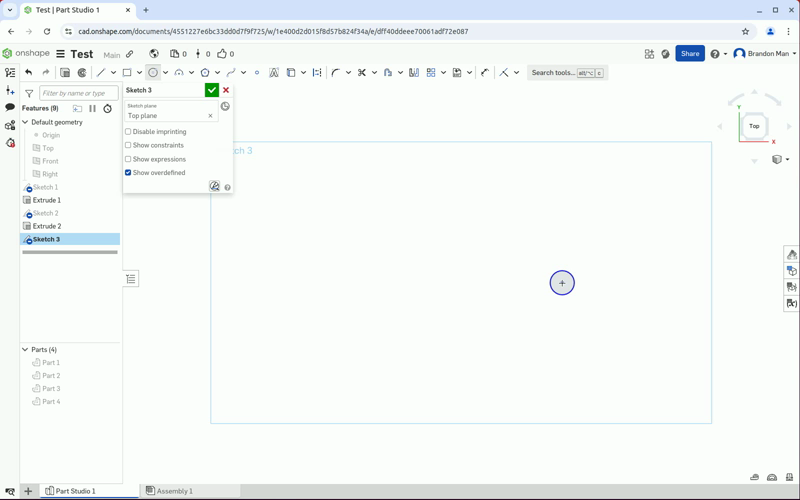
click(562, 282)
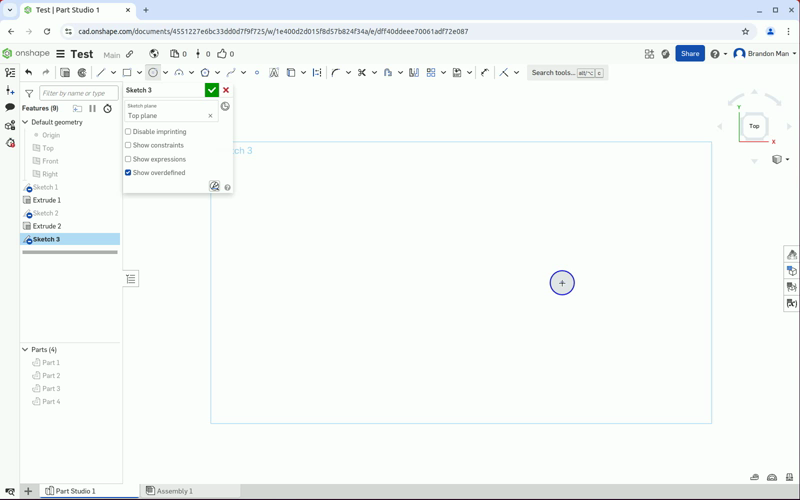
key_up(shift)
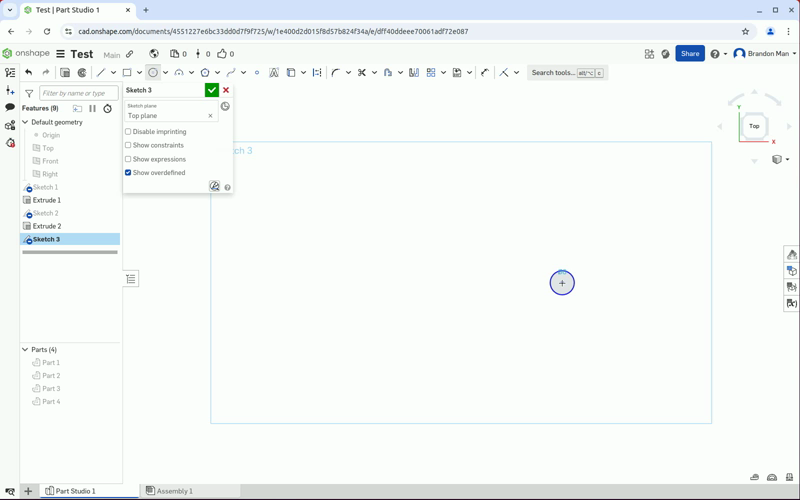
mouse_move(568, 282)
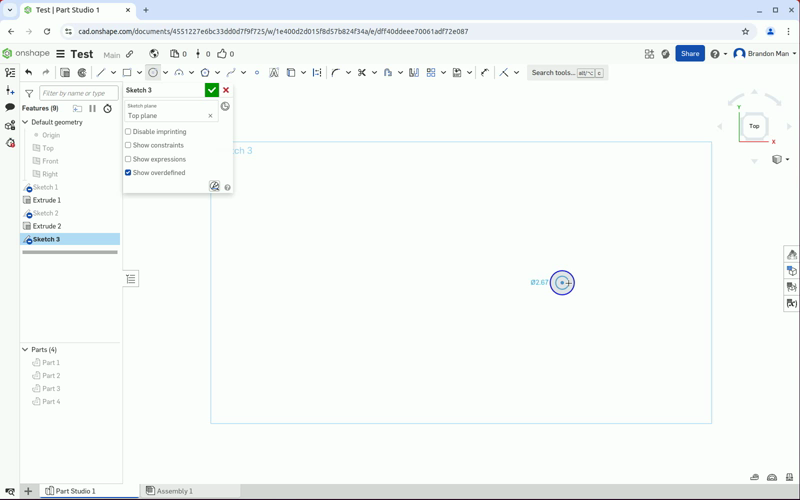
click(568, 282)
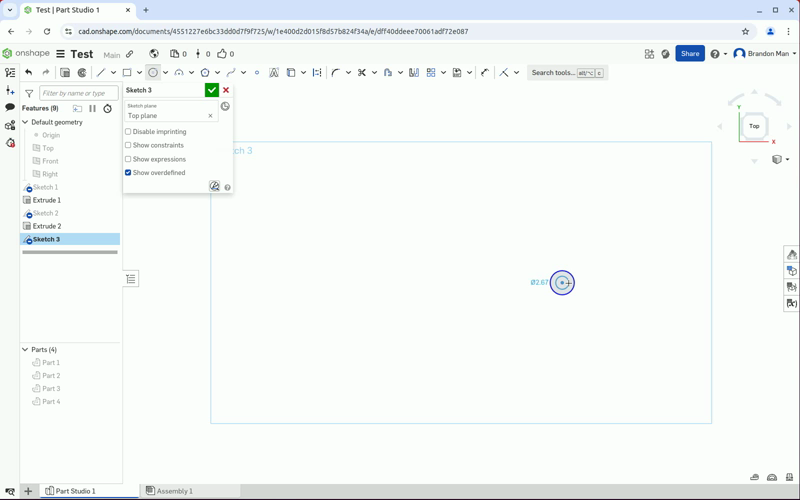
key(esc)
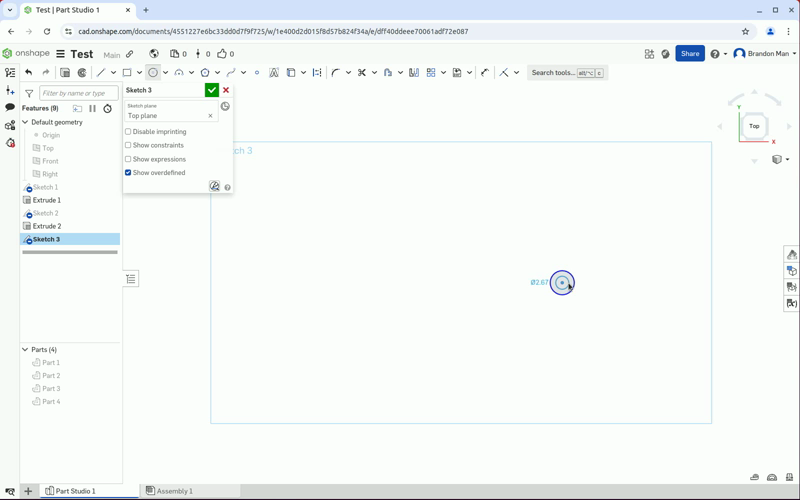
mouse_move(557, 291)
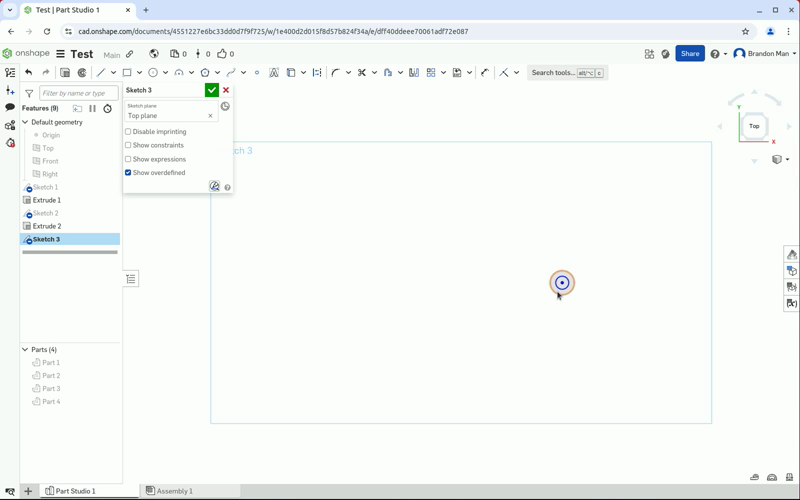
scroll(6)
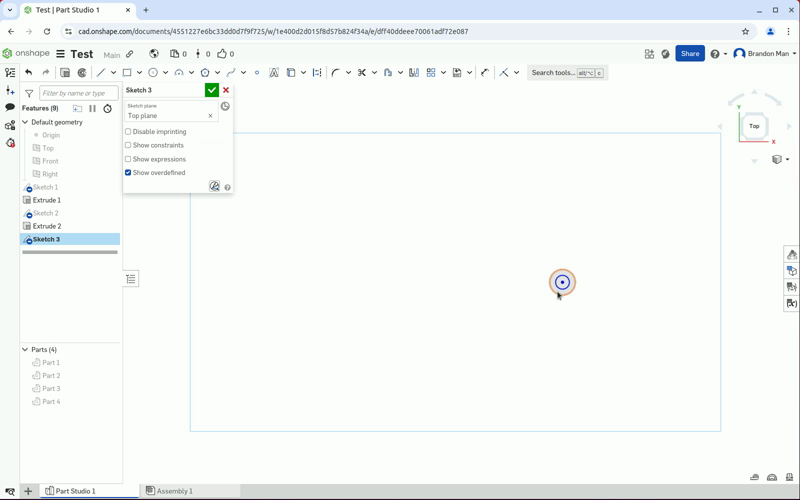
scroll(6)
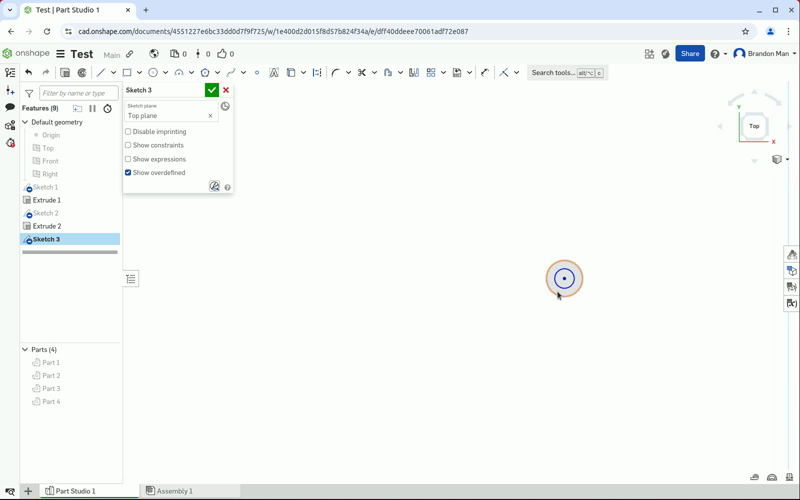
scroll(6)
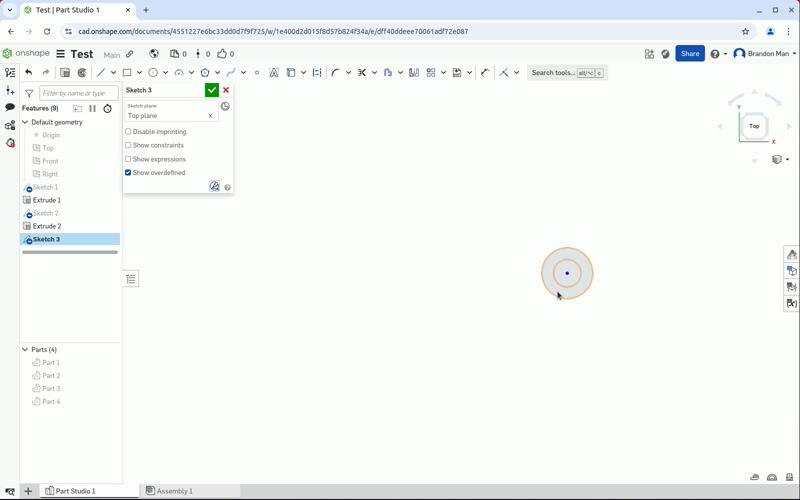
scroll(6)
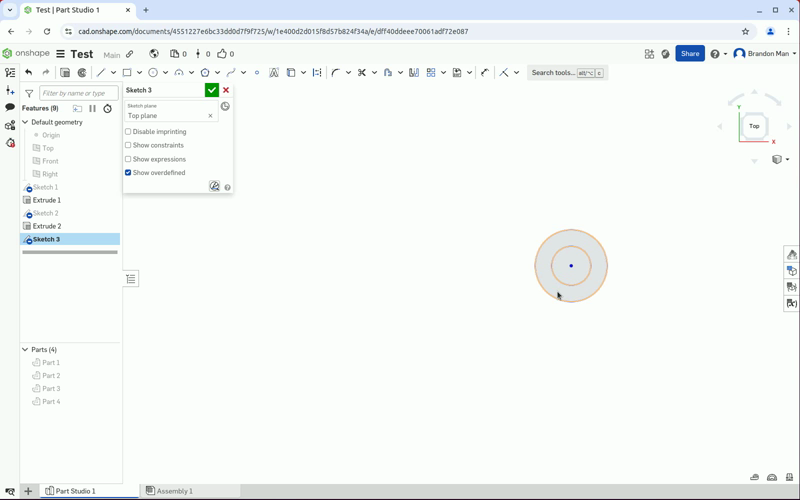
scroll(6)
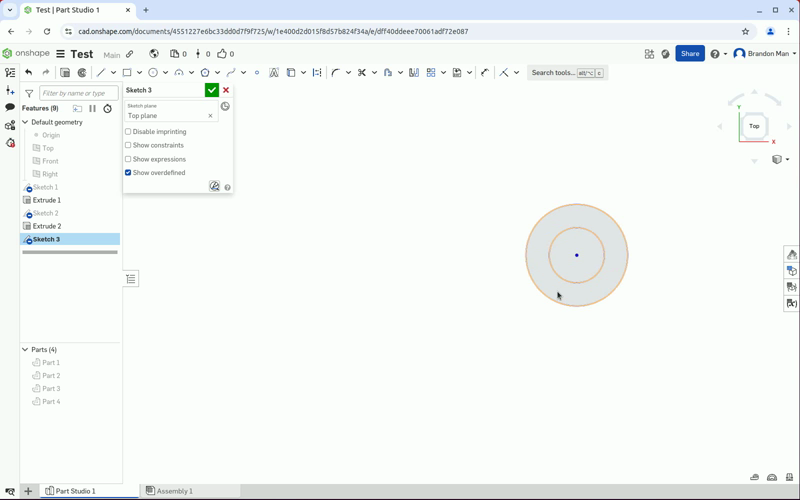
scroll(6)
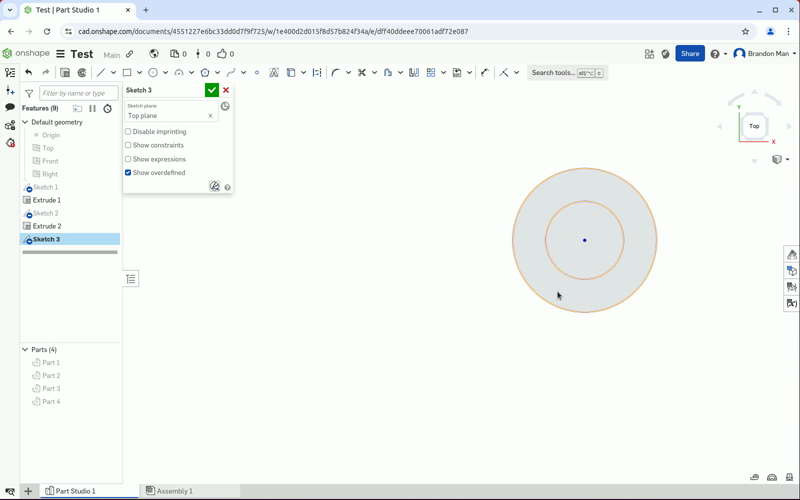
scroll(6)
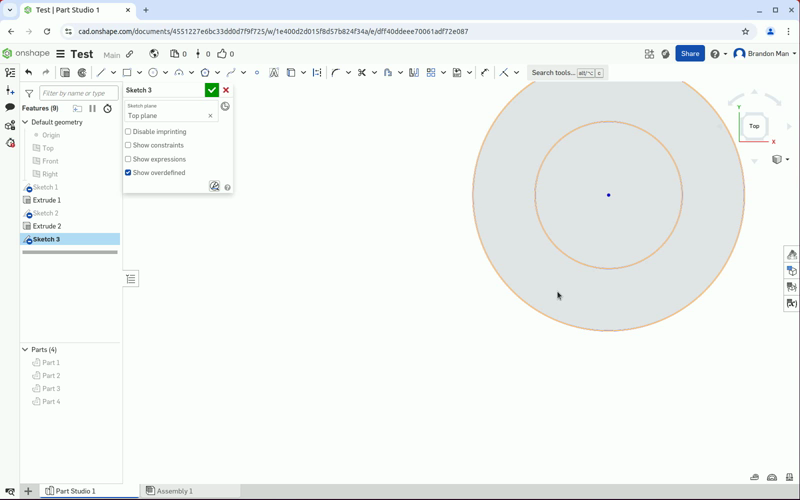
click(557, 291)
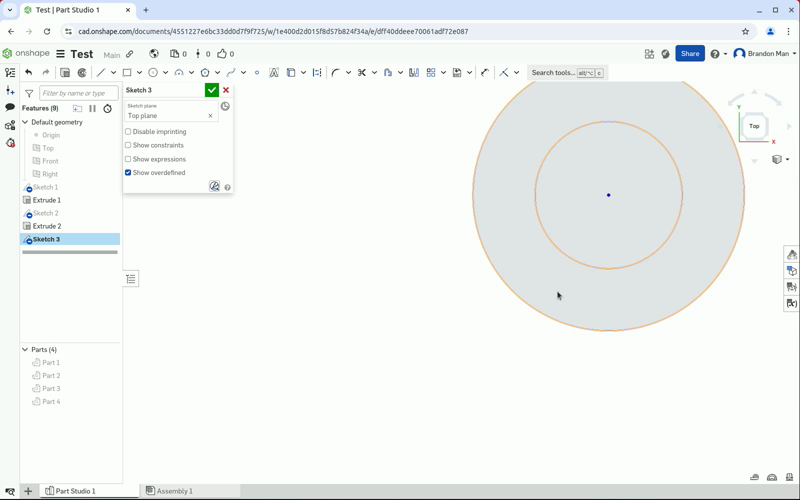
scroll(-6)
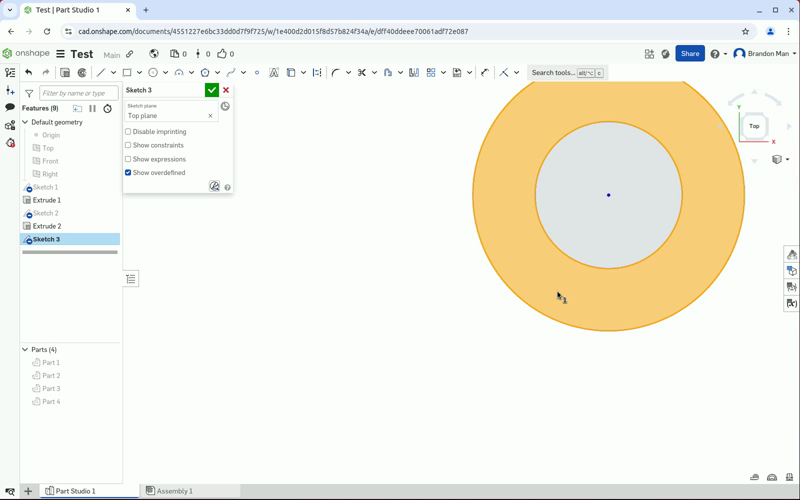
scroll(-6)
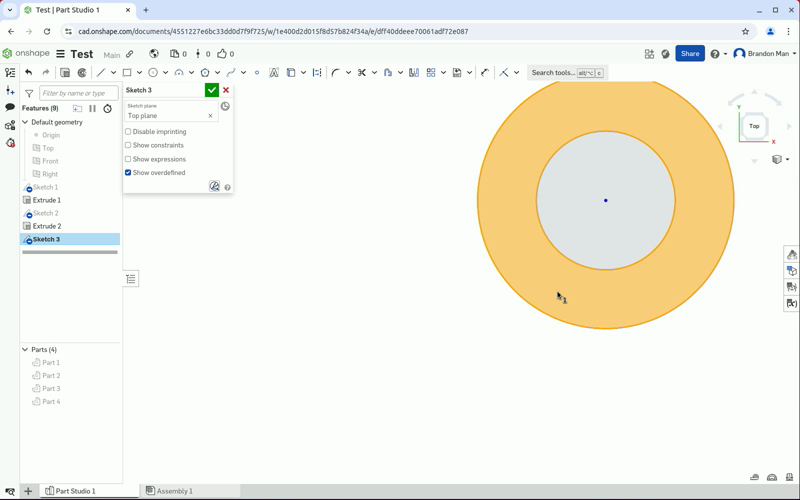
scroll(-6)
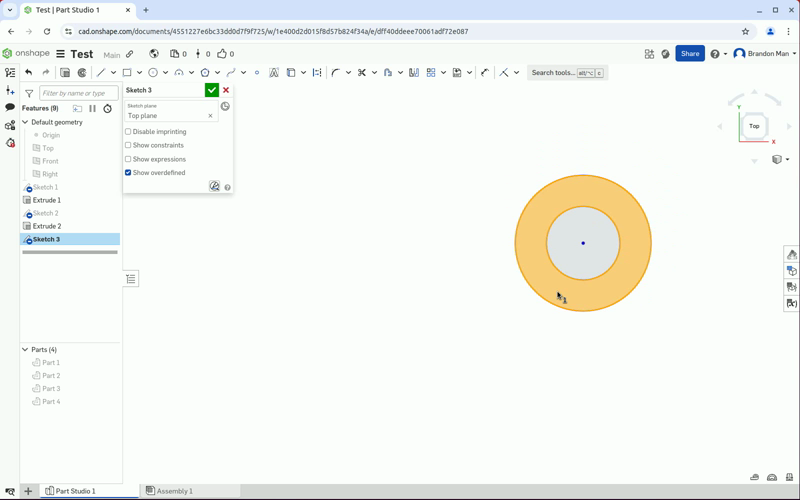
scroll(-6)
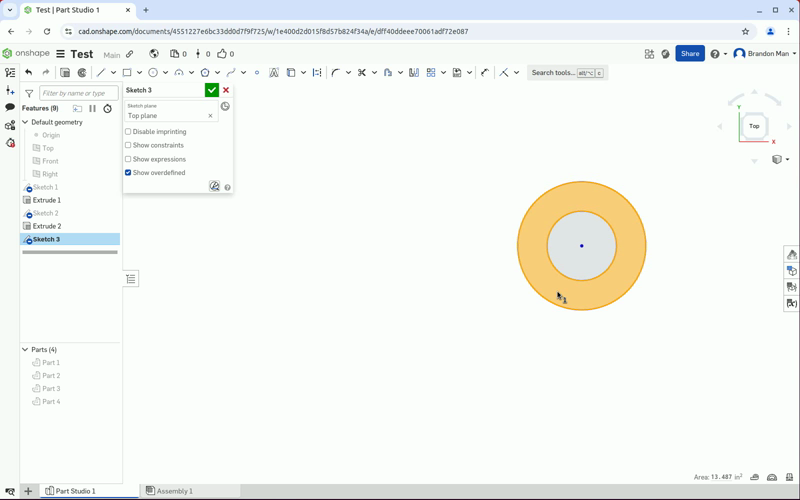
scroll(-6)
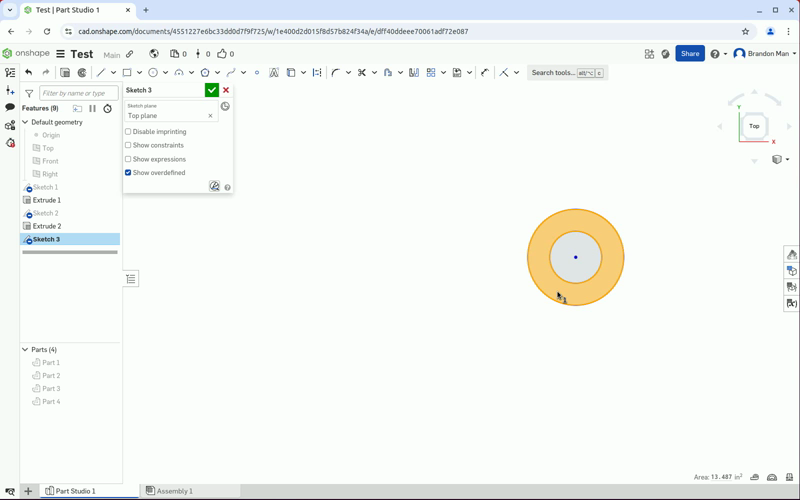
scroll(-6)
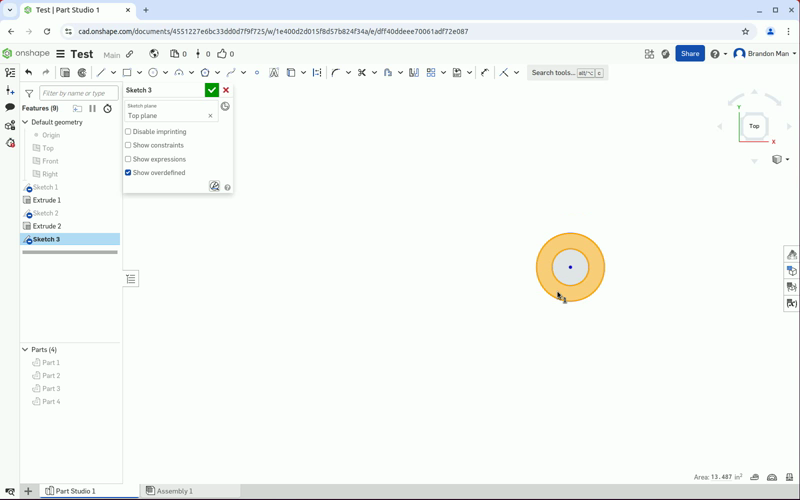
scroll(-6)
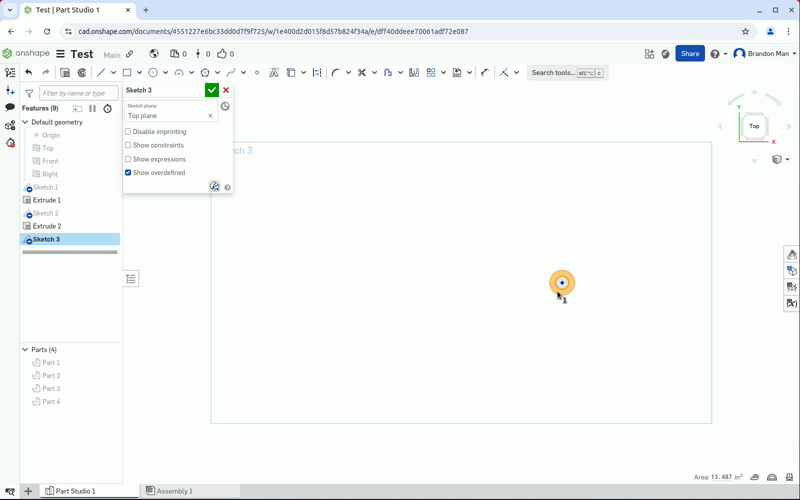
mouse_move(73, 352)
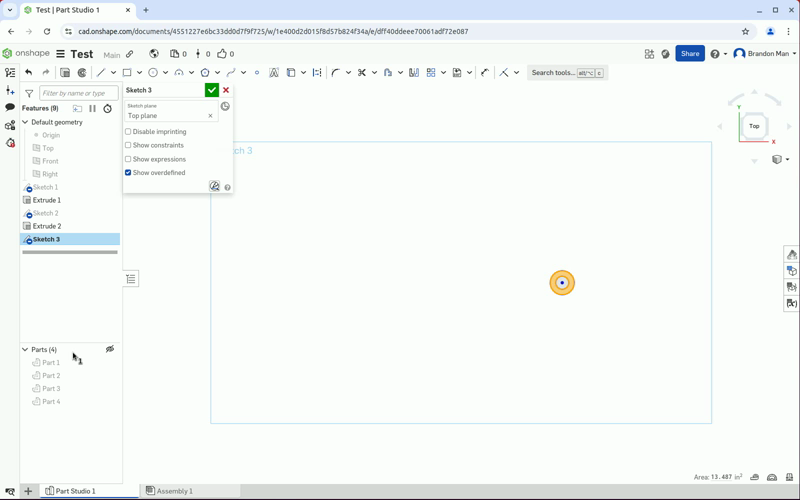
key(shift+y)
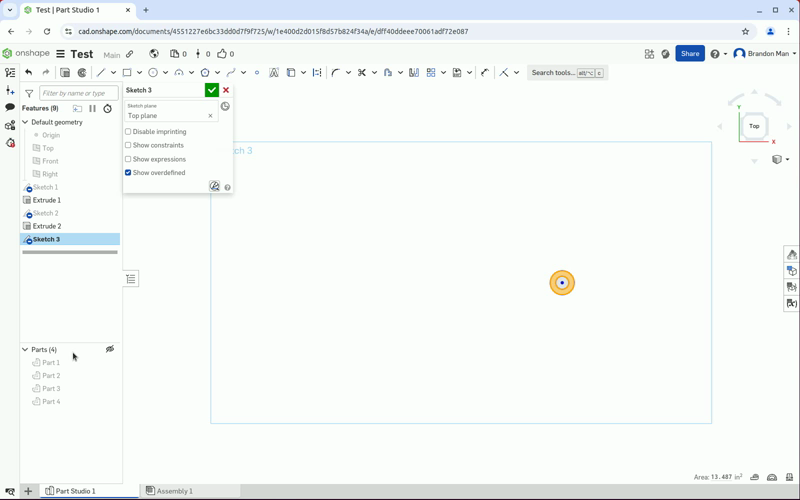
key(shift+e)
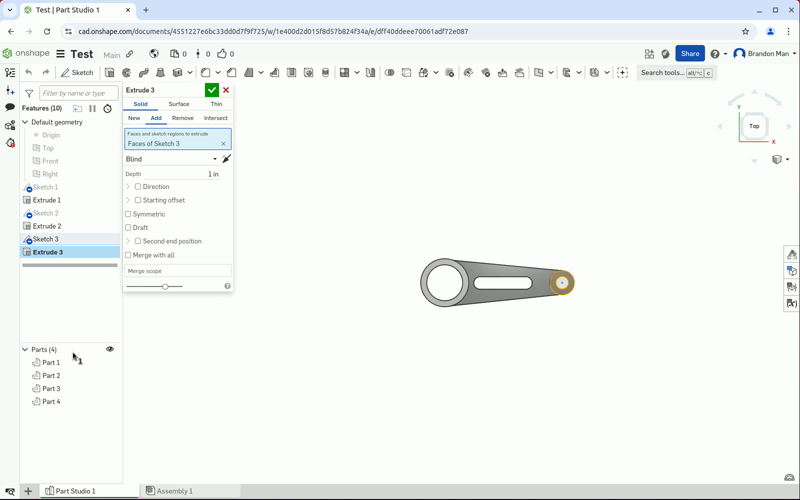
mouse_move(143, 106)
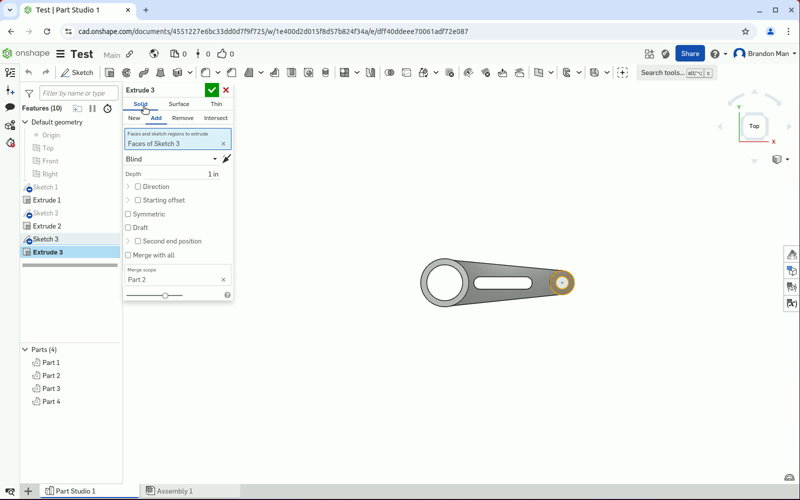
click(143, 106)
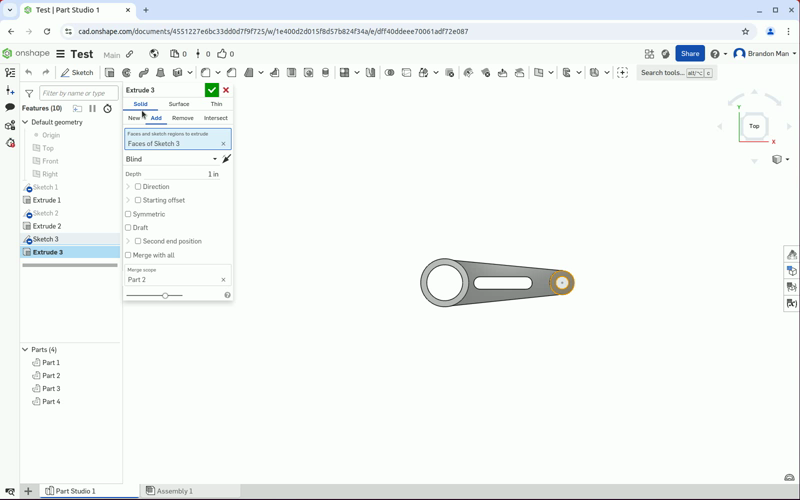
mouse_move(137, 120)
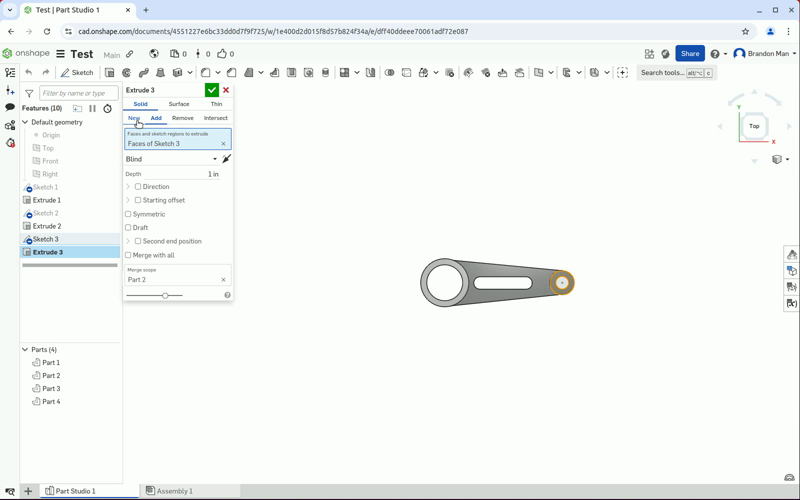
click(137, 120)
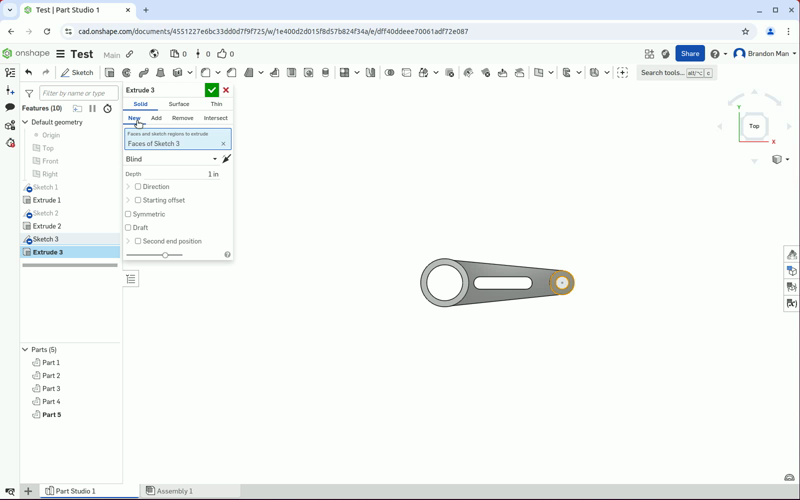
key(tab, 4)
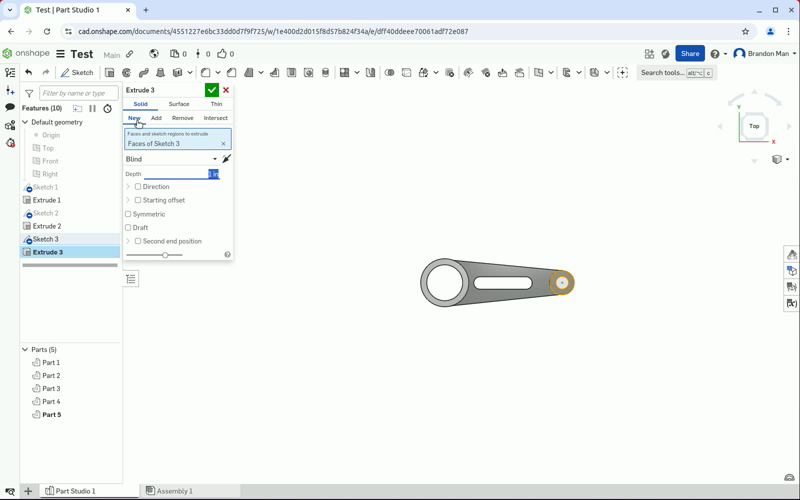
text(7.221)
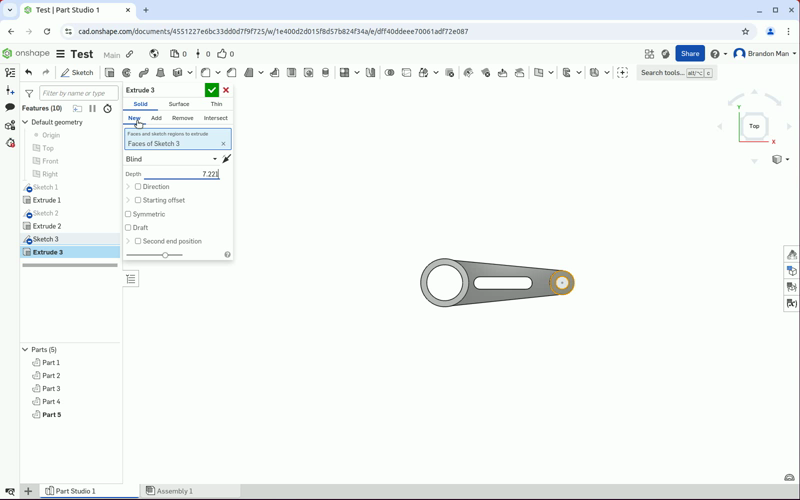
key(enter)
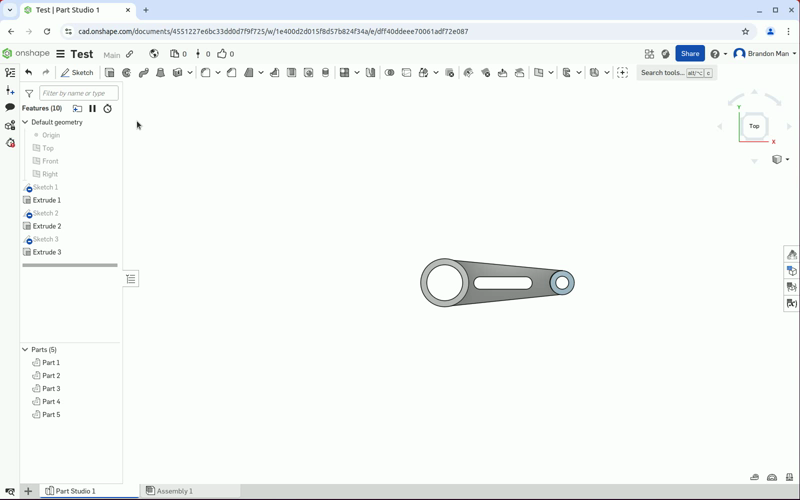
key(shift+h)
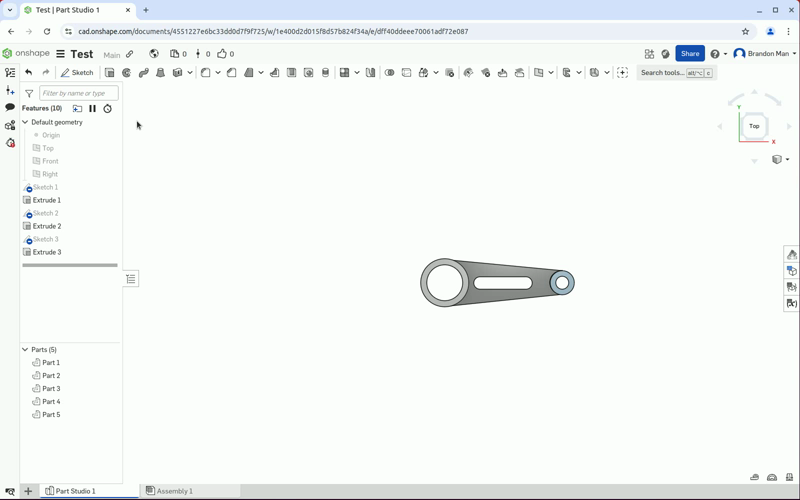
key(shift+h)
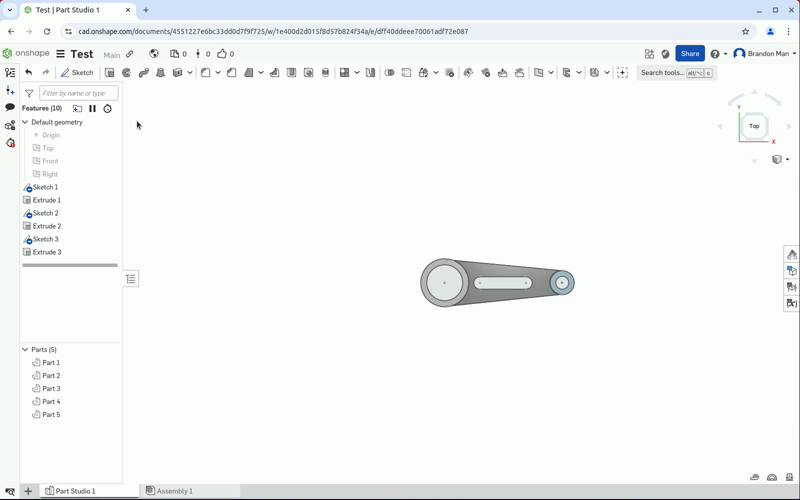
key(shift+7)
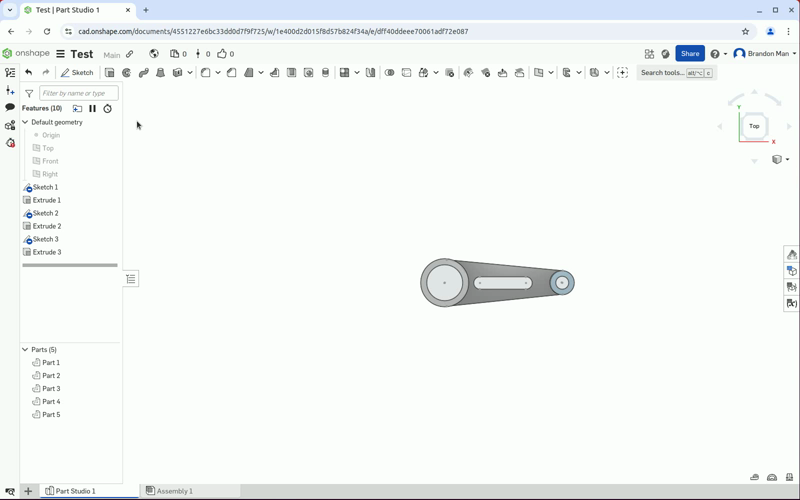
key(up, 3)
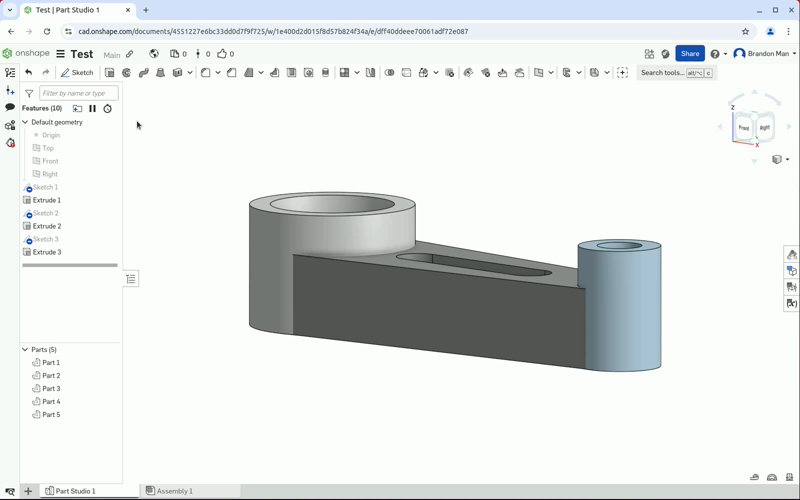
key(left, 3)
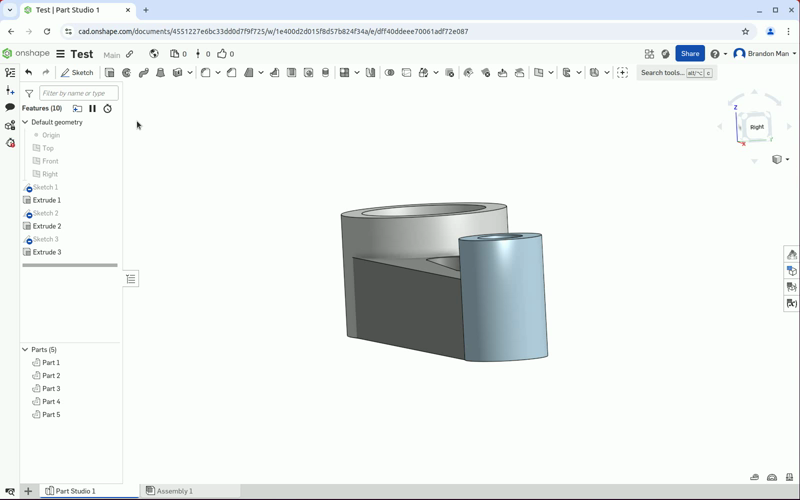
key(right, 3)
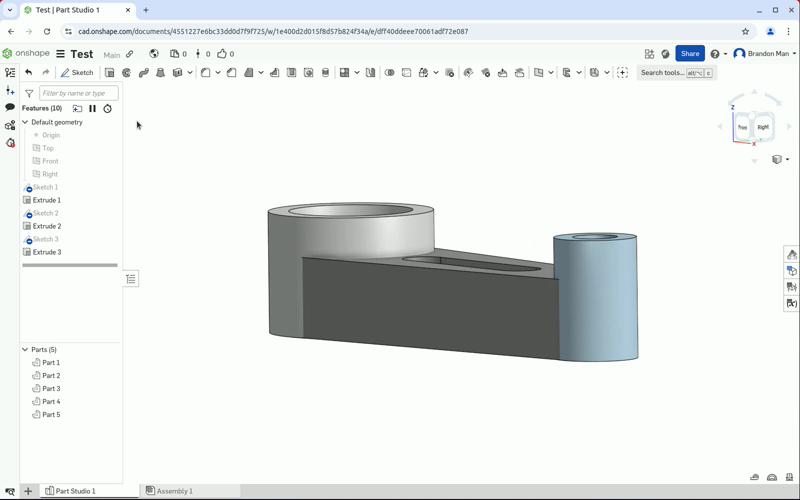
key(down, 3)
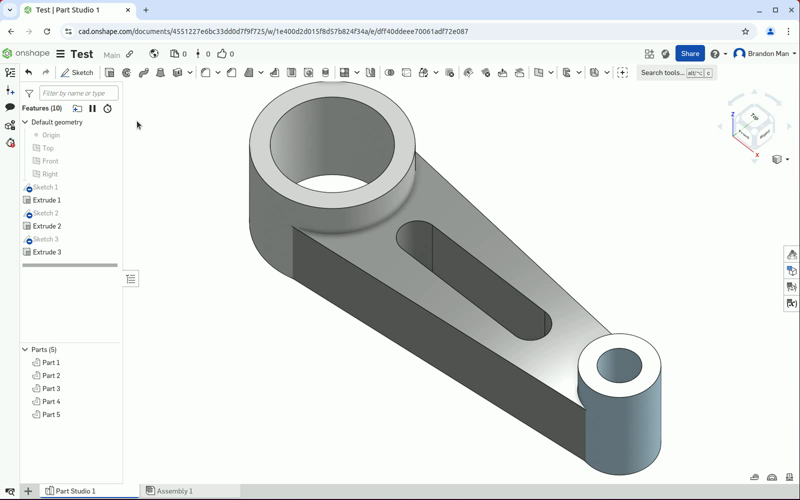
mouse_move(73, 189)
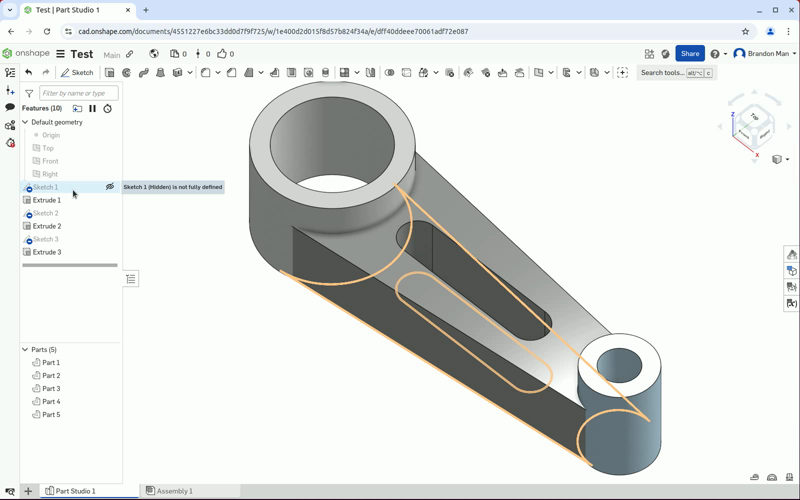
click(73, 189)